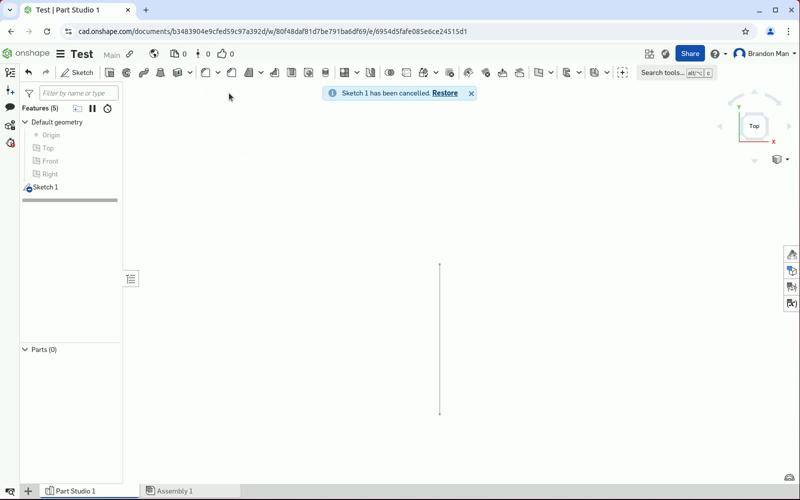
key(shift+h)
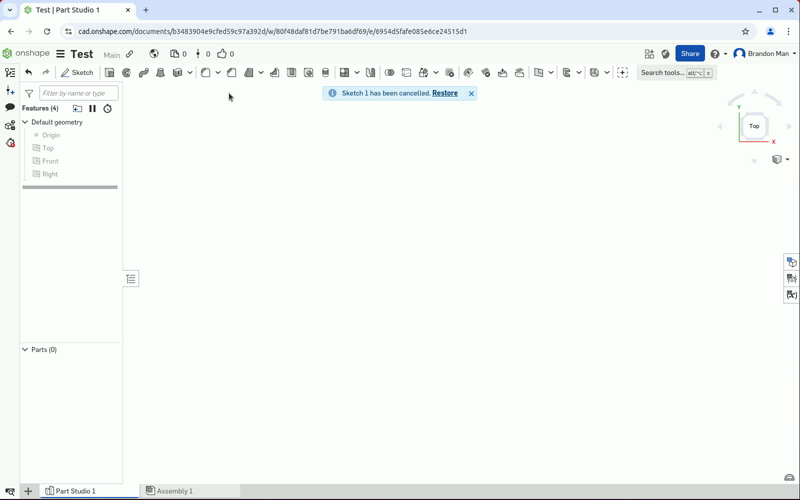
mouse_move(73, 352)
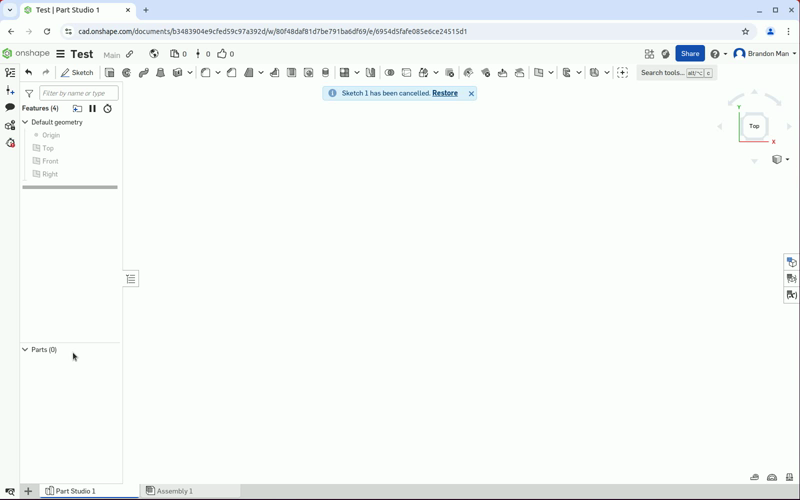
key(y)
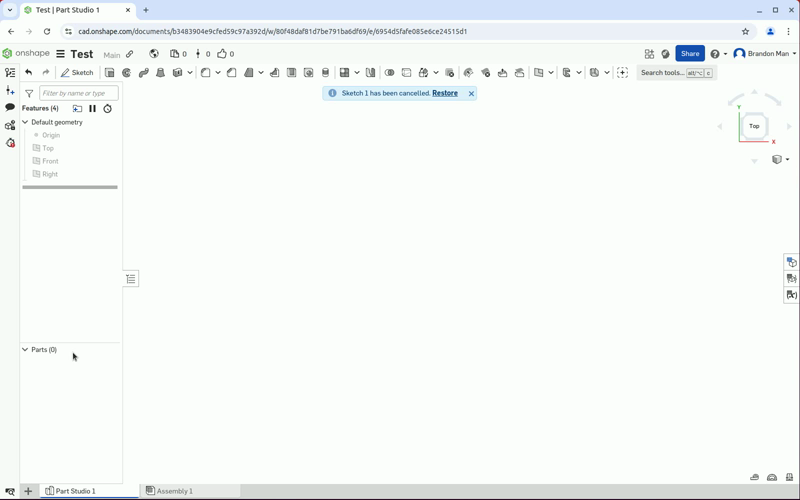
key(shift+p)
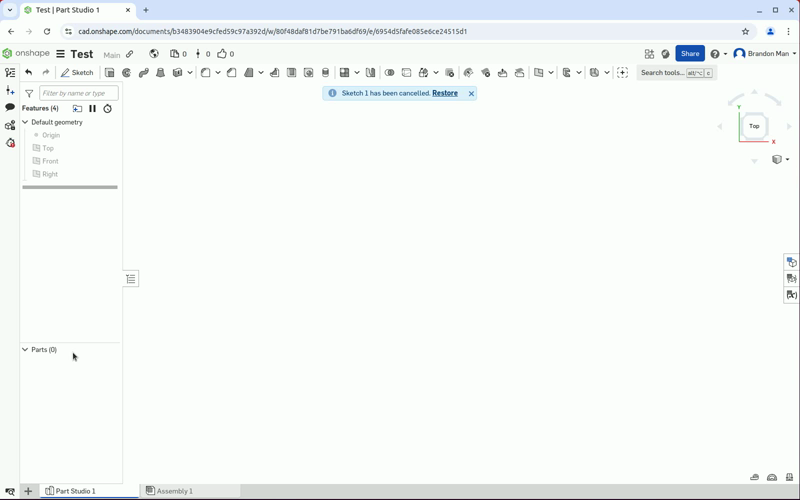
key(space)
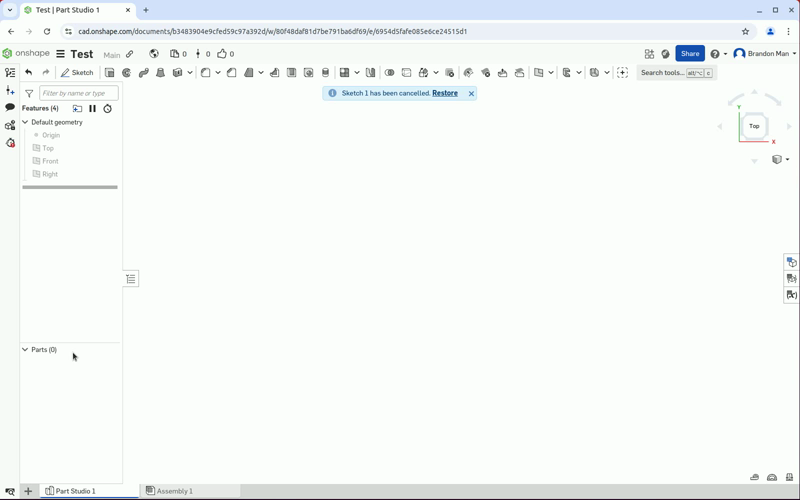
key_down(shift)
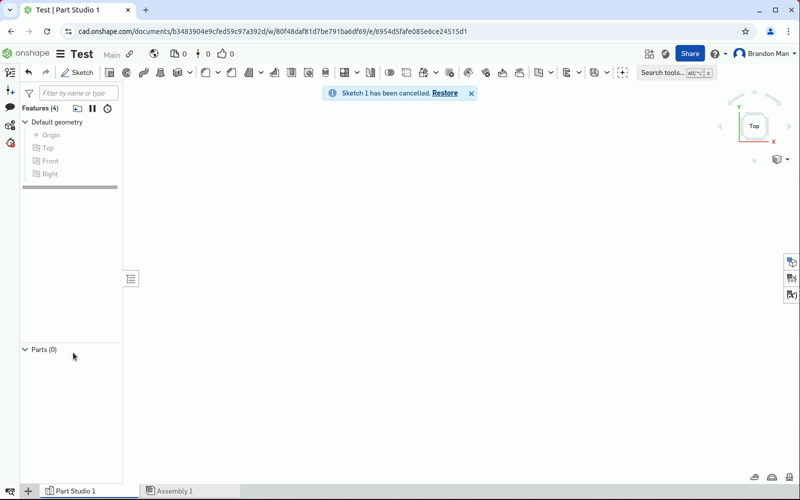
key(up)
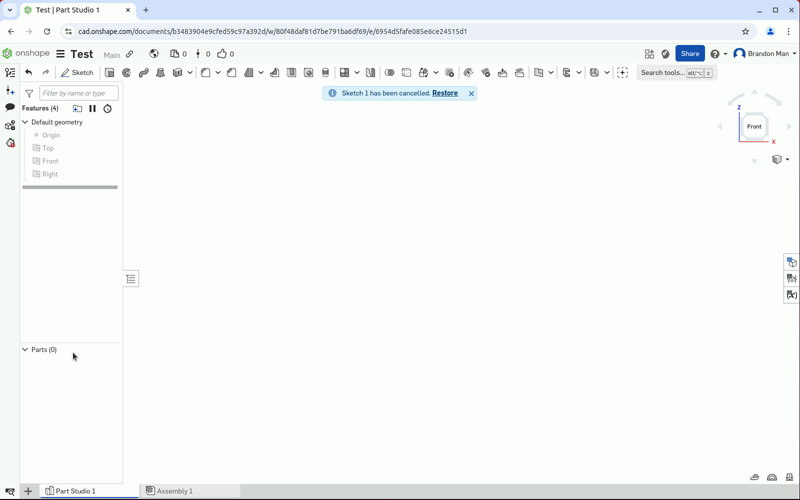
key_up(shift)
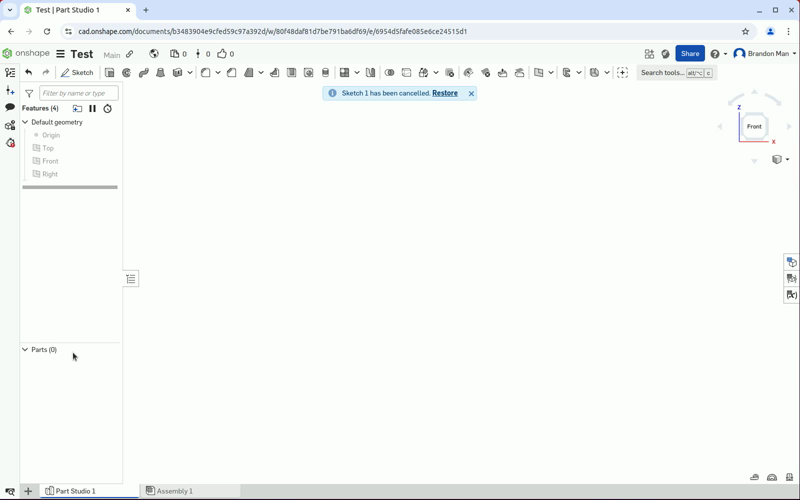
key(space)
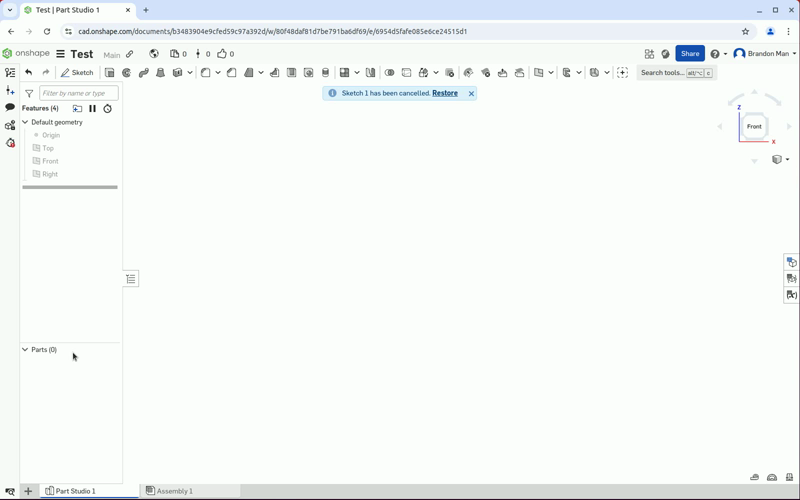
key_down(shift)
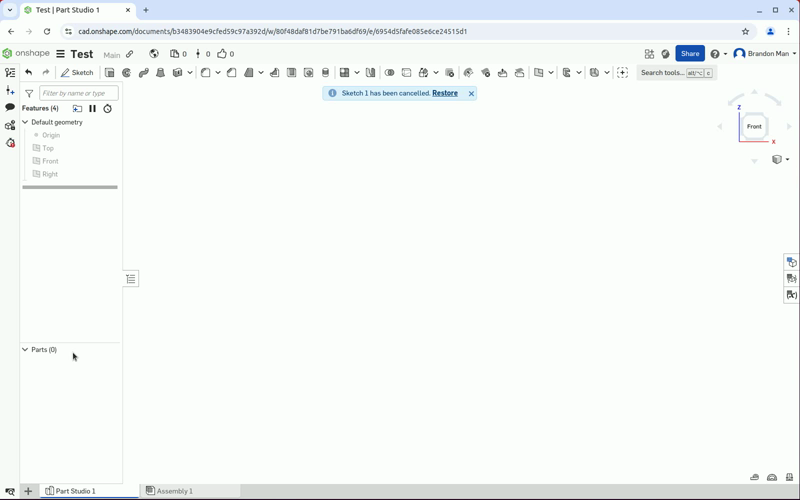
key(left)
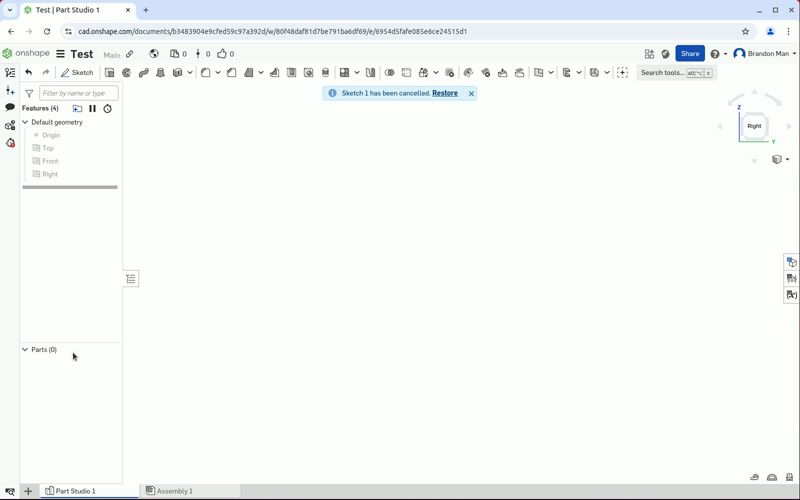
key_up(shift)
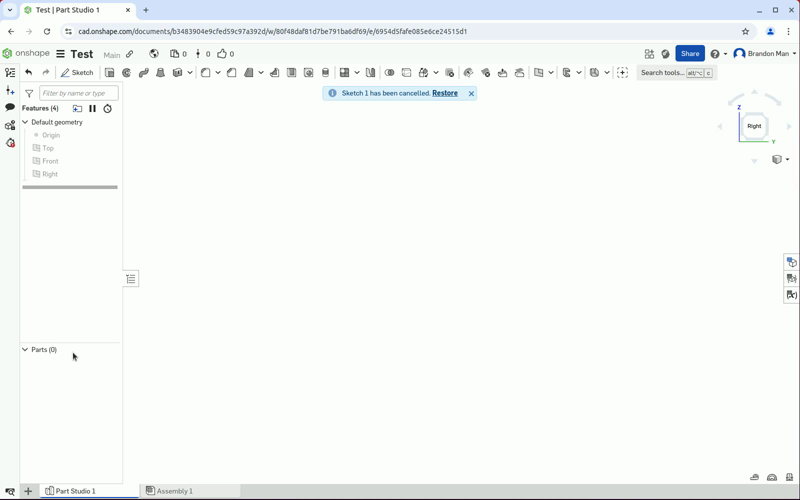
mouse_move(73, 352)
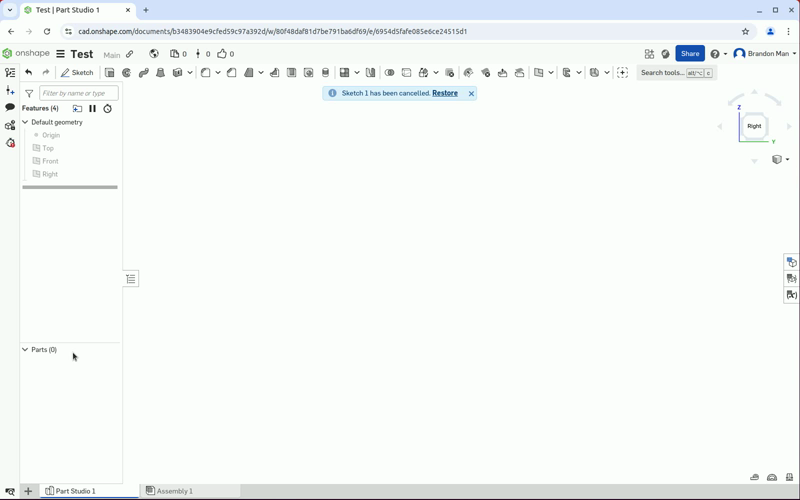
key(shift+y)
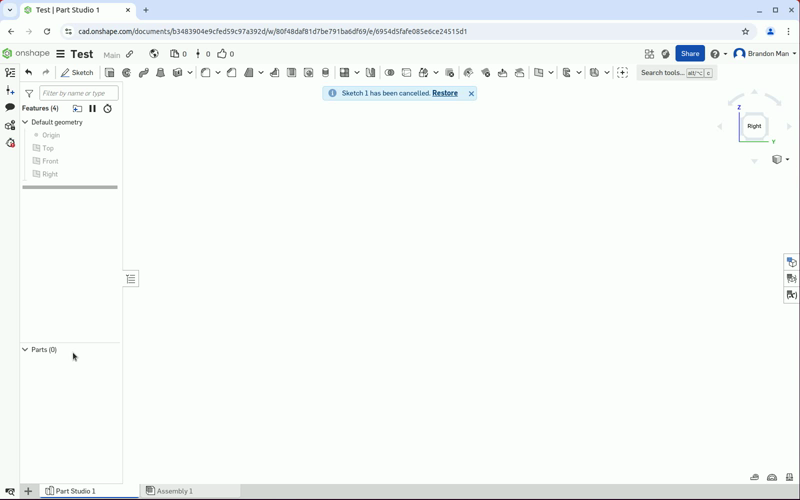
key(shift+s)
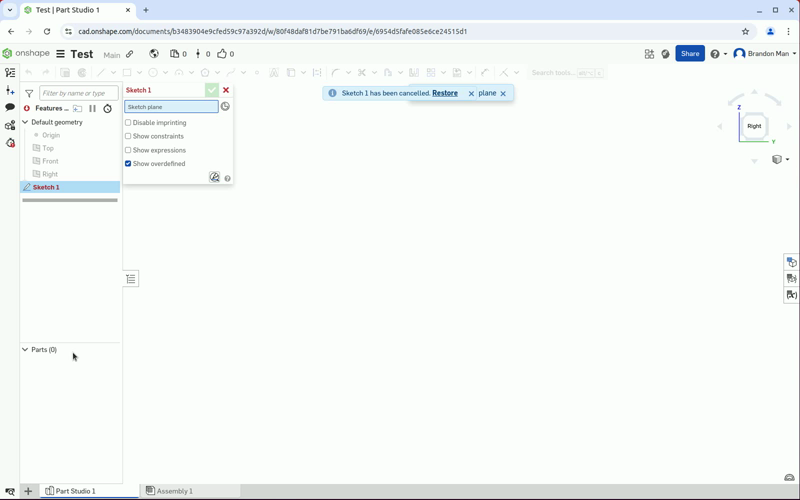
mouse_move(73, 176)
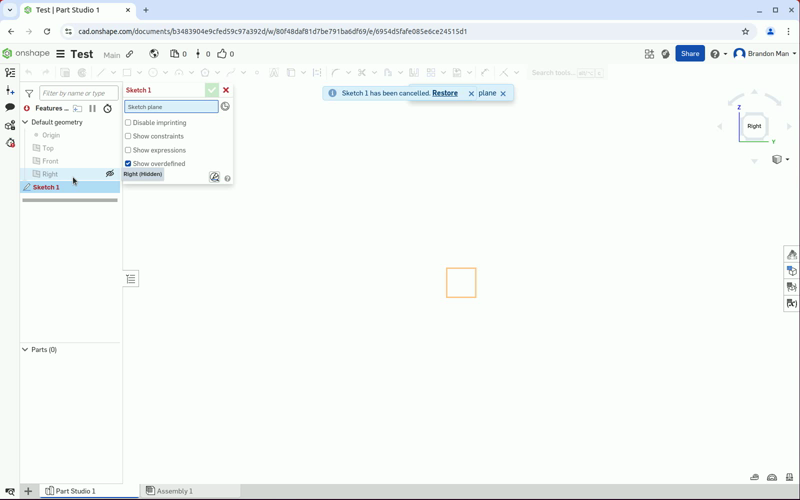
click(73, 176)
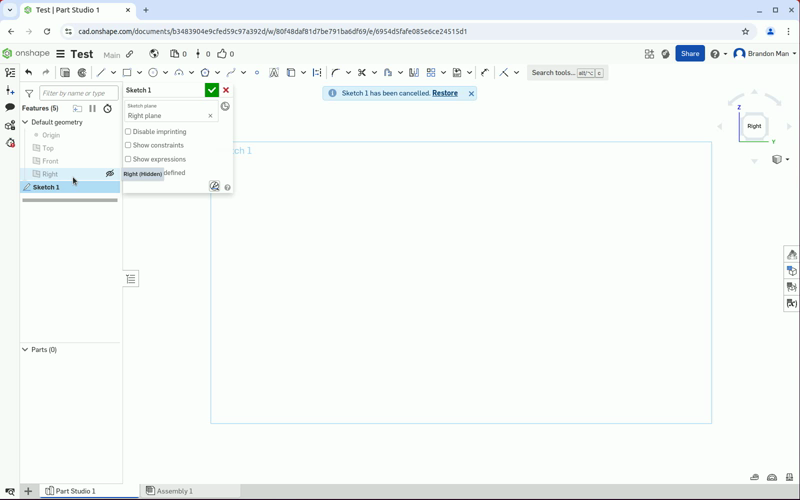
mouse_move(73, 352)
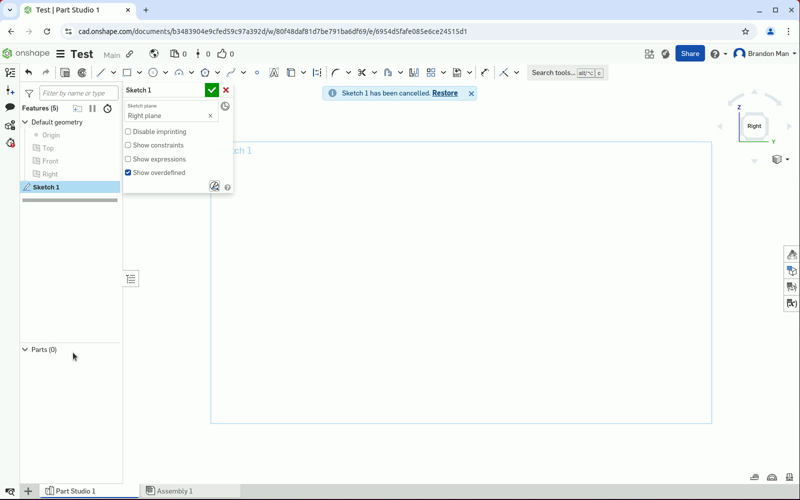
key(y)
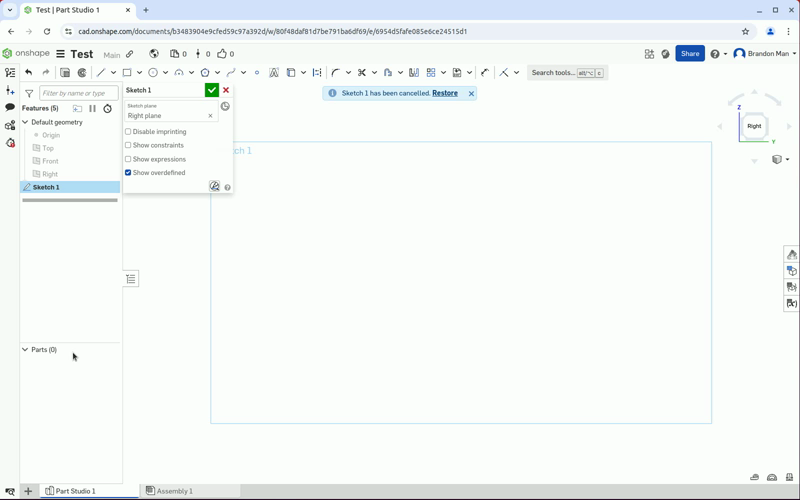
key(c)
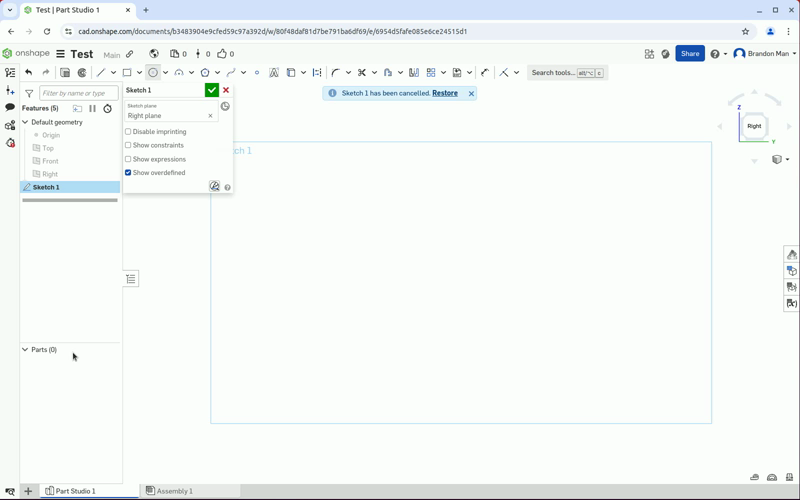
key_down(shift)
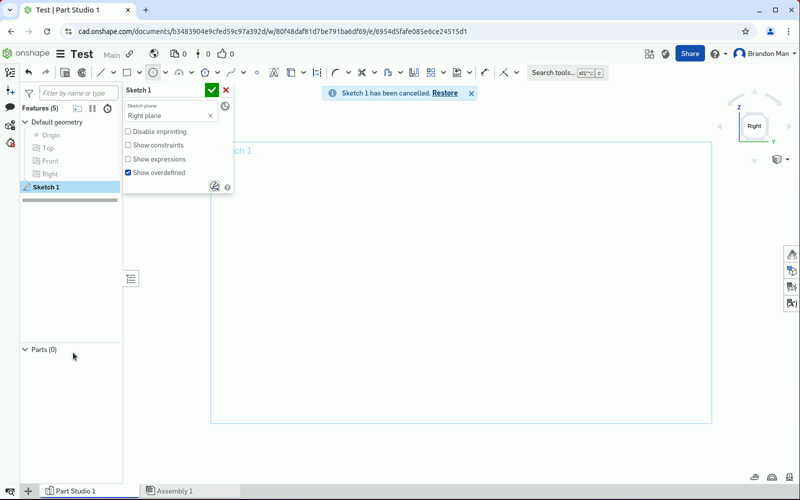
mouse_move(460, 282)
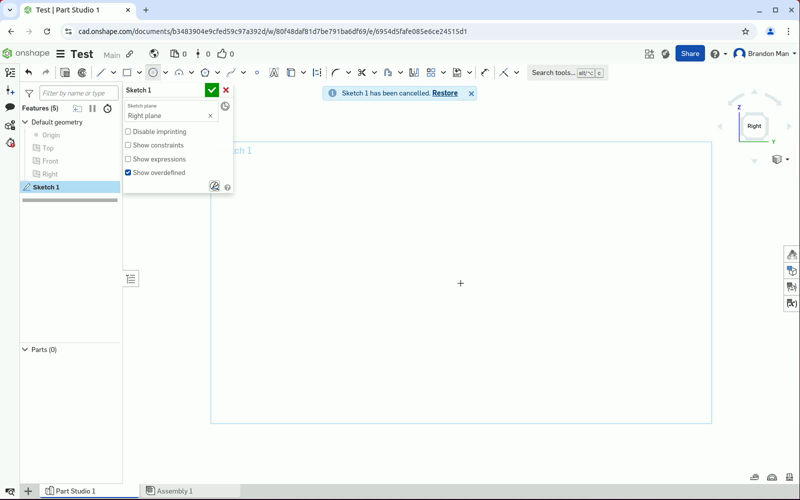
click(460, 282)
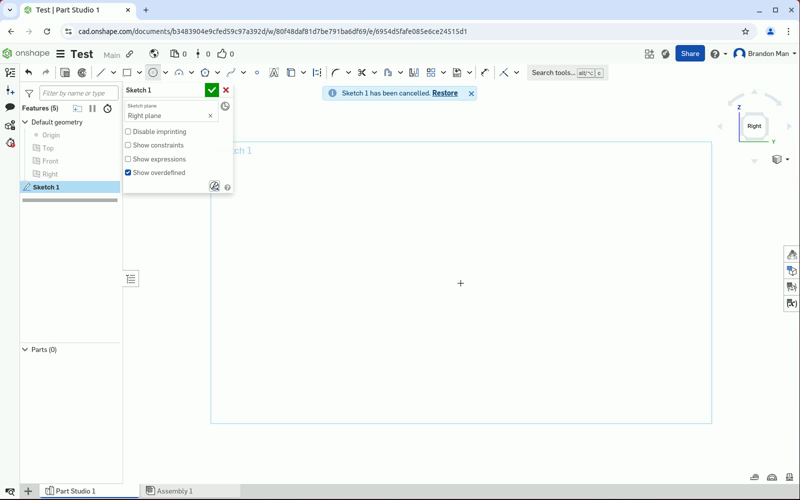
key_up(shift)
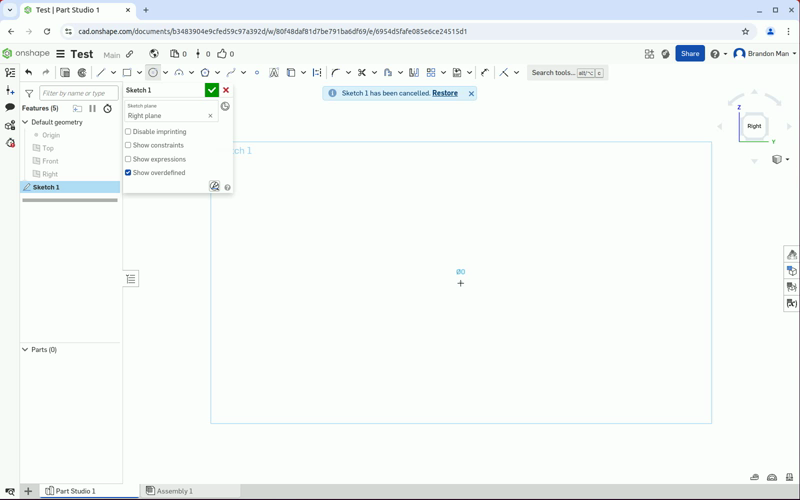
mouse_move(471, 282)
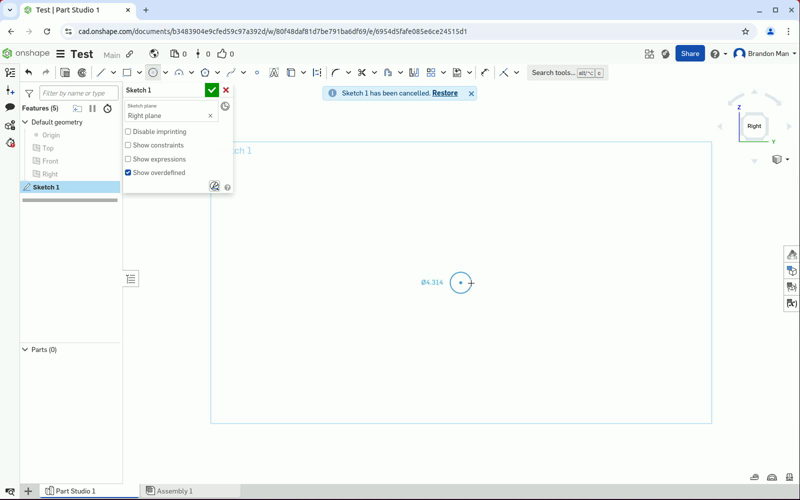
click(471, 282)
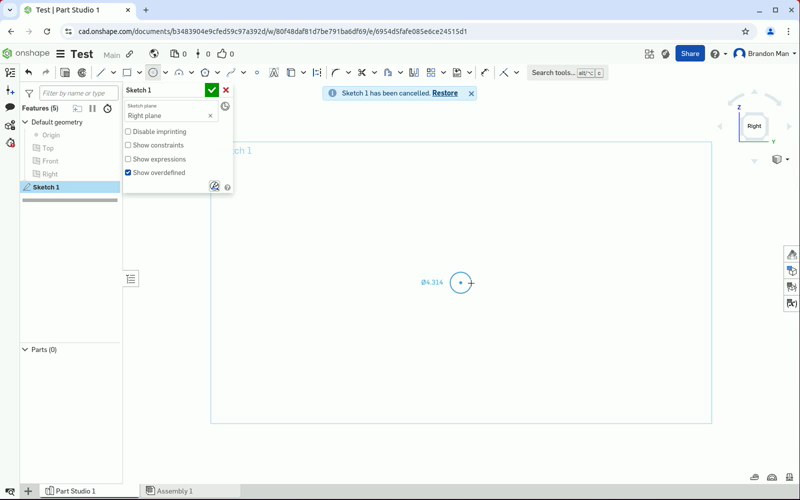
key(esc)
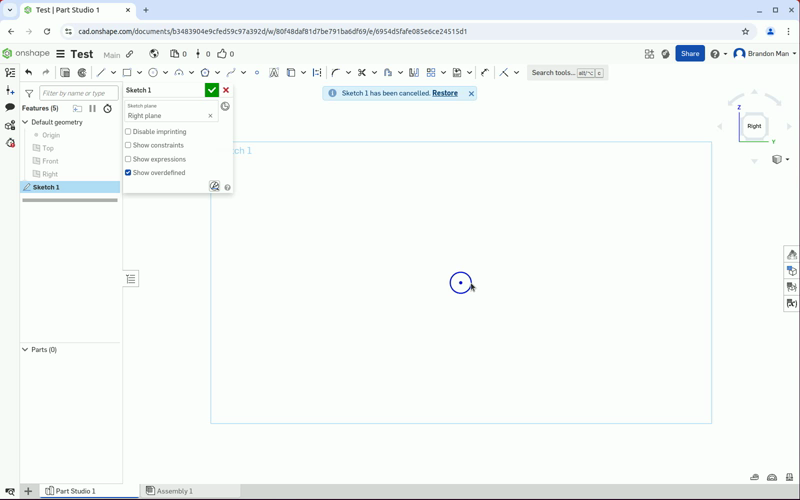
mouse_move(463, 279)
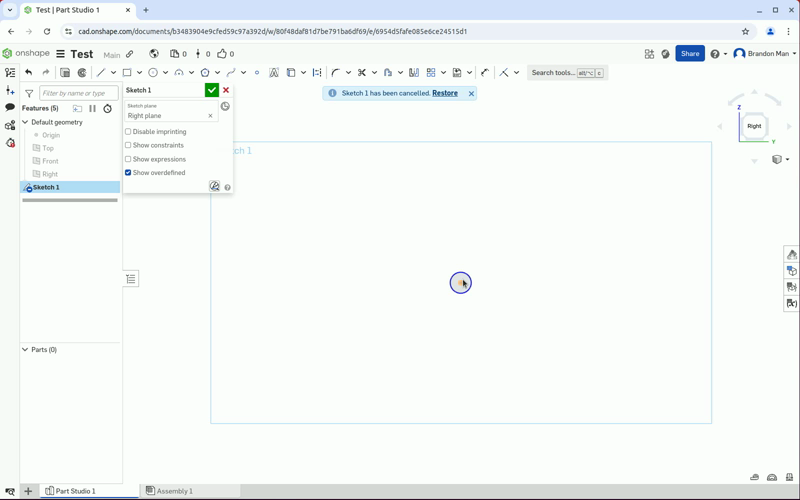
scroll(6)
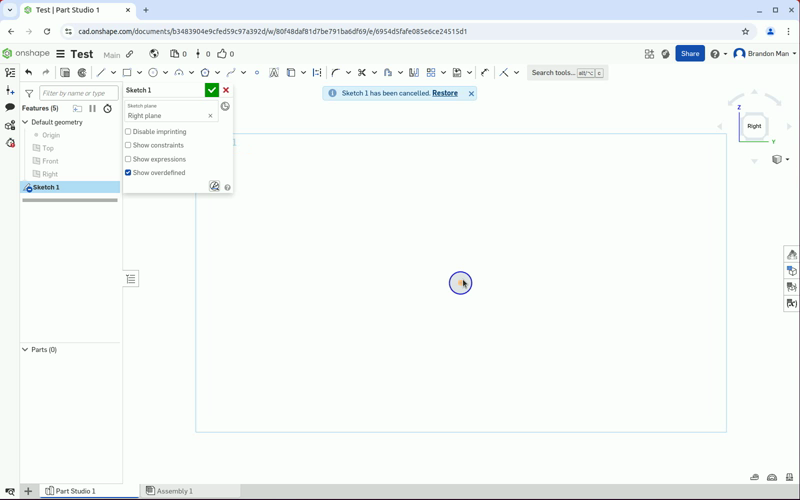
scroll(6)
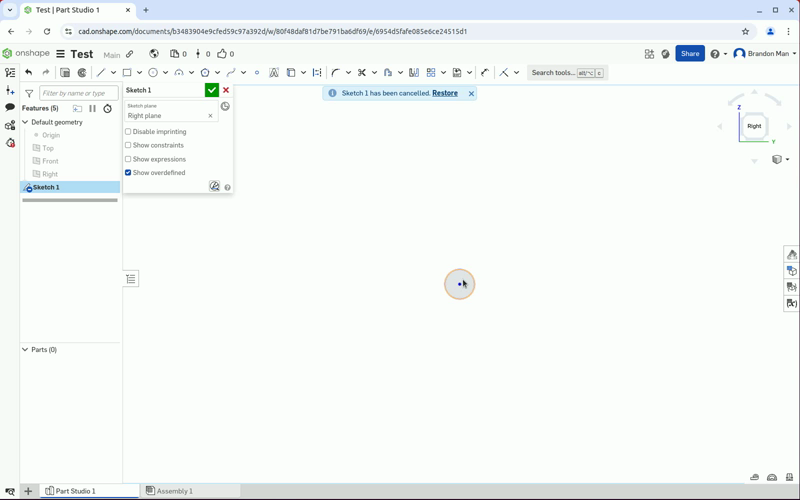
scroll(6)
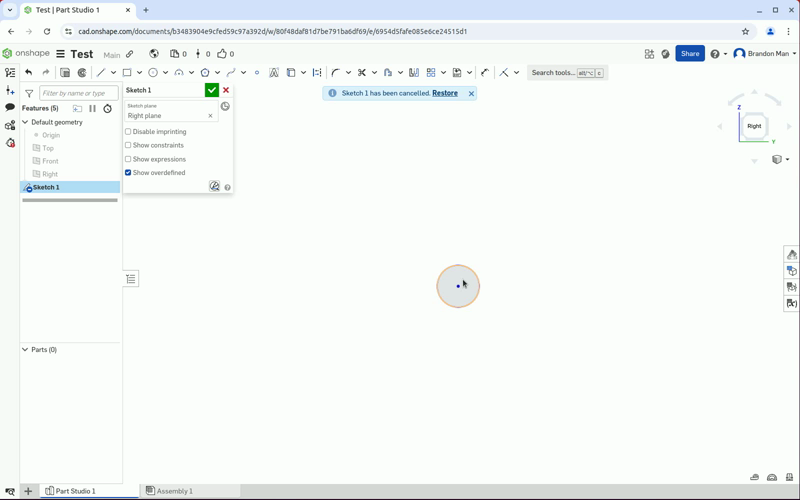
scroll(6)
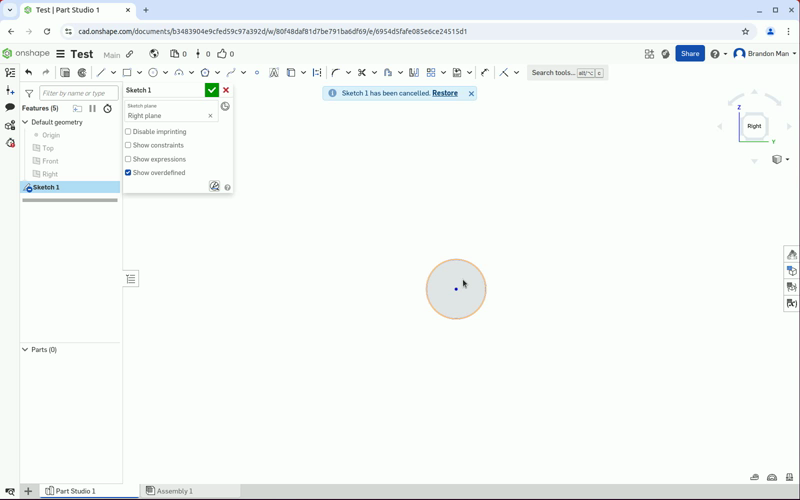
scroll(6)
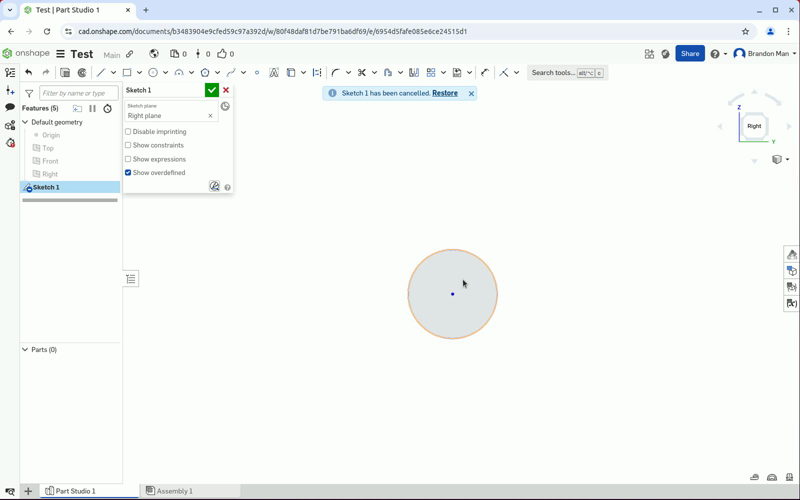
scroll(6)
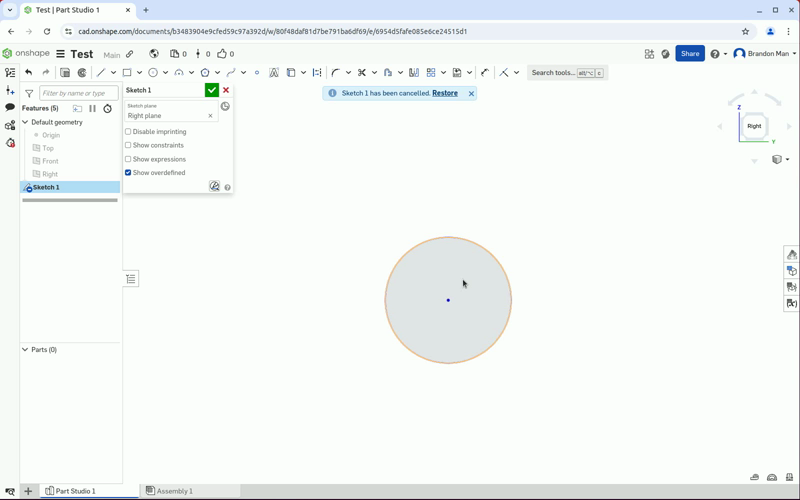
scroll(6)
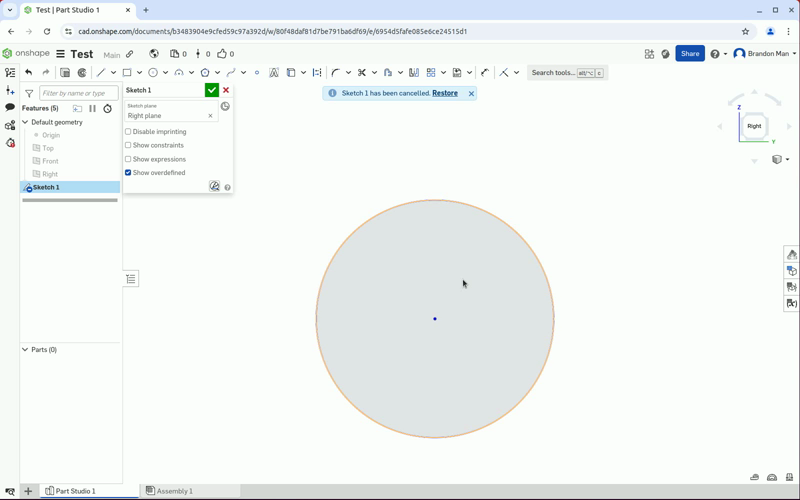
click(463, 279)
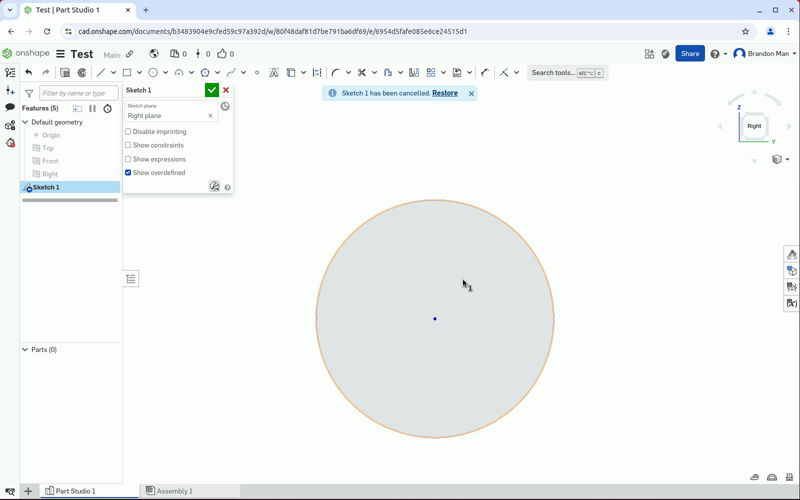
scroll(-6)
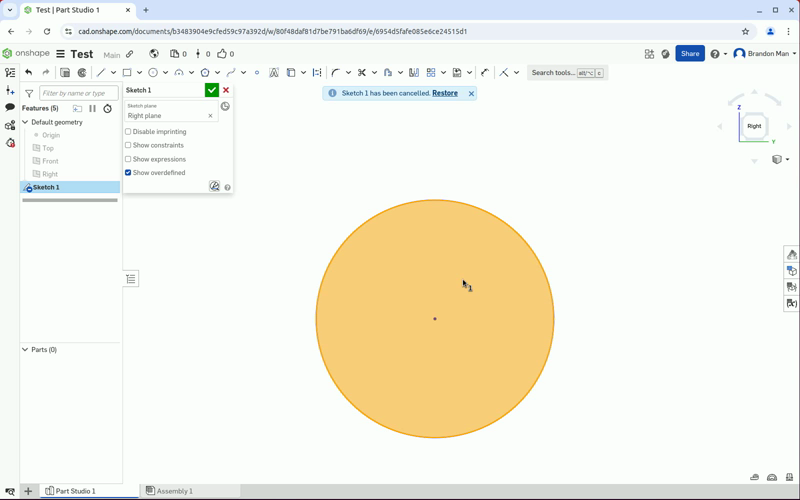
scroll(-6)
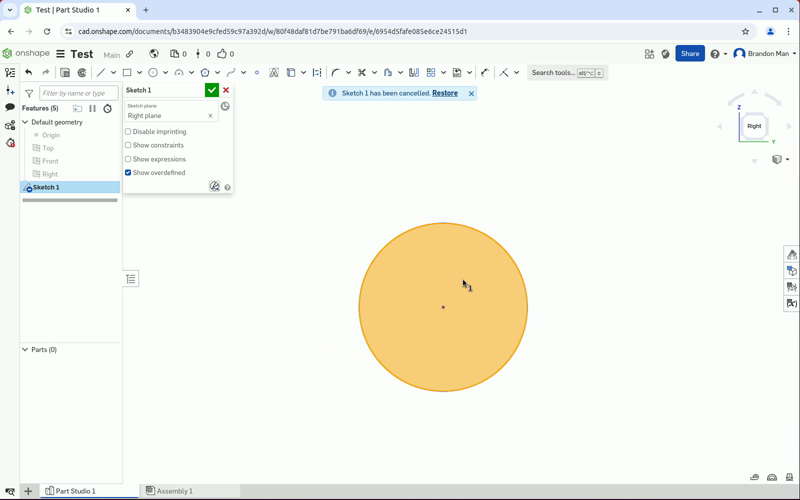
scroll(-6)
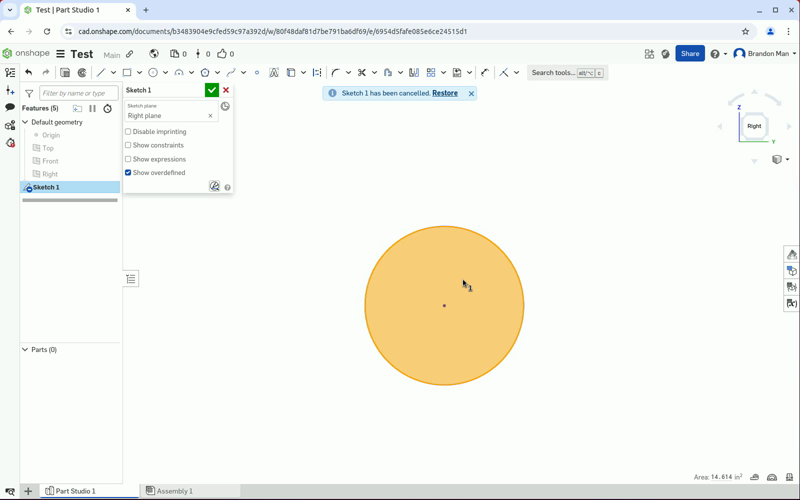
scroll(-6)
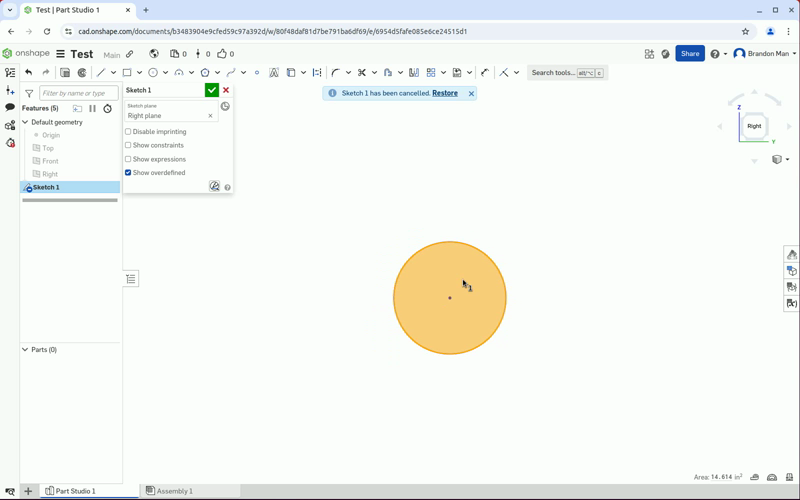
scroll(-6)
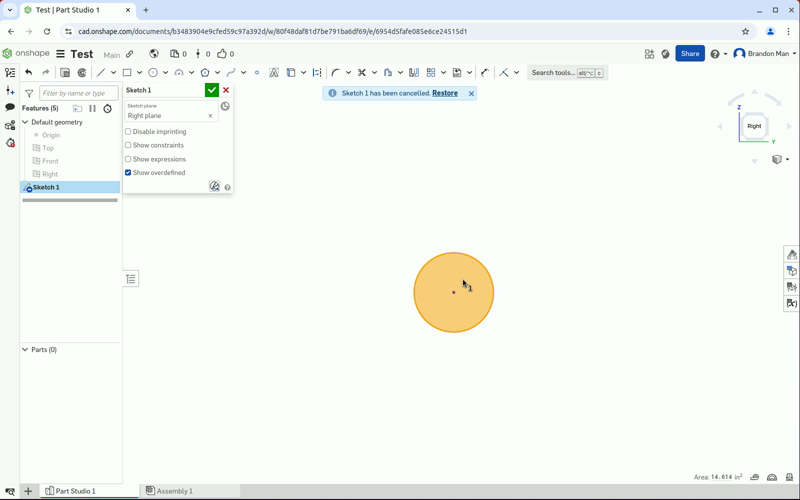
scroll(-6)
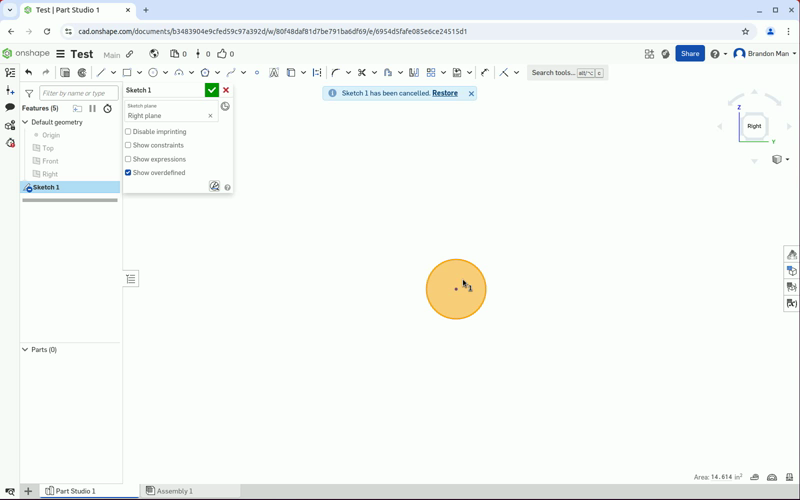
scroll(-6)
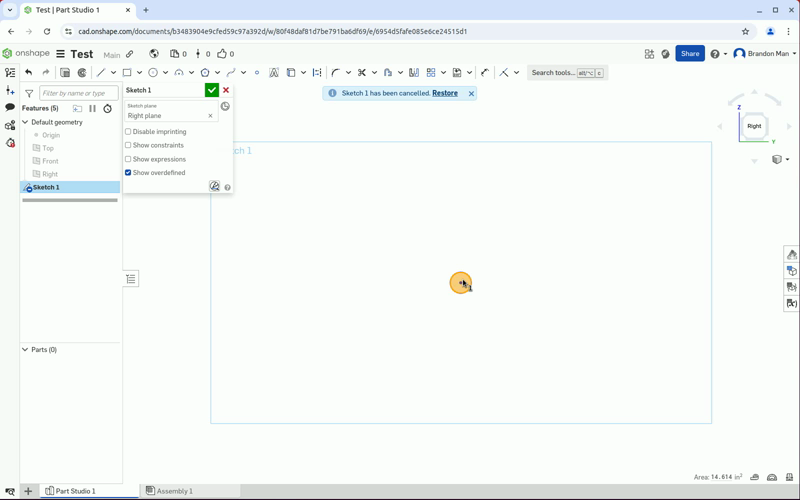
mouse_move(73, 352)
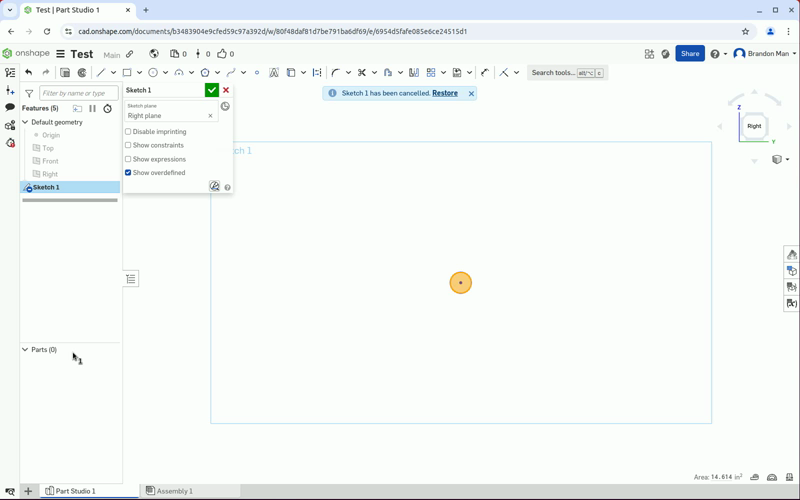
key(shift+y)
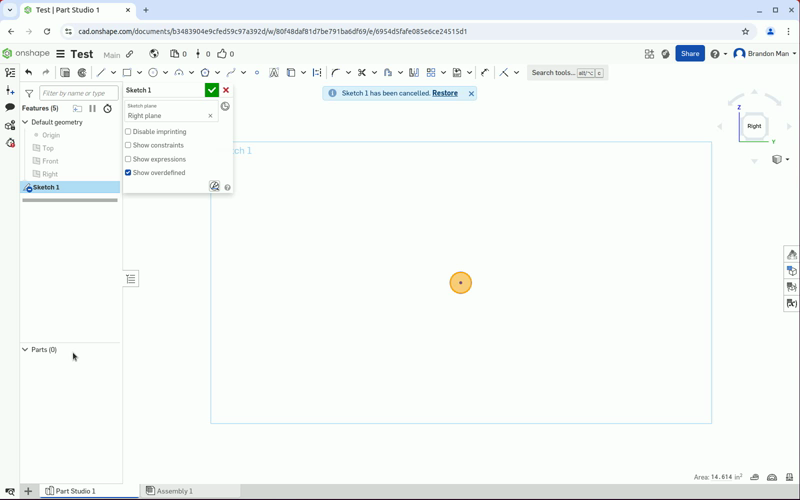
key(shift+e)
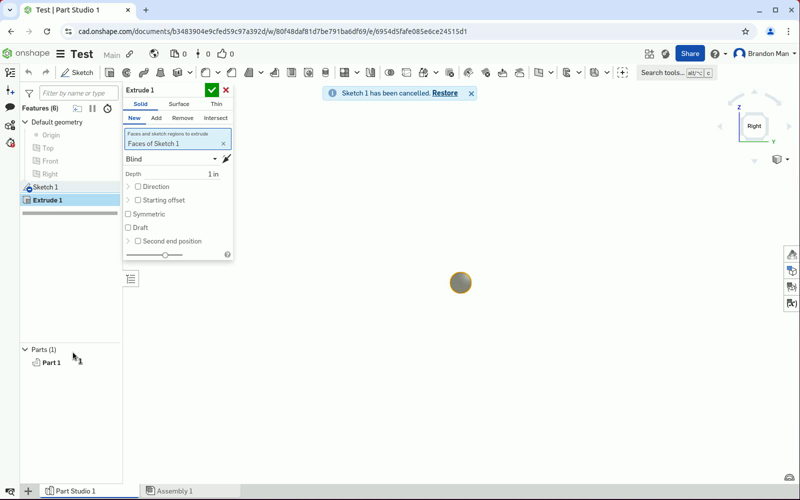
mouse_move(143, 106)
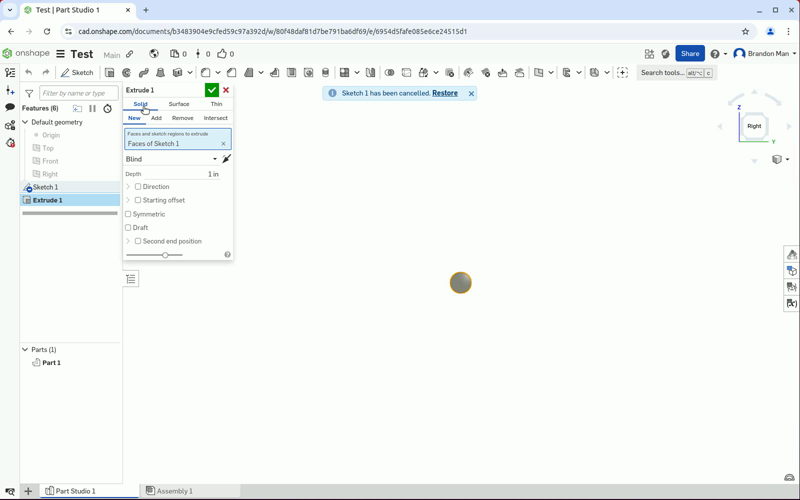
click(143, 106)
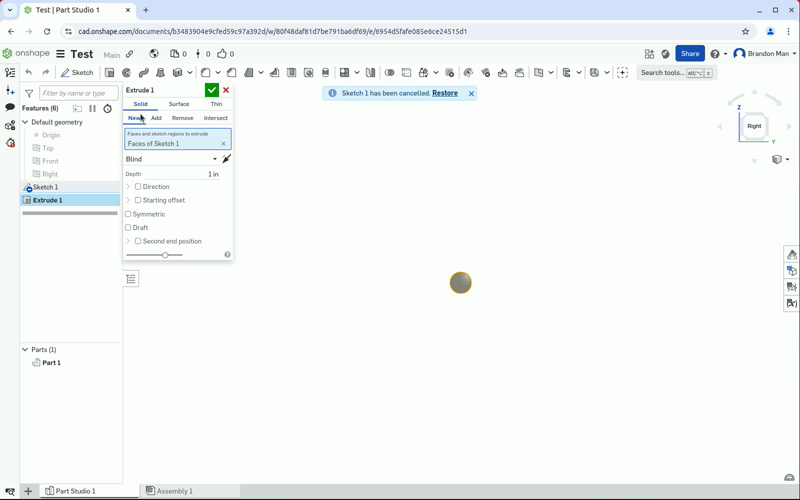
mouse_move(137, 120)
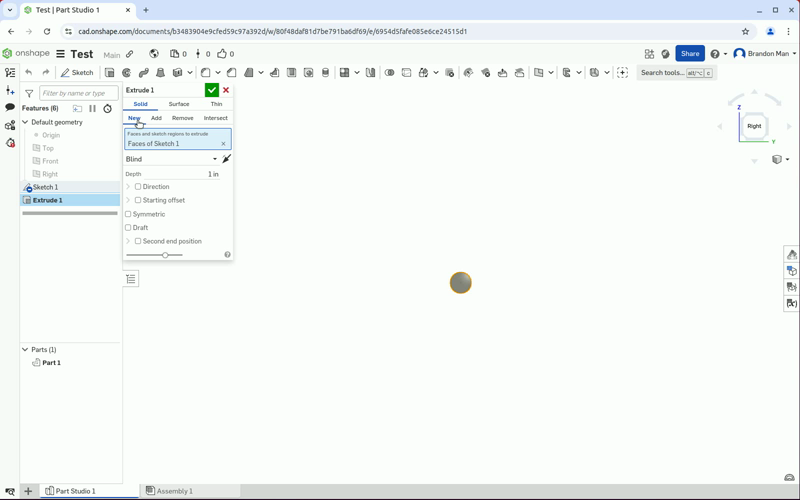
click(137, 120)
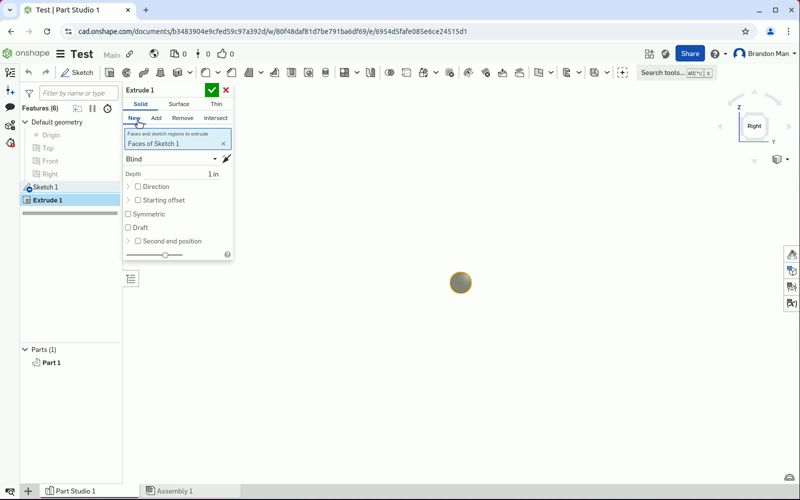
key(tab, 4)
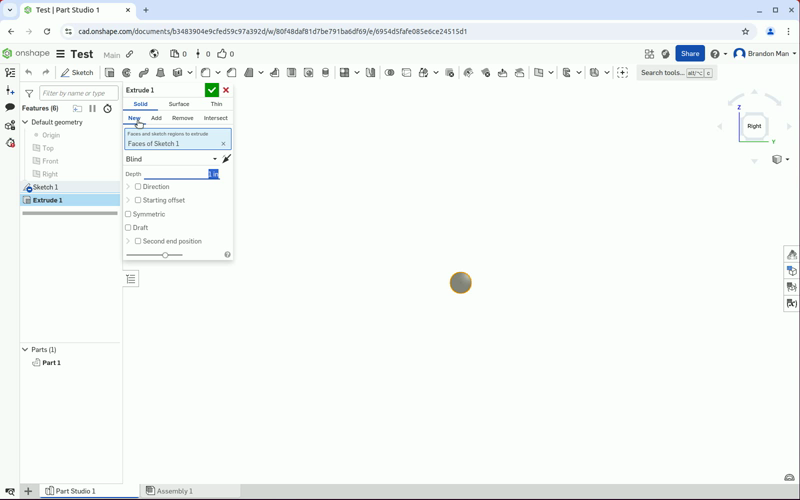
text(17.572)
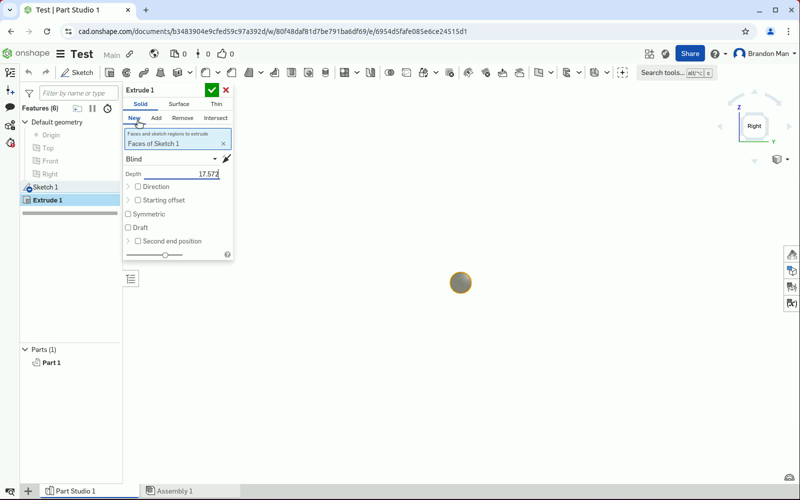
key(enter)
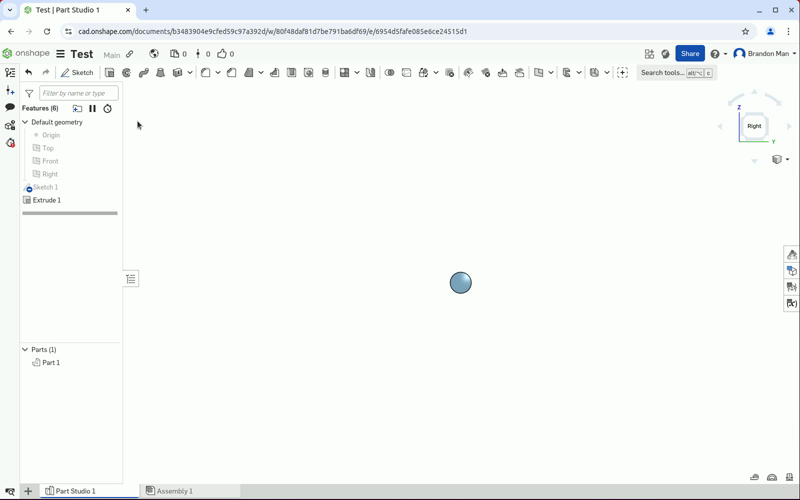
key(shift+h)
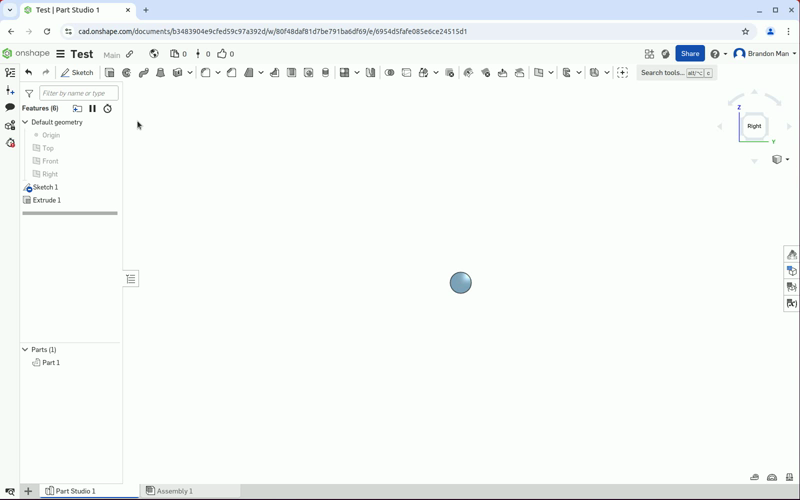
key(shift+h)
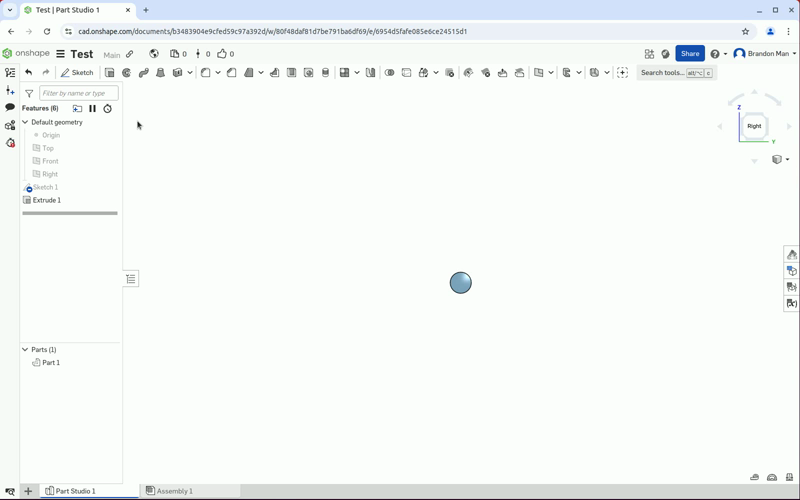
mouse_move(73, 189)
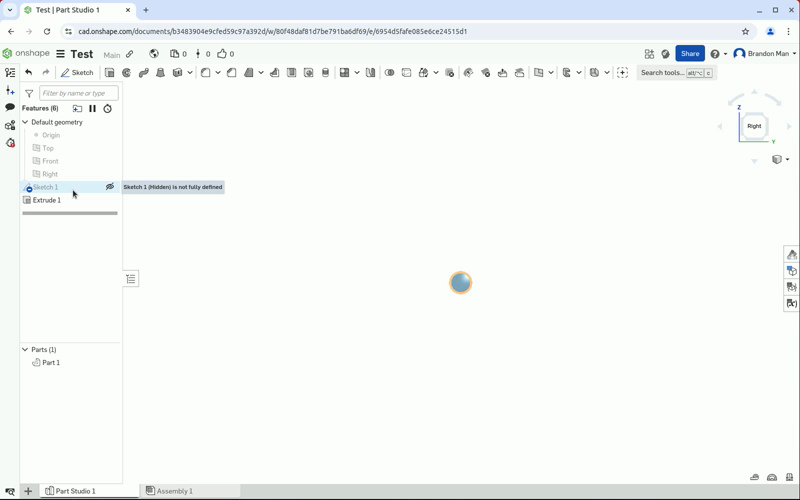
click(73, 189)
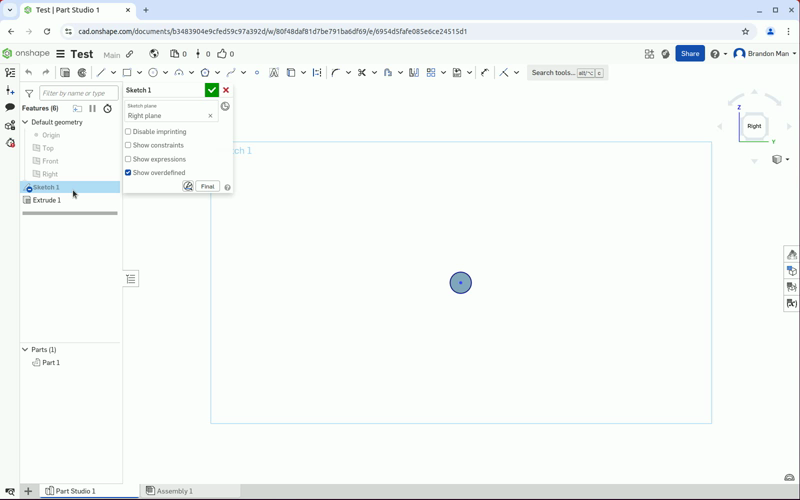
mouse_move(229, 92)
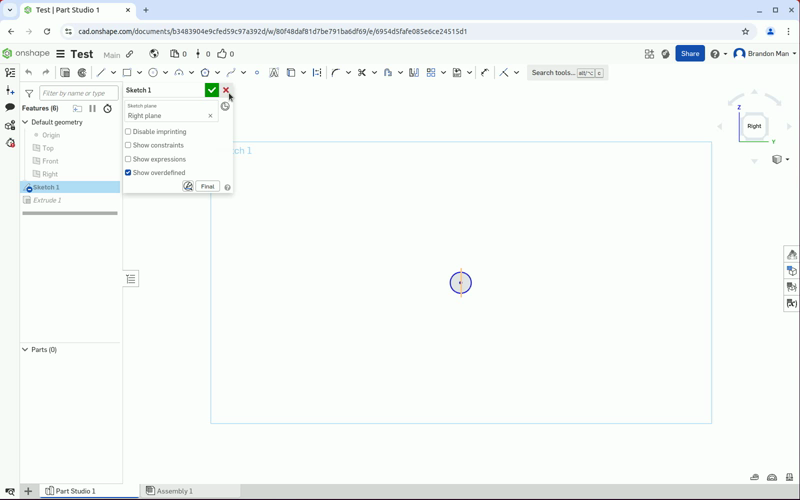
click(229, 92)
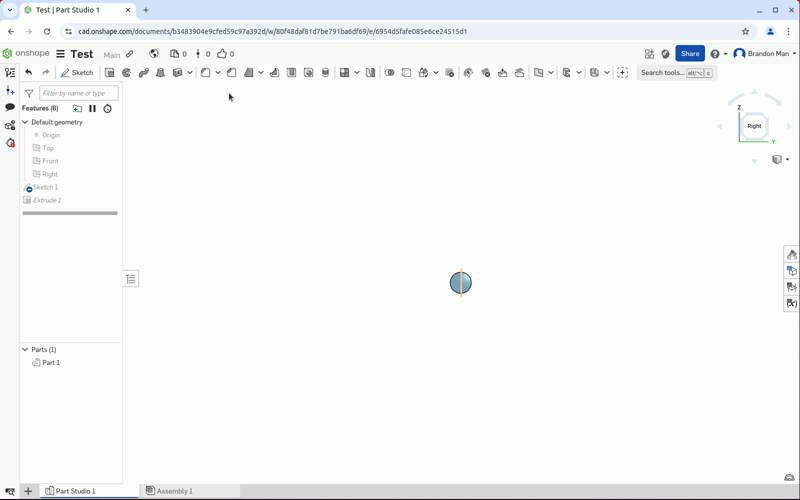
mouse_move(541, 75)
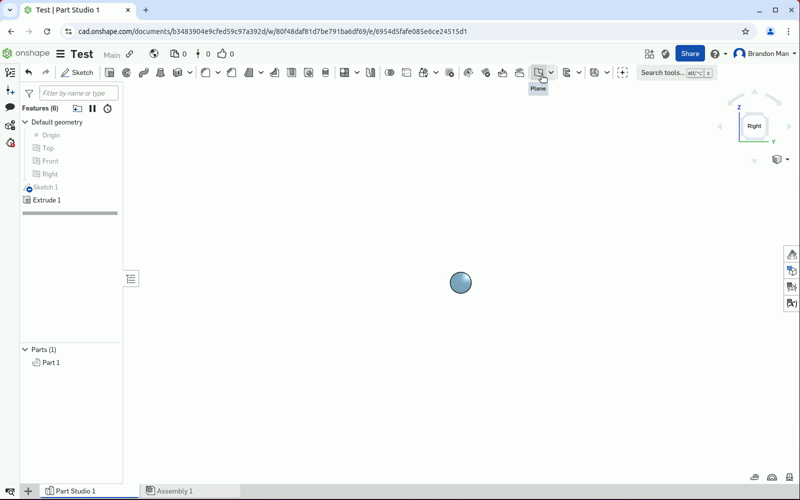
click(541, 75)
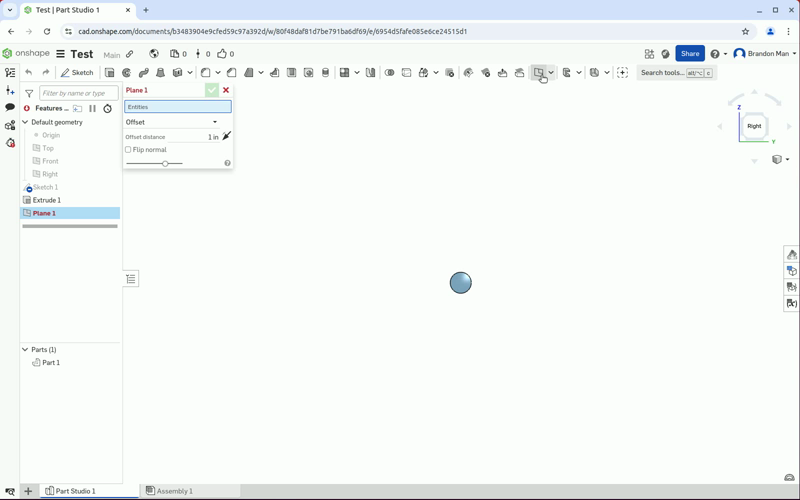
mouse_move(73, 176)
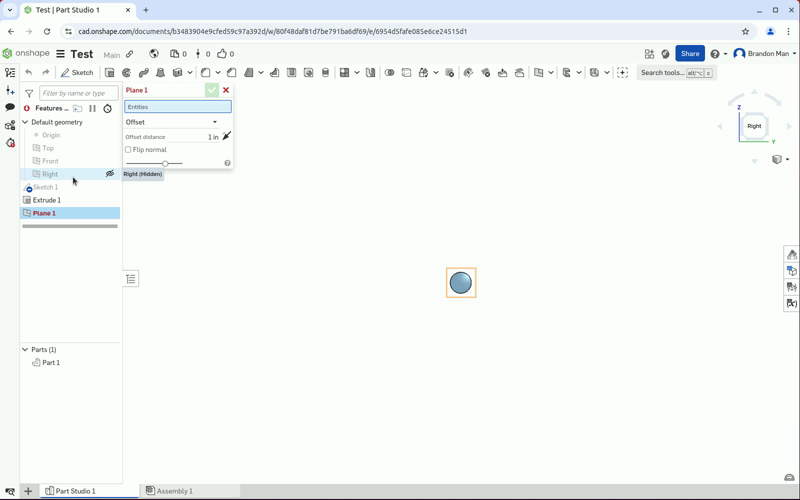
click(73, 176)
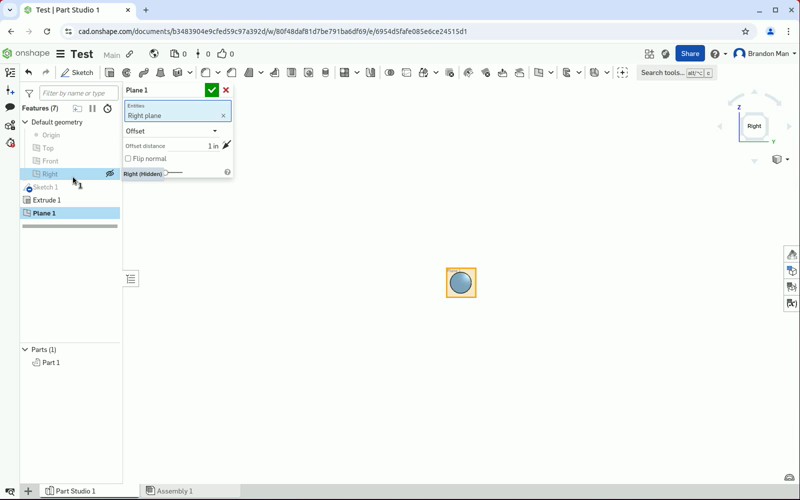
key(tab, 2)
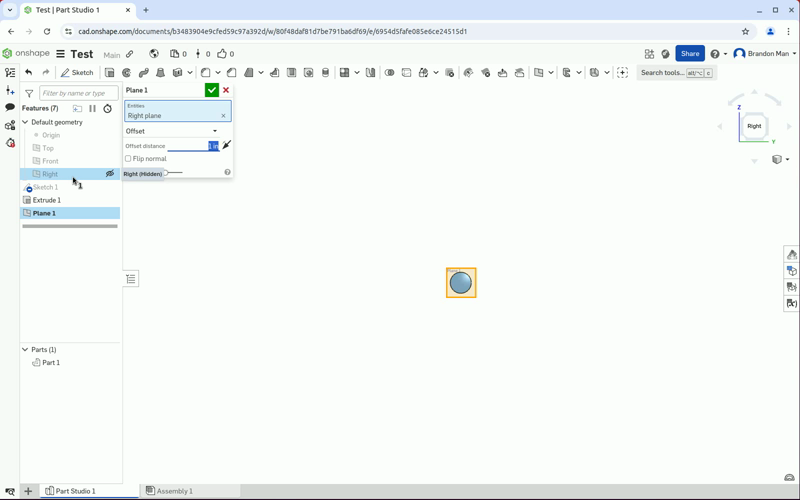
text(17.562)
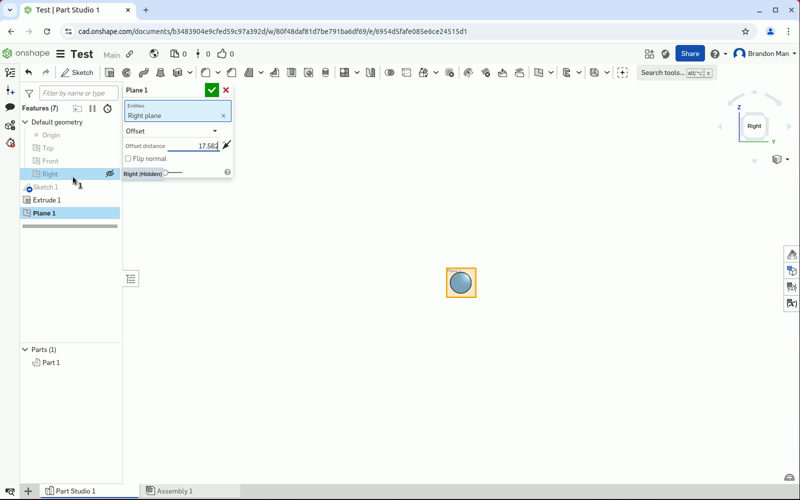
key(enter, 2)
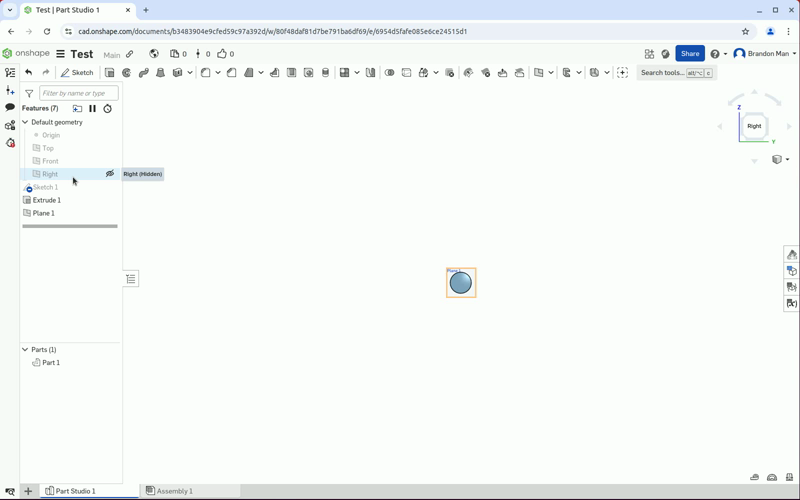
key(shift+s)
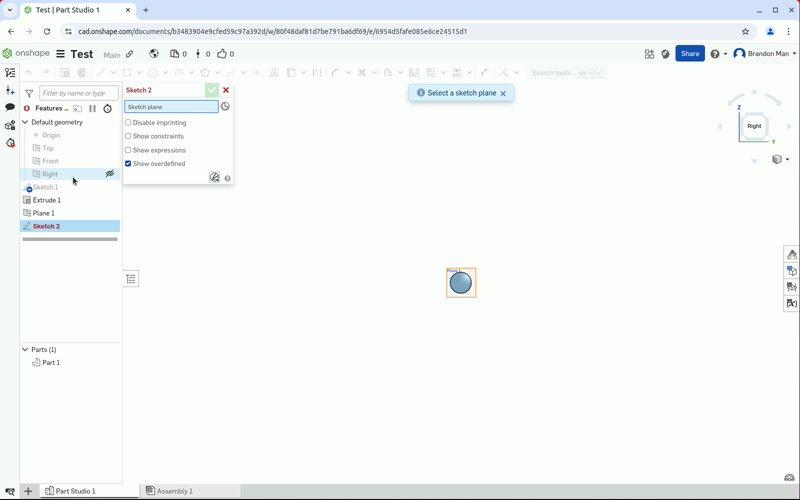
mouse_move(73, 215)
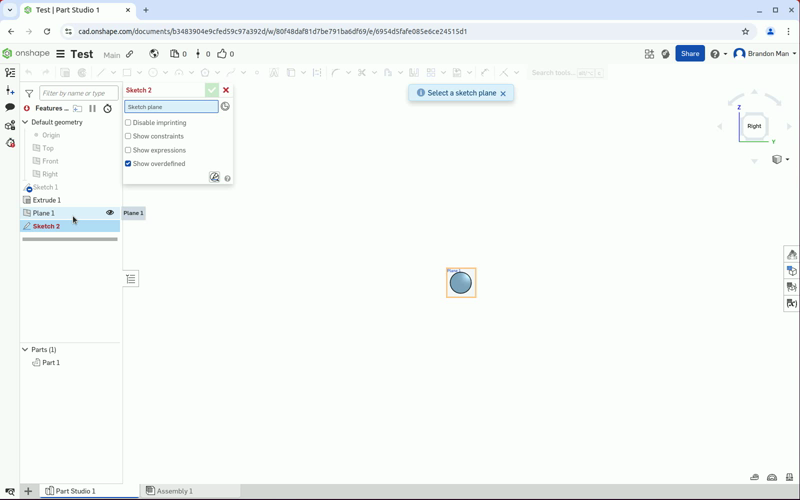
click(73, 215)
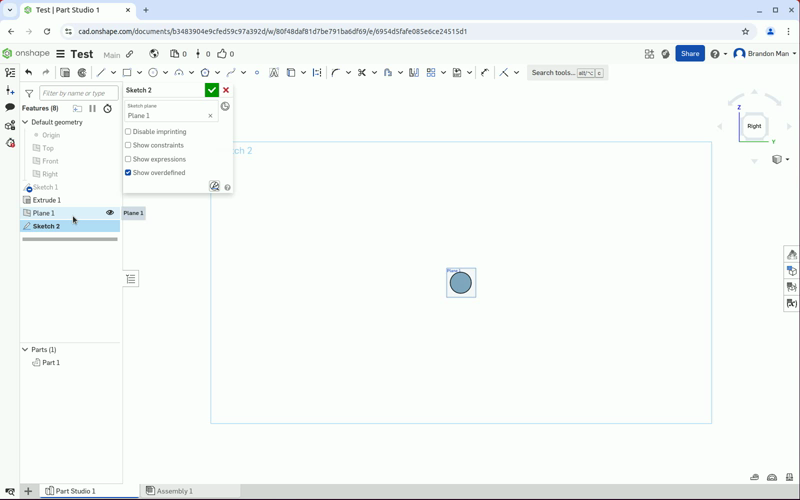
mouse_move(73, 352)
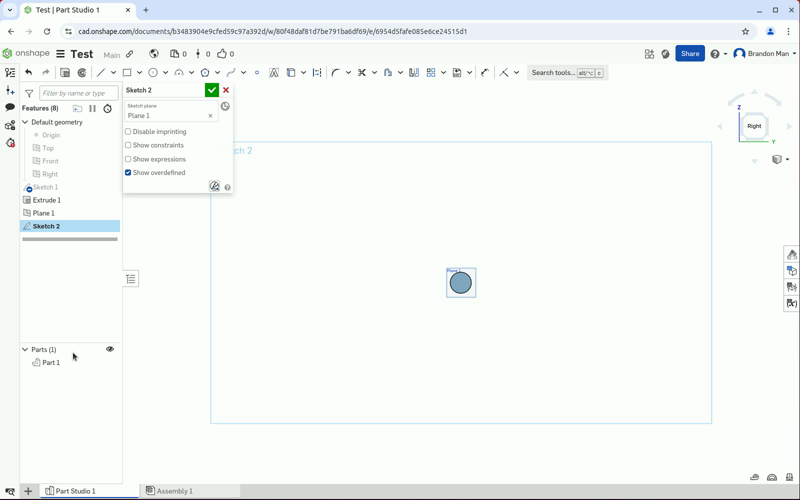
key(y)
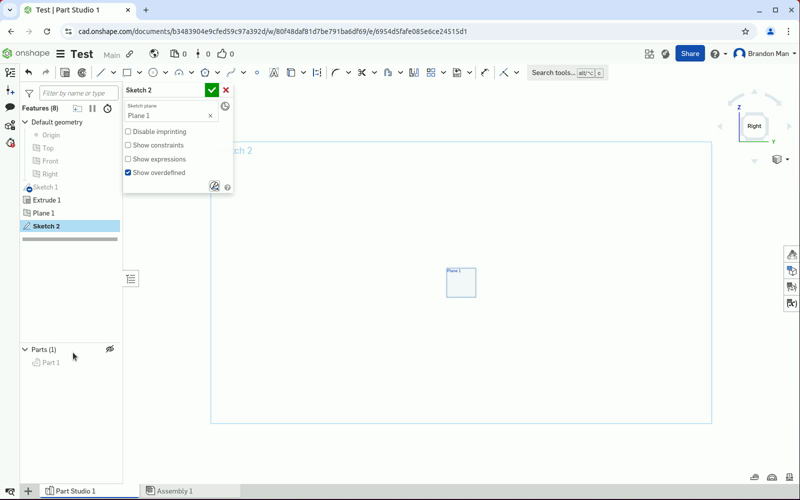
key(c)
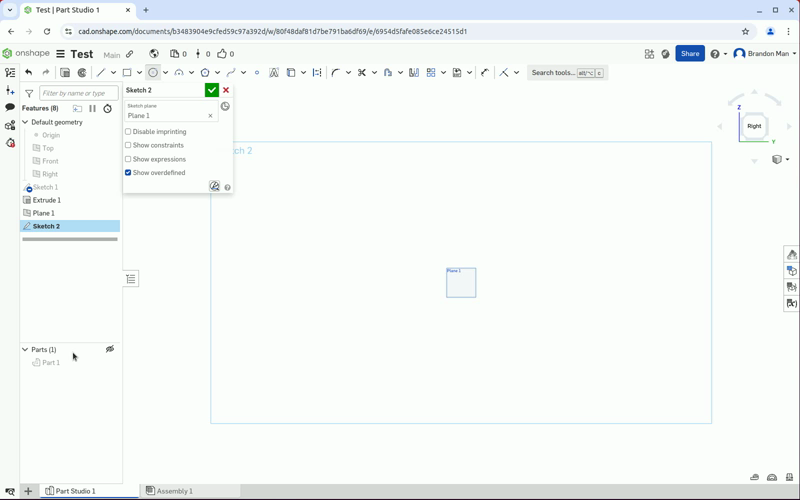
key_down(shift)
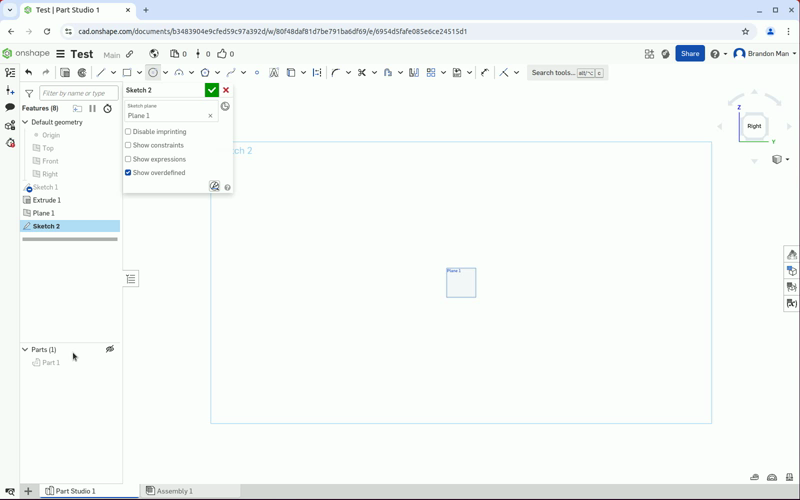
mouse_move(461, 282)
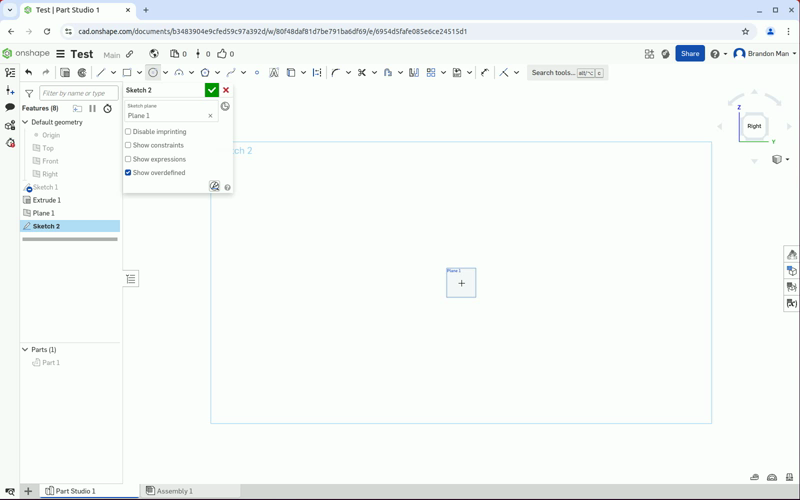
click(461, 282)
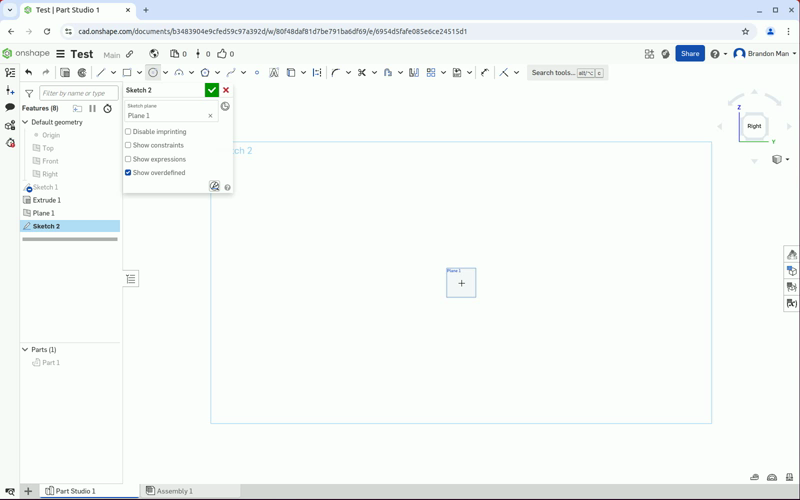
key_up(shift)
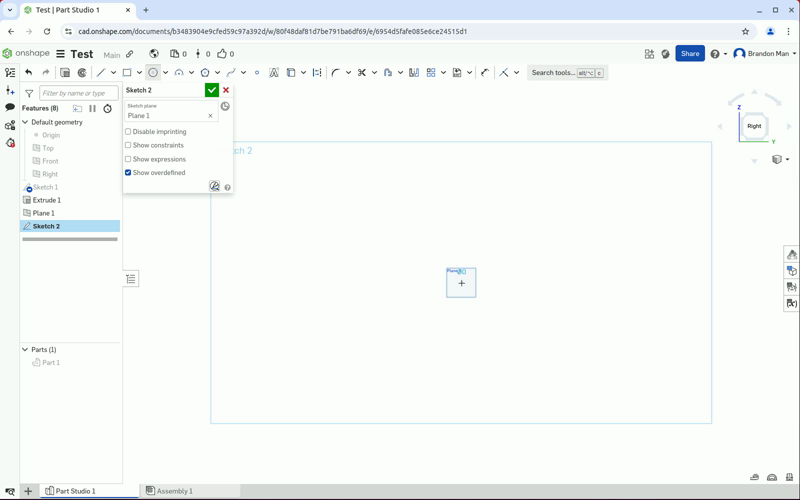
mouse_move(468, 282)
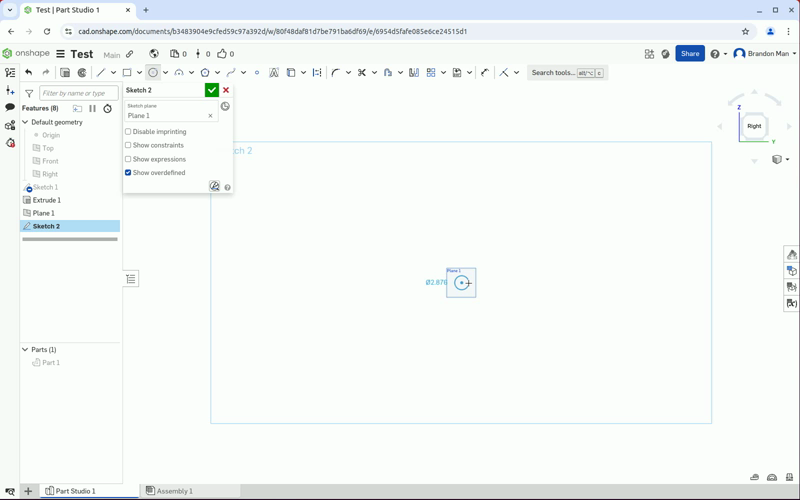
click(468, 282)
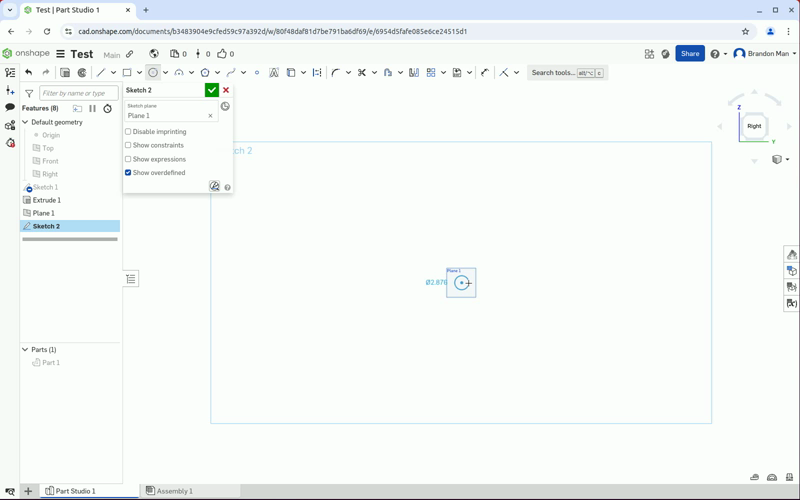
key(esc)
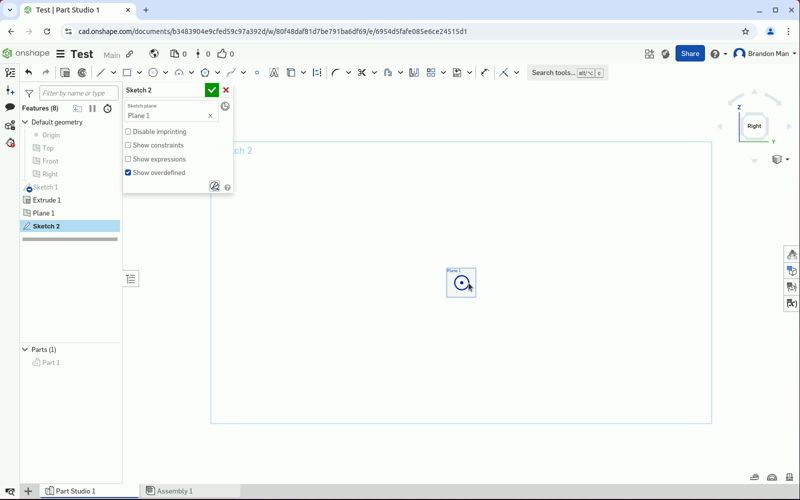
mouse_move(462, 282)
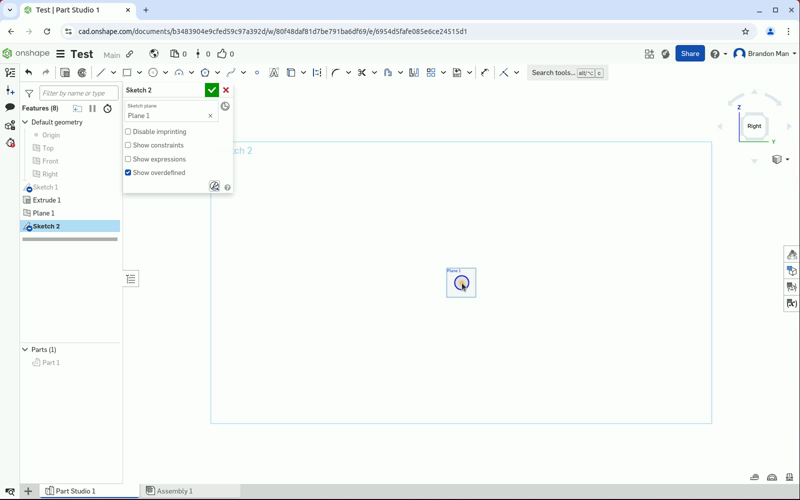
scroll(6)
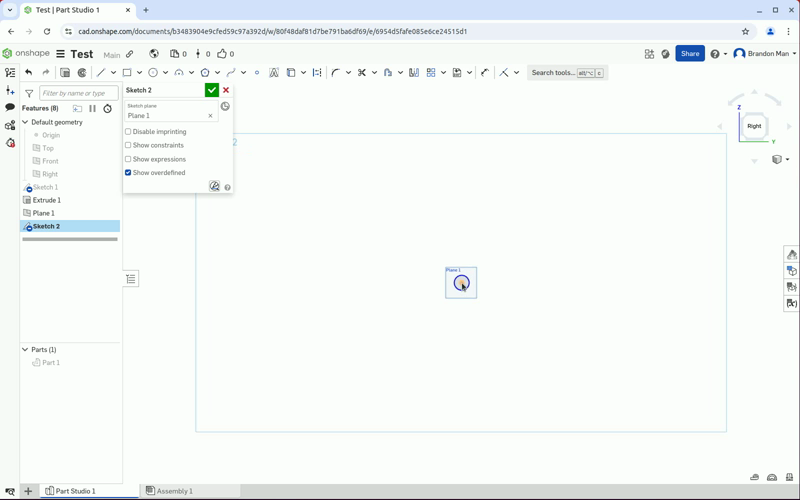
scroll(6)
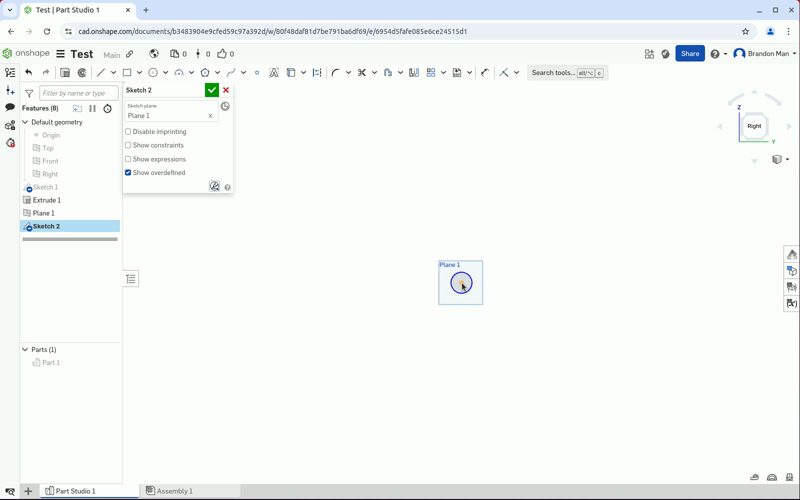
scroll(6)
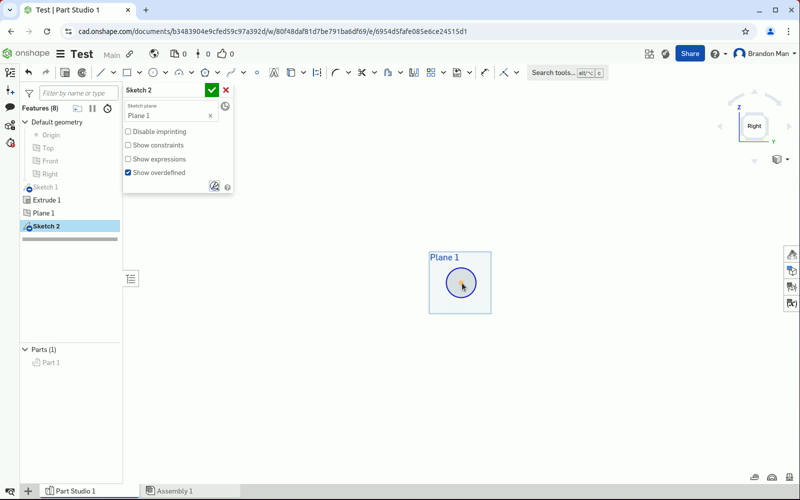
scroll(6)
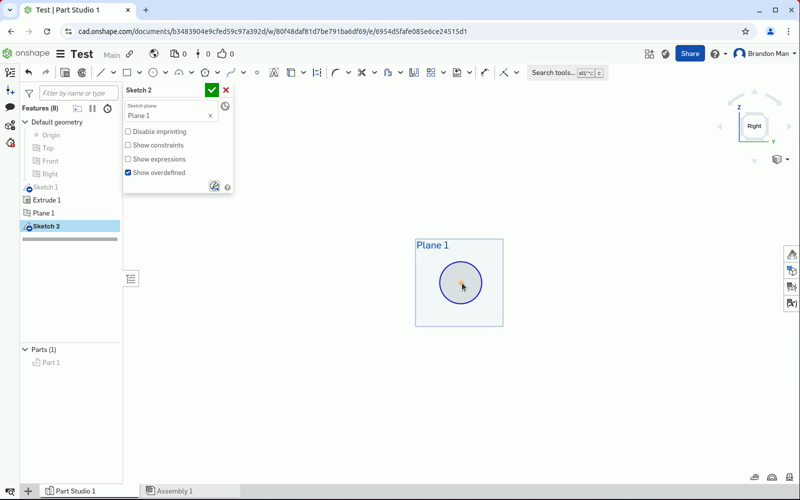
scroll(6)
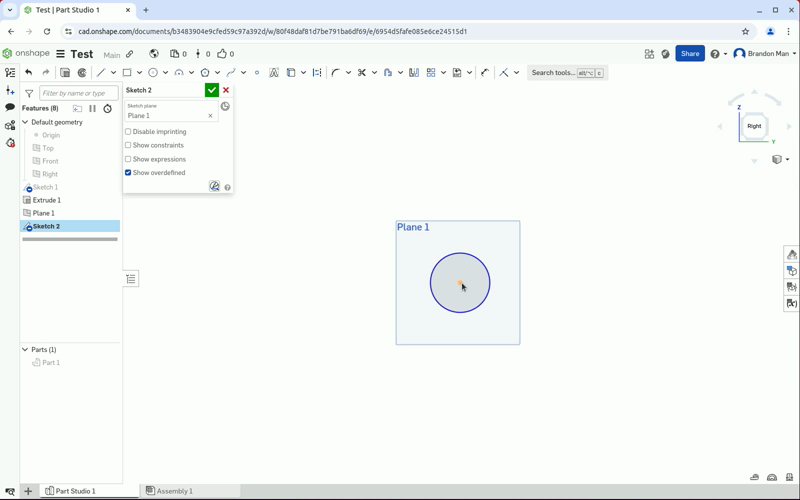
scroll(6)
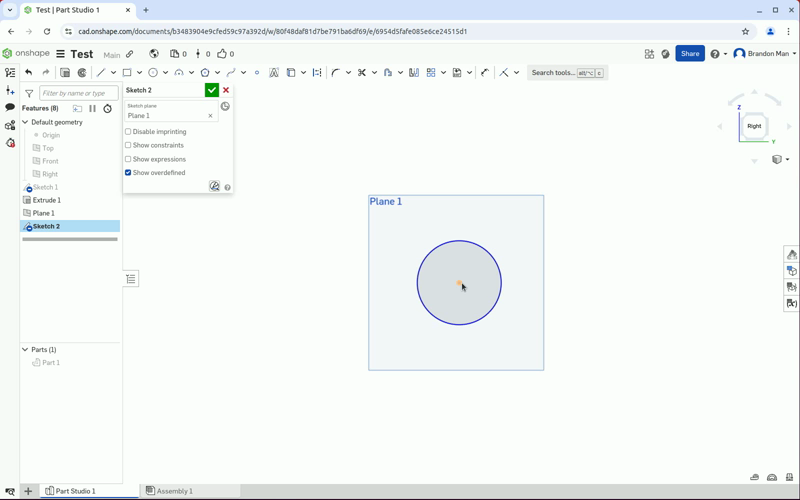
scroll(6)
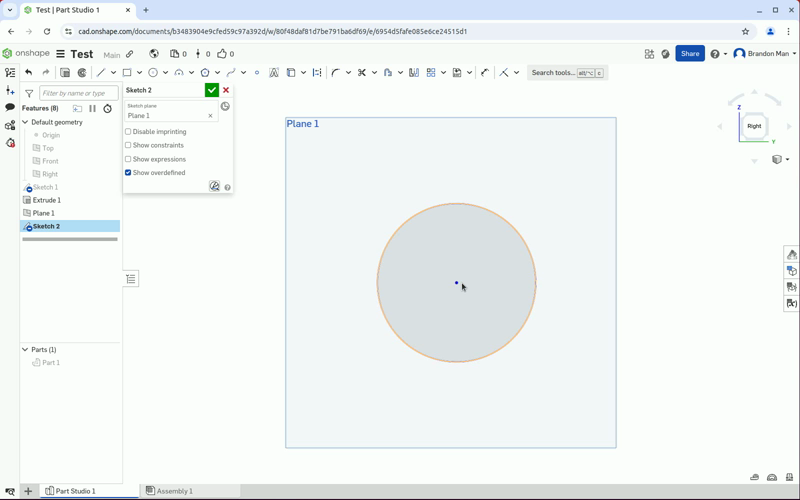
click(462, 282)
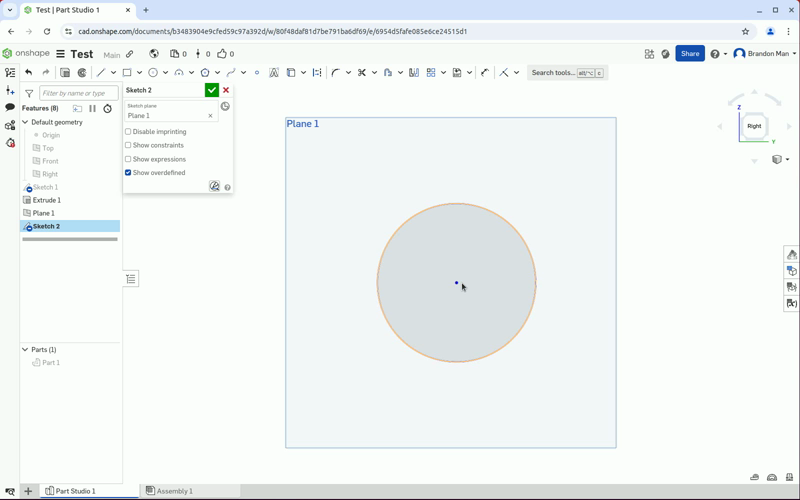
scroll(-6)
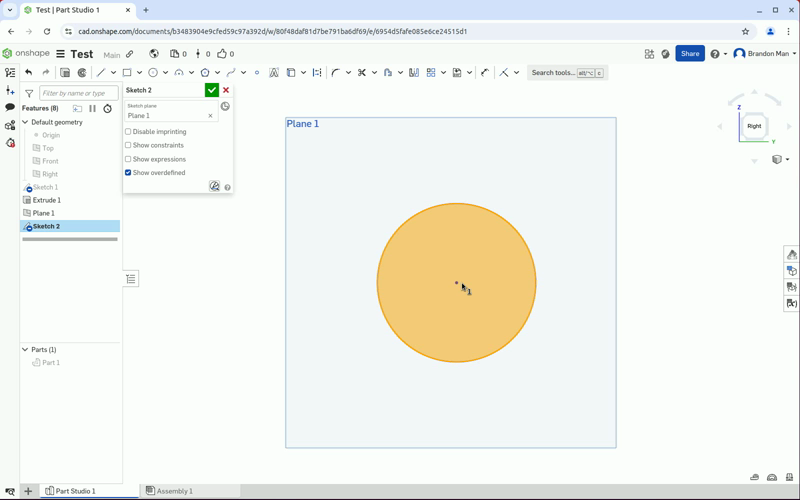
scroll(-6)
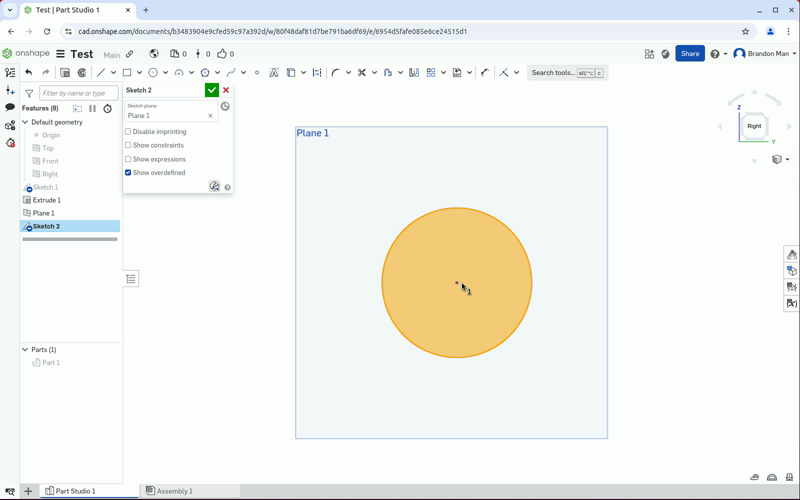
scroll(-6)
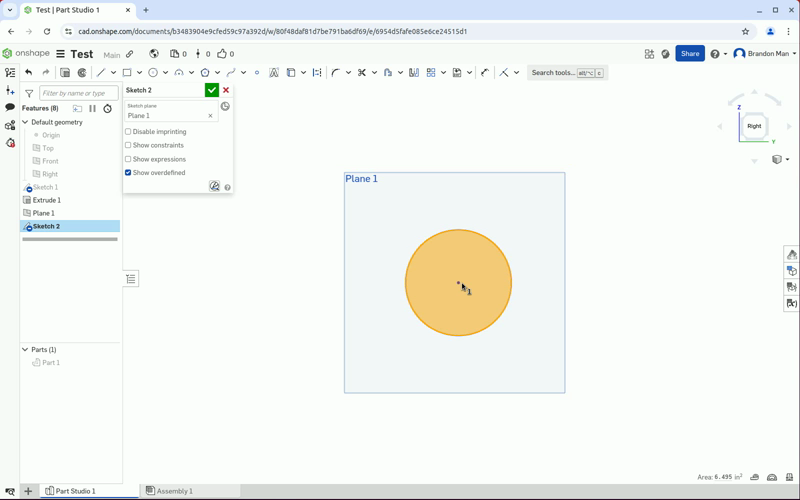
scroll(-6)
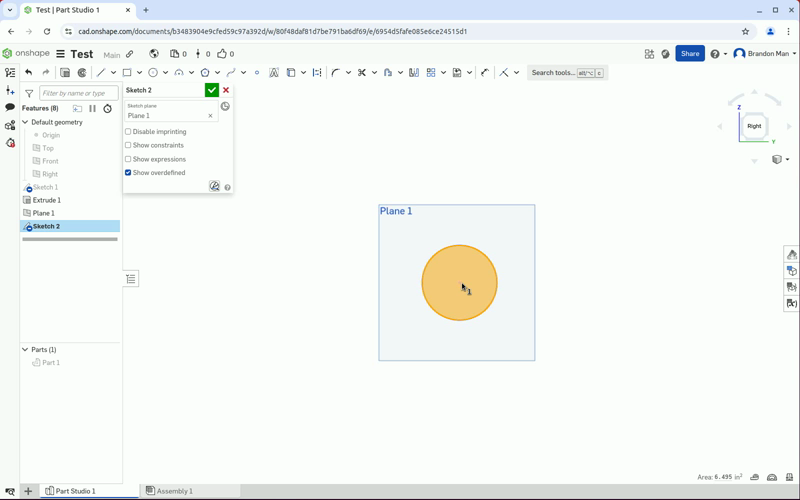
scroll(-6)
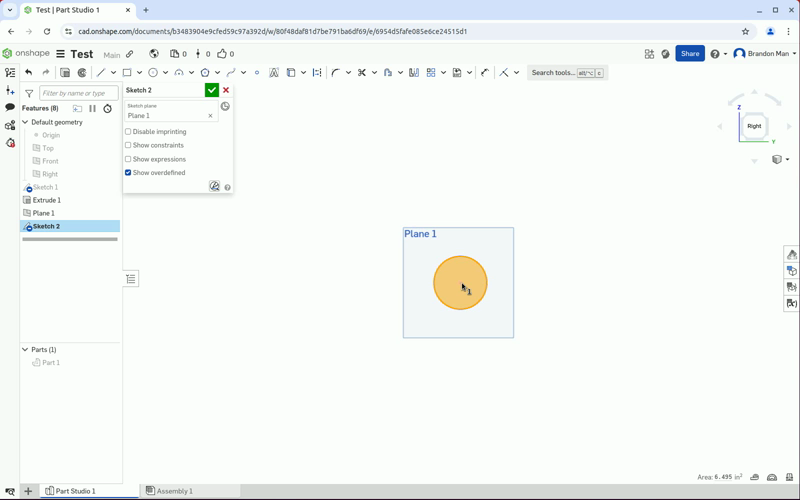
scroll(-6)
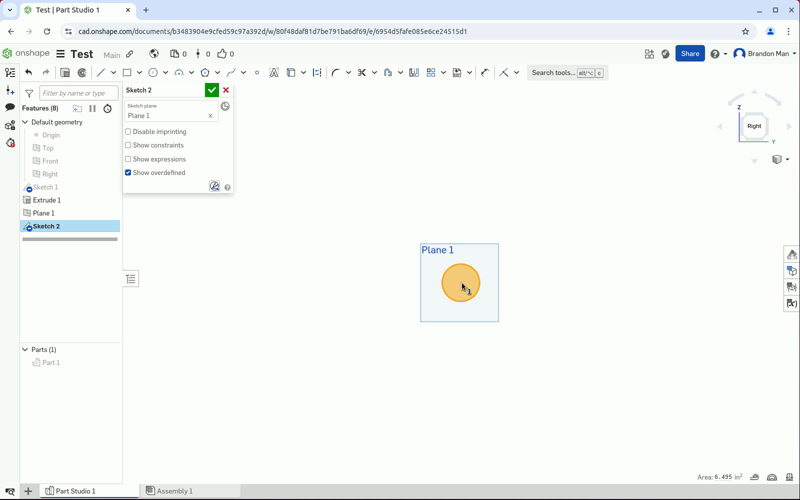
scroll(-6)
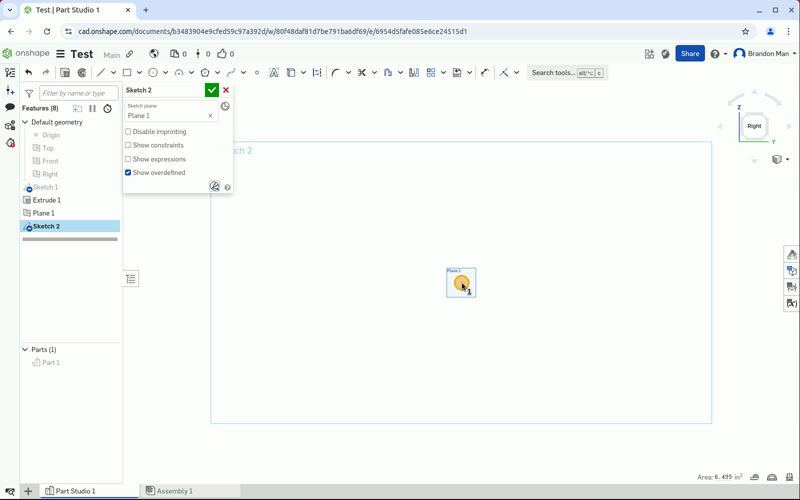
mouse_move(73, 352)
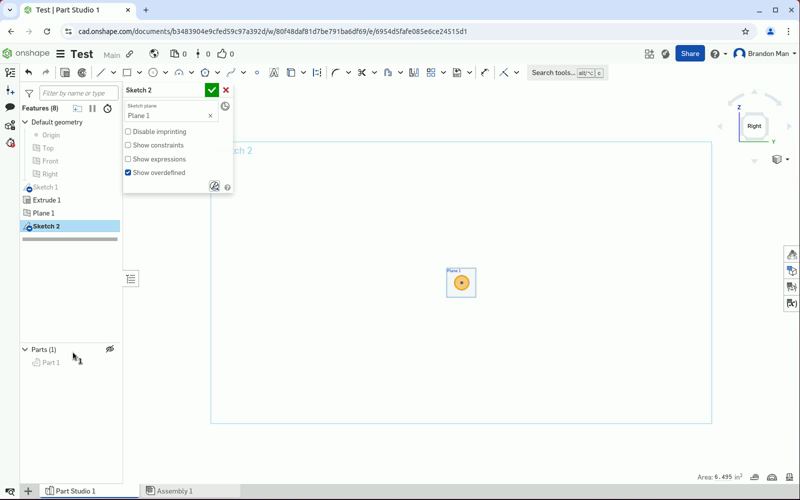
key(shift+y)
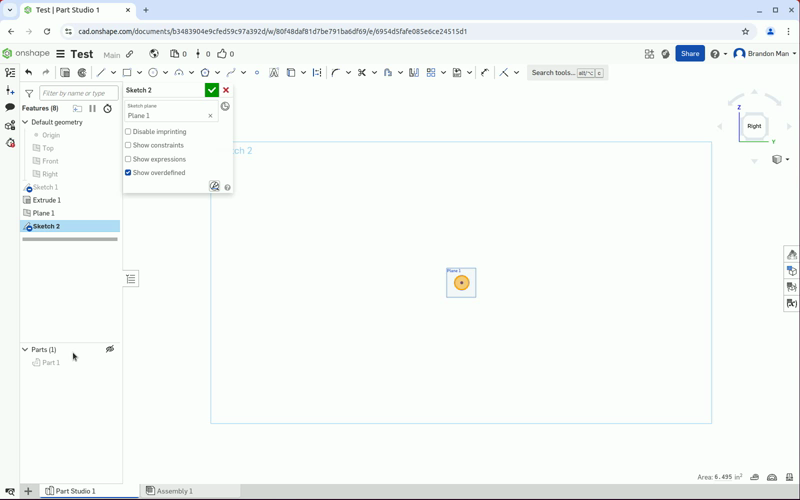
key(shift+e)
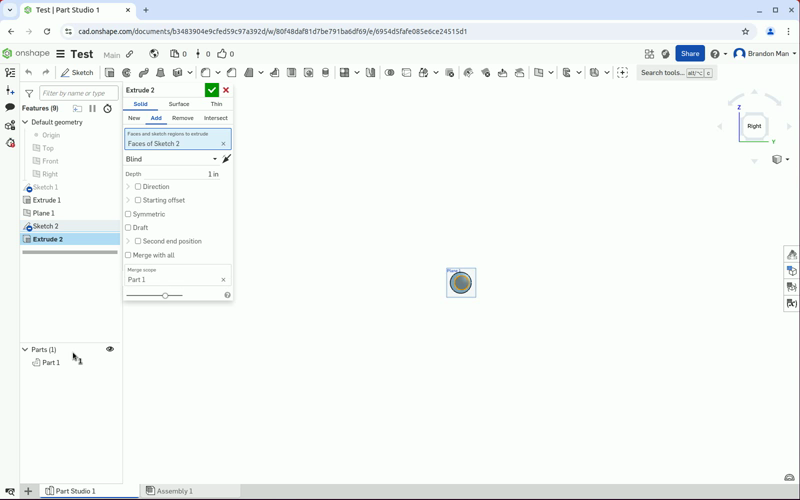
mouse_move(143, 106)
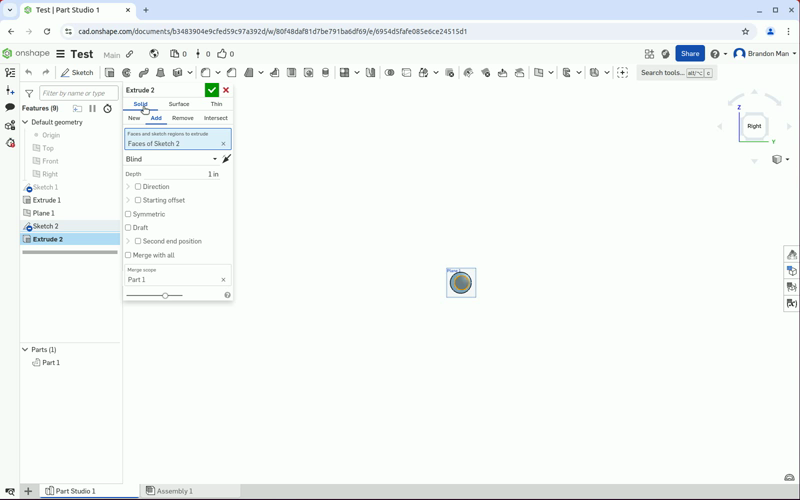
click(143, 106)
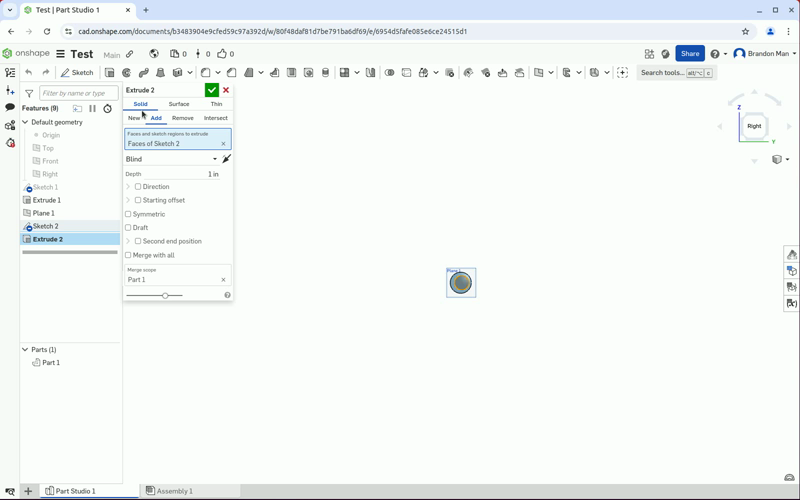
mouse_move(137, 120)
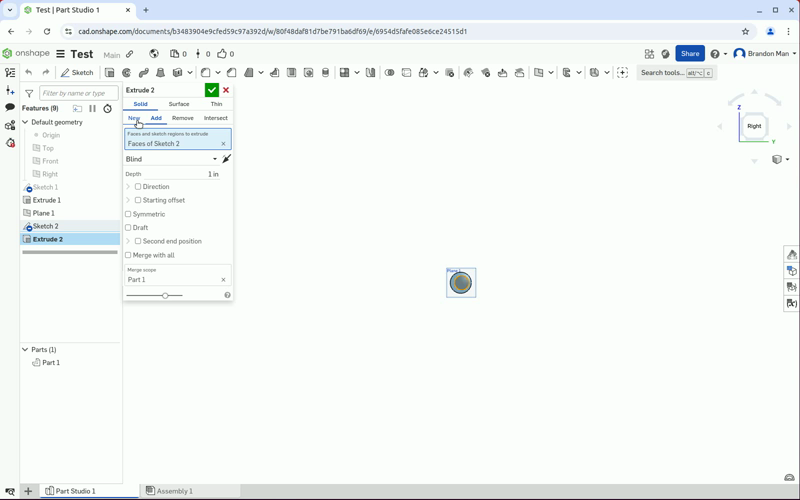
click(137, 120)
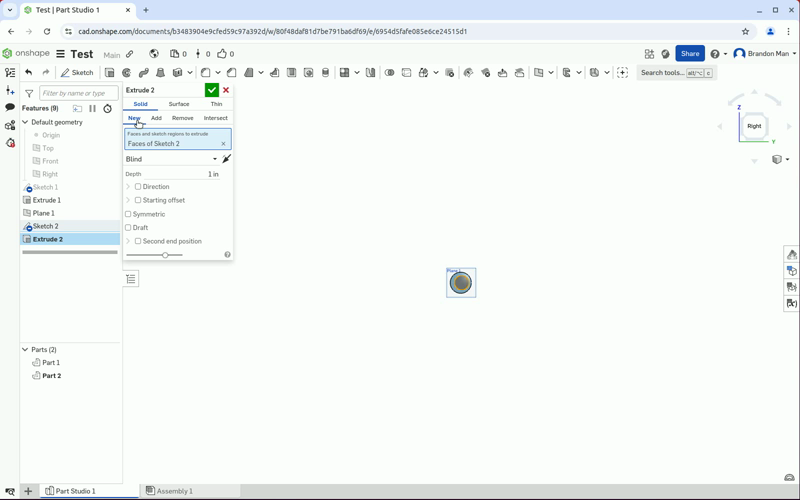
key(tab, 4)
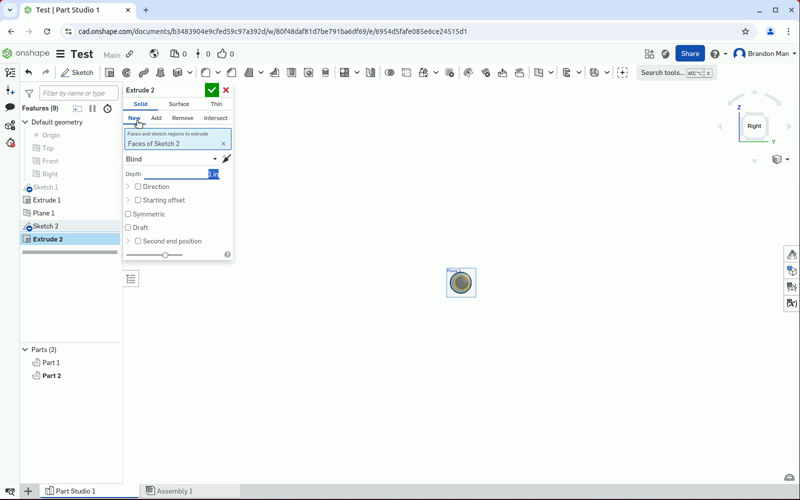
text(2.889)
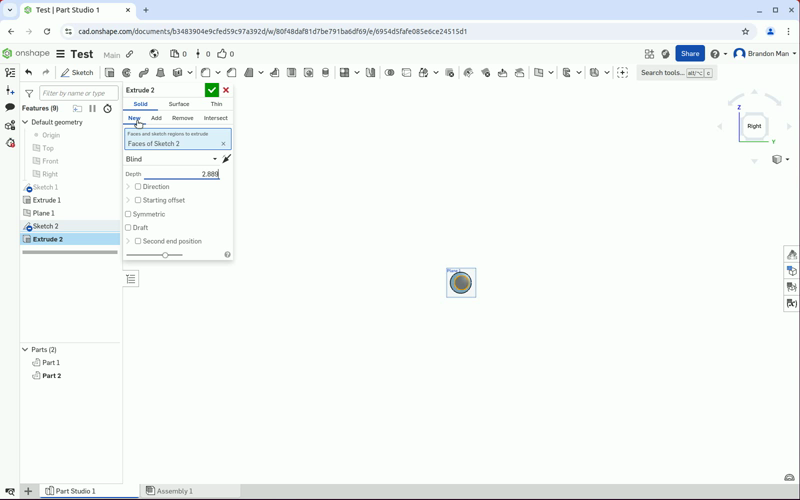
key(enter)
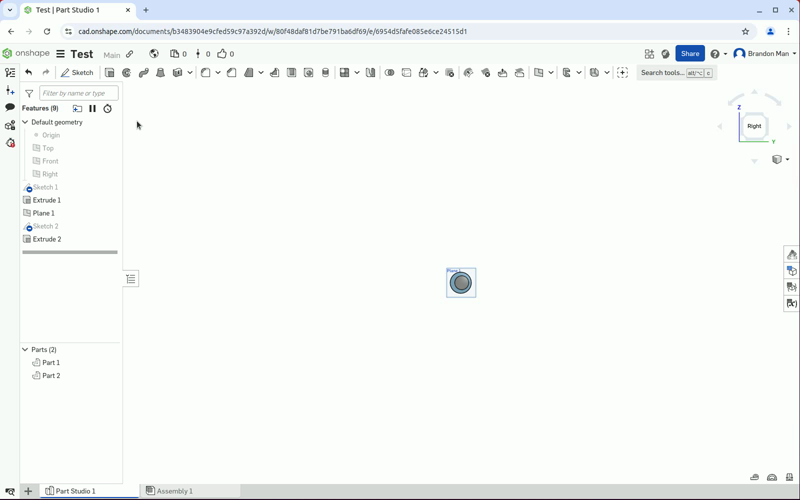
key(shift+h)
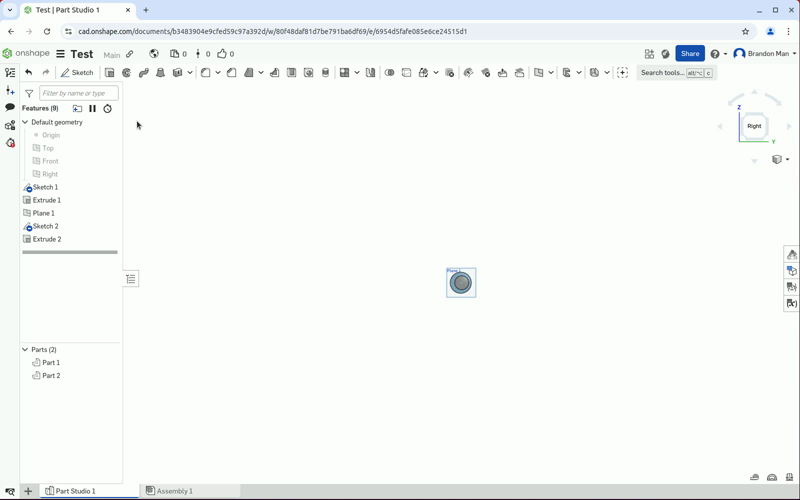
key(shift+h)
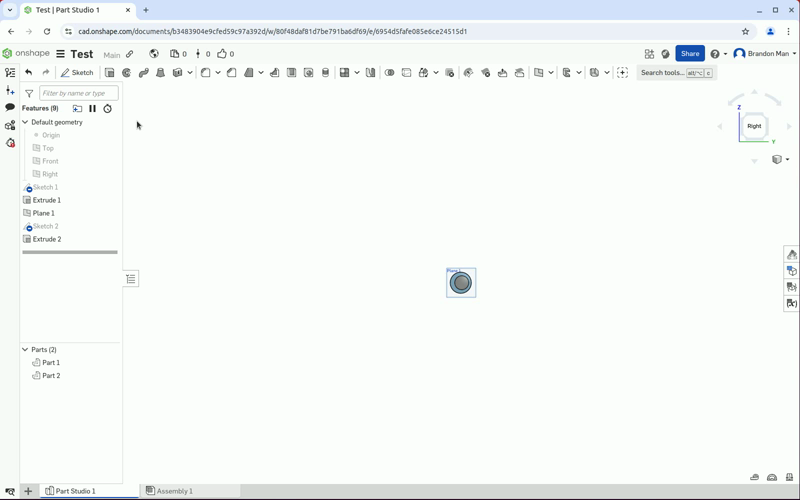
mouse_move(73, 189)
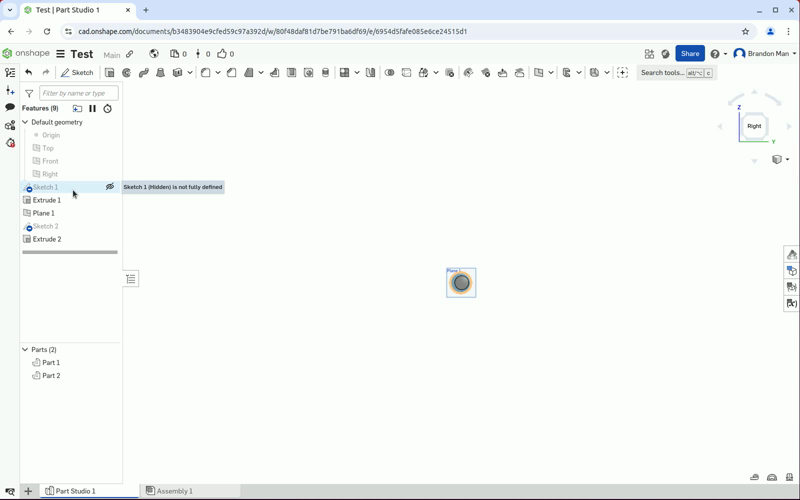
click(73, 189)
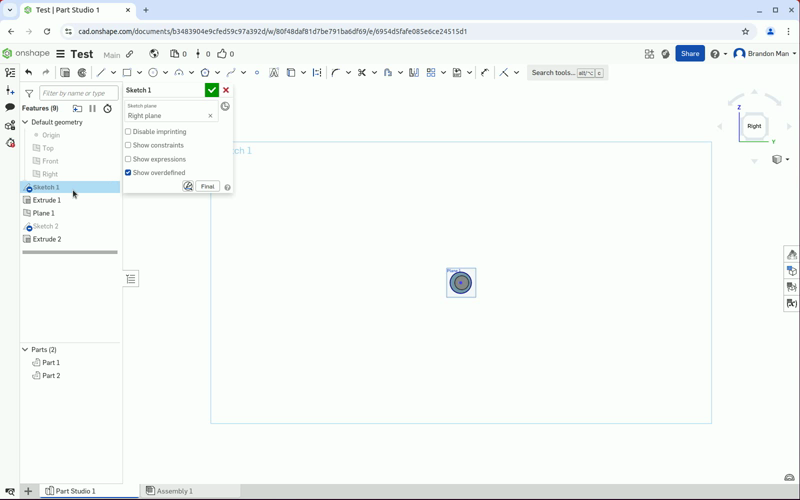
mouse_move(229, 92)
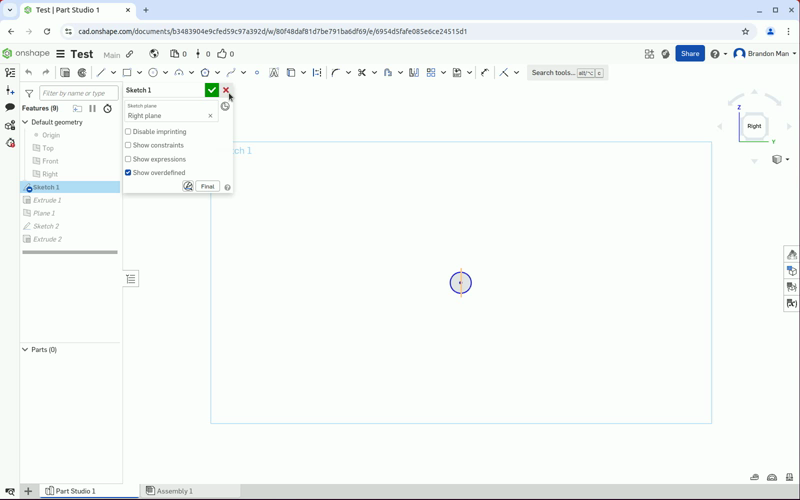
click(229, 92)
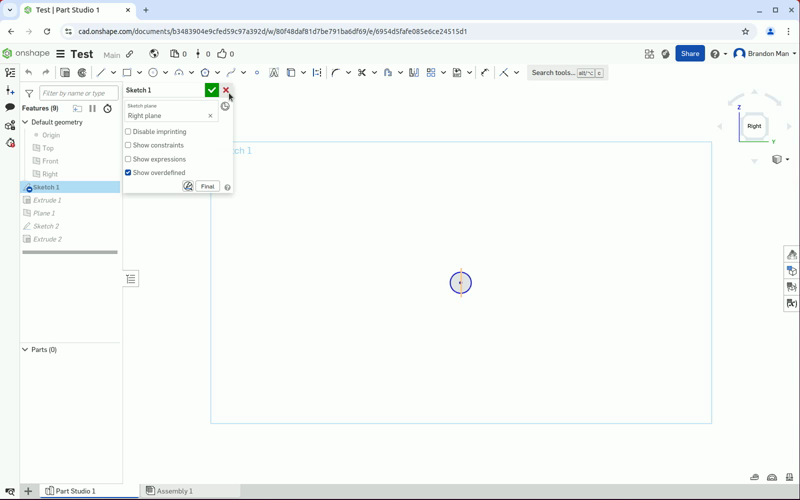
key(shift+s)
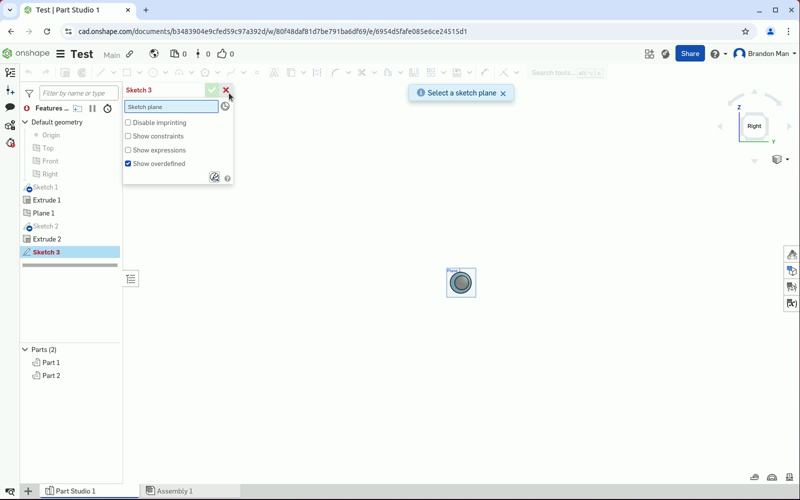
mouse_move(73, 176)
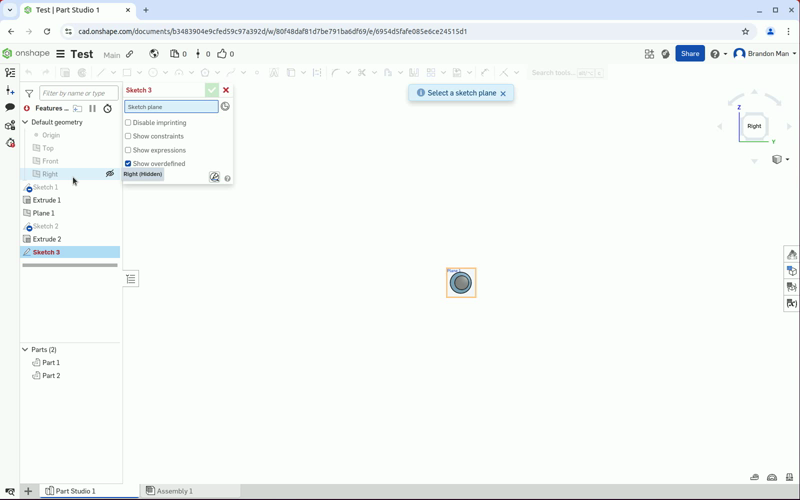
click(73, 176)
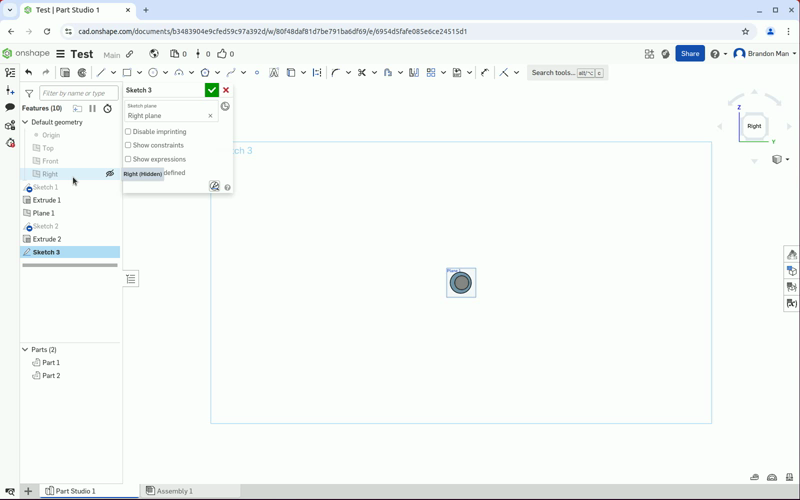
mouse_move(73, 352)
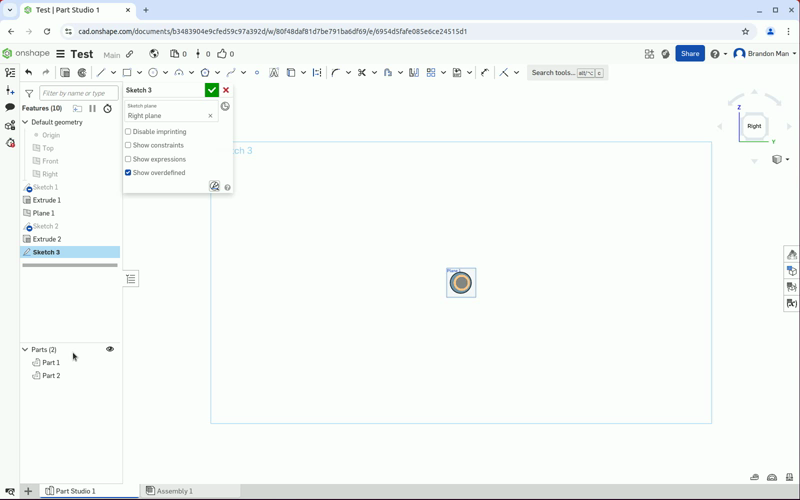
key(y)
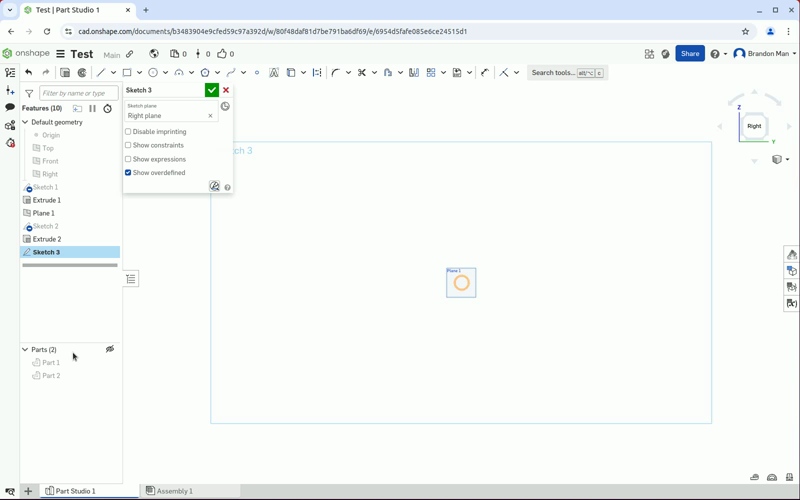
key(c)
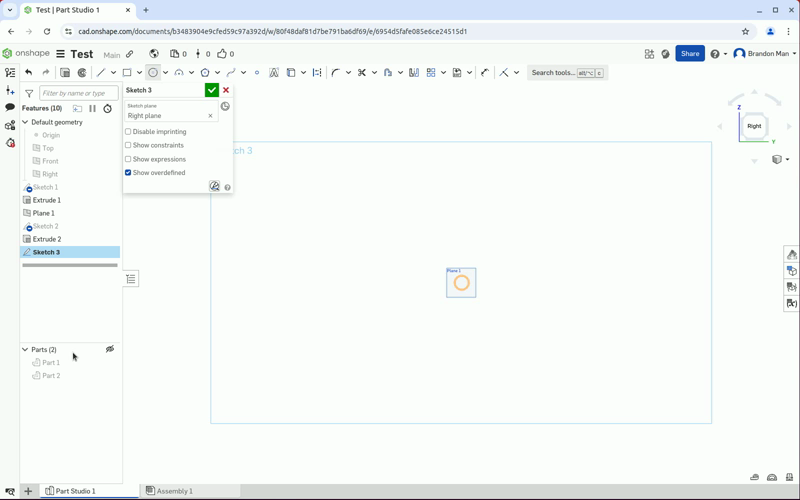
key_down(shift)
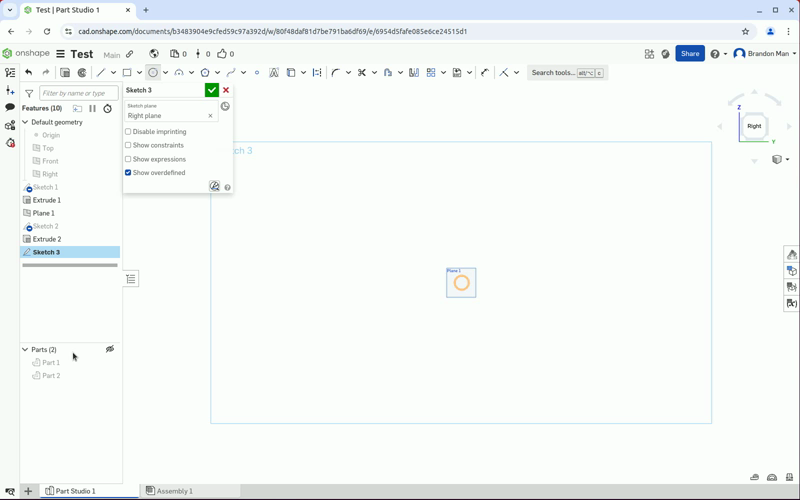
mouse_move(461, 282)
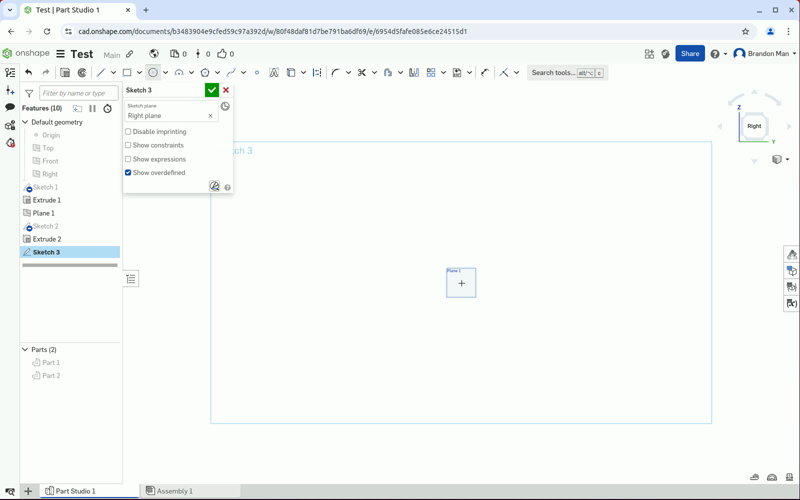
click(461, 282)
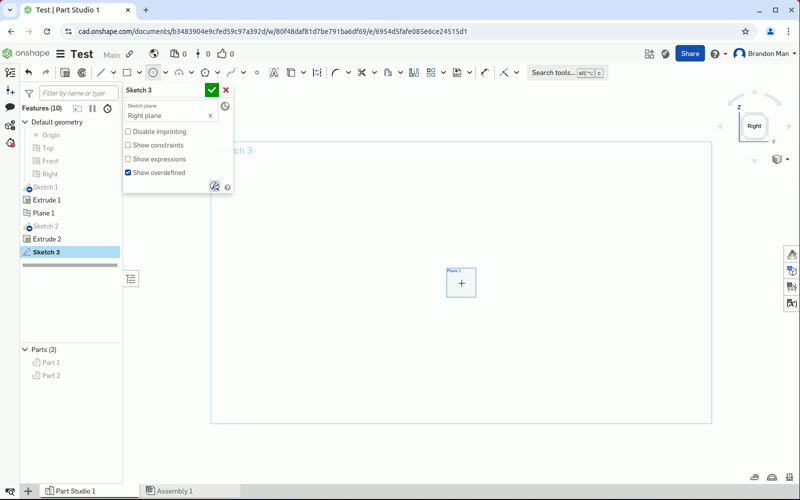
key_up(shift)
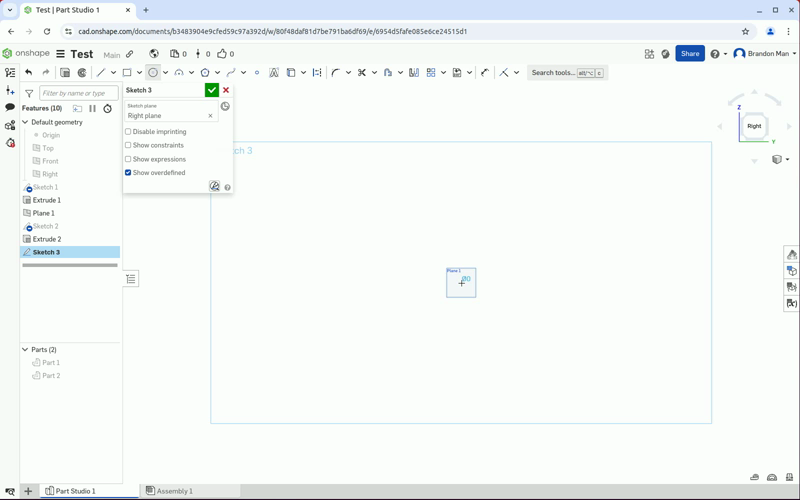
mouse_move(468, 282)
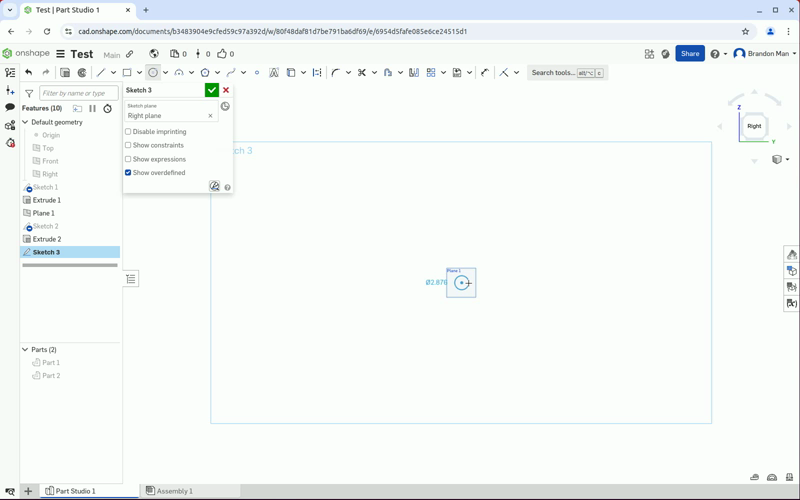
click(468, 282)
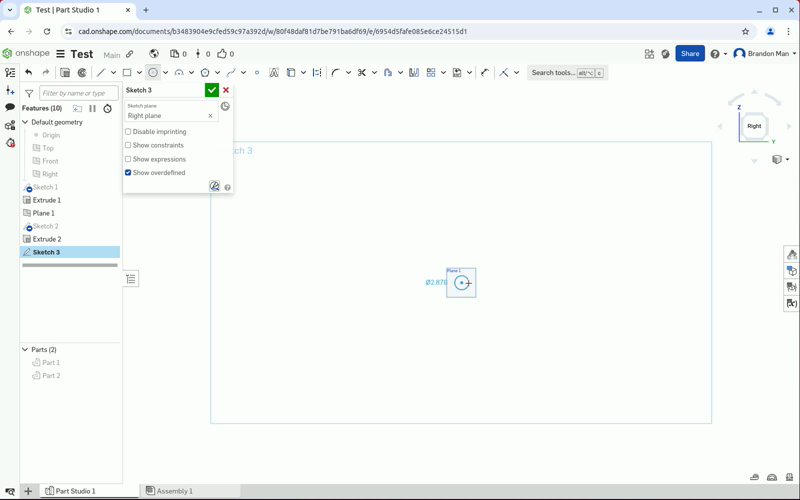
key(esc)
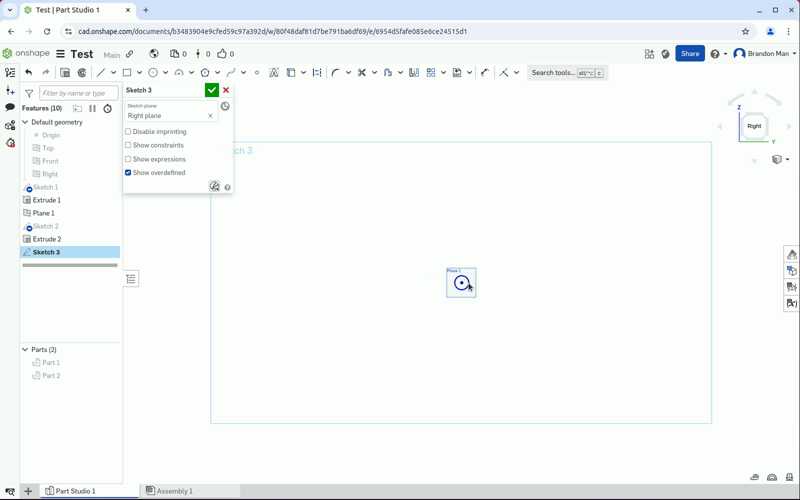
mouse_move(461, 276)
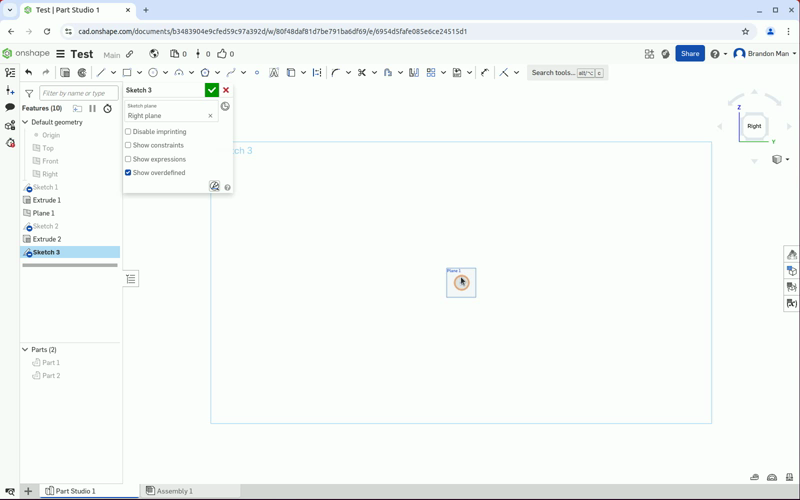
scroll(6)
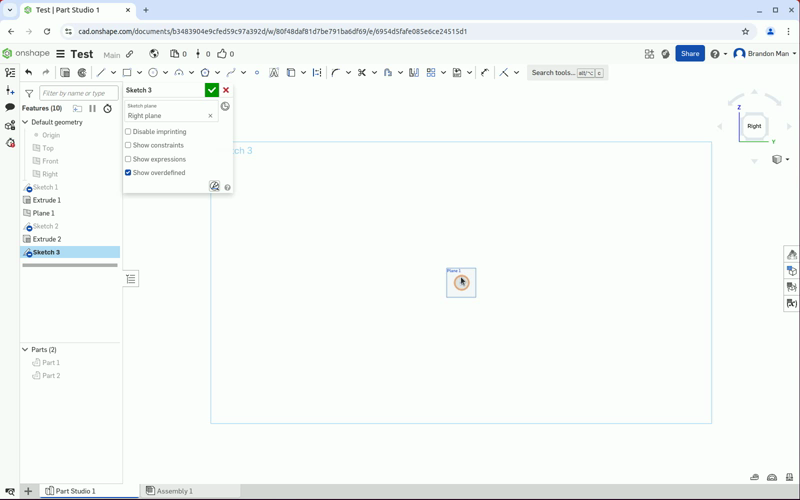
scroll(6)
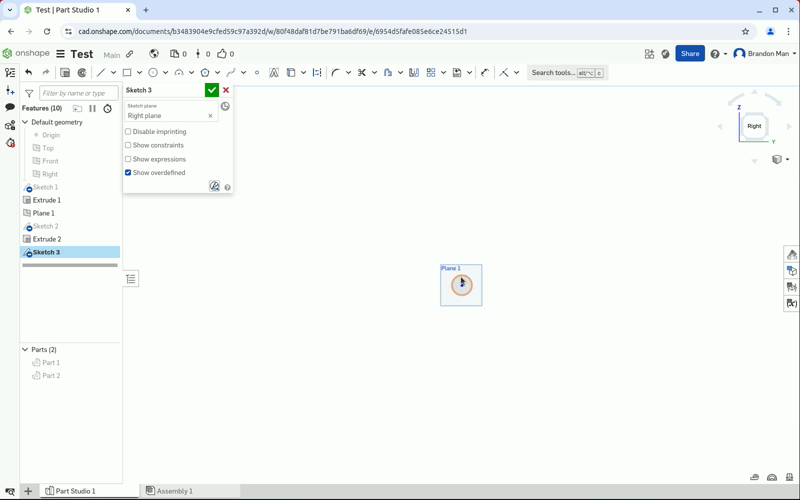
scroll(6)
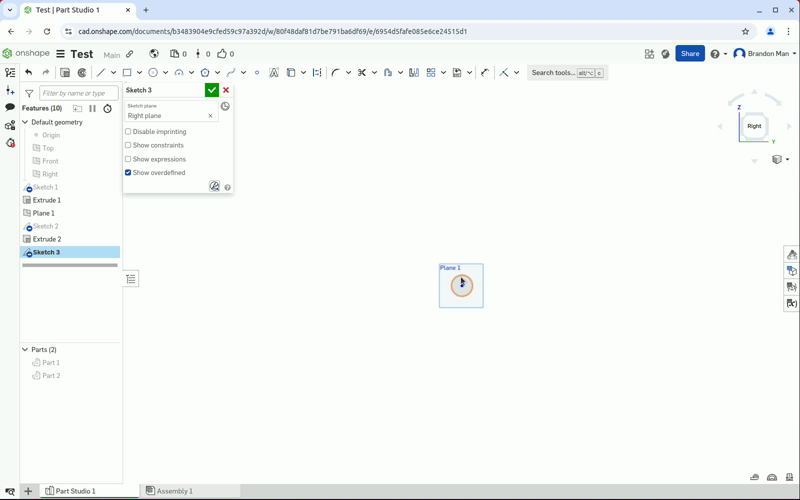
scroll(6)
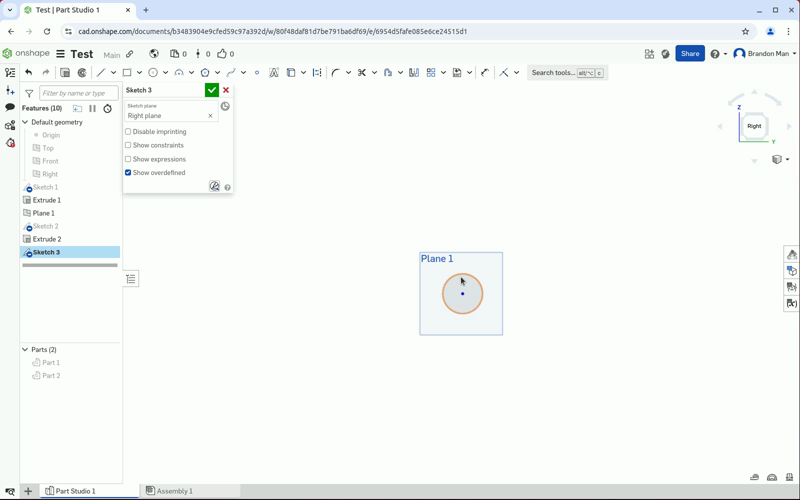
scroll(6)
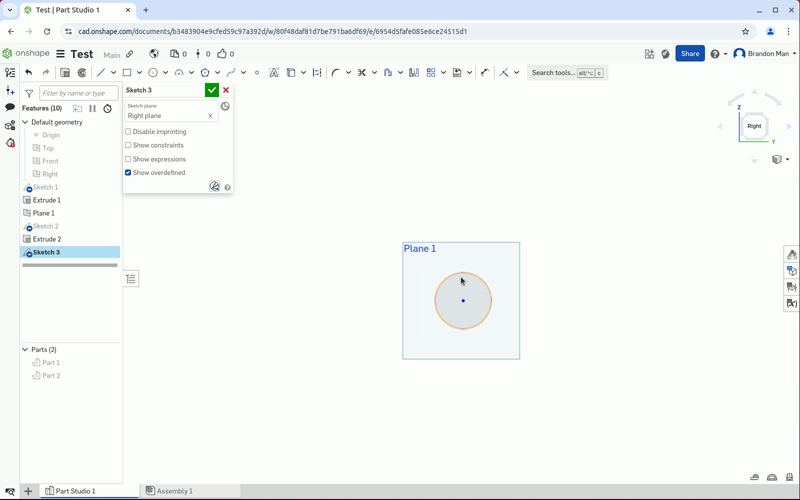
scroll(6)
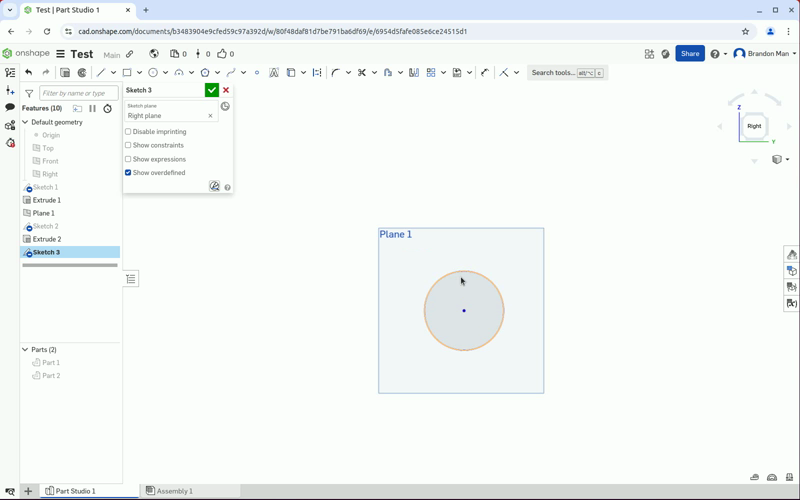
scroll(6)
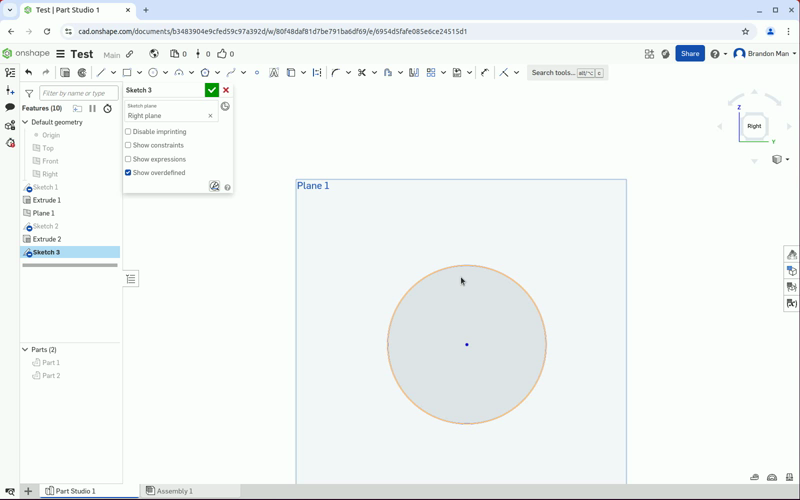
click(461, 276)
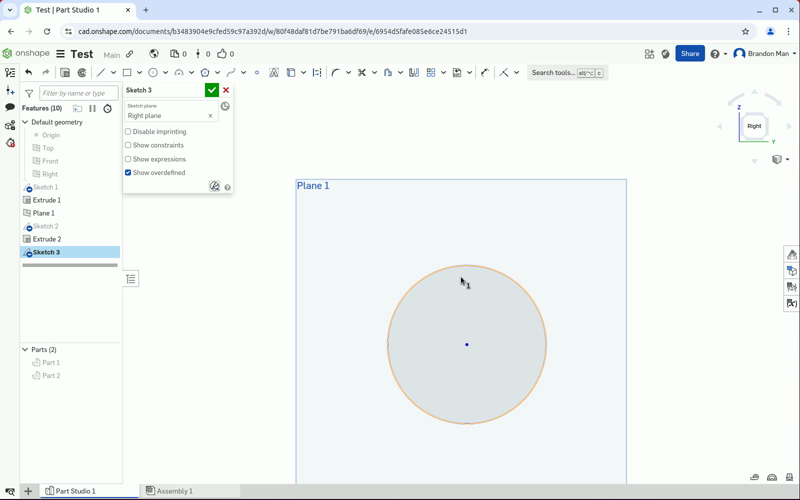
scroll(-6)
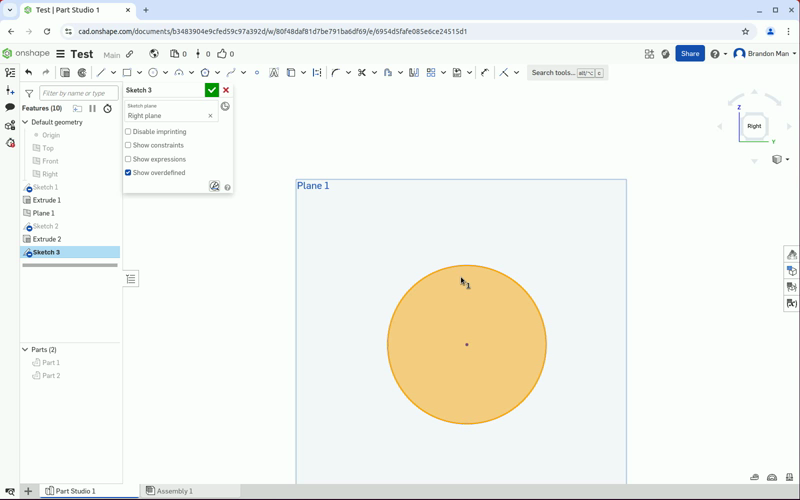
scroll(-6)
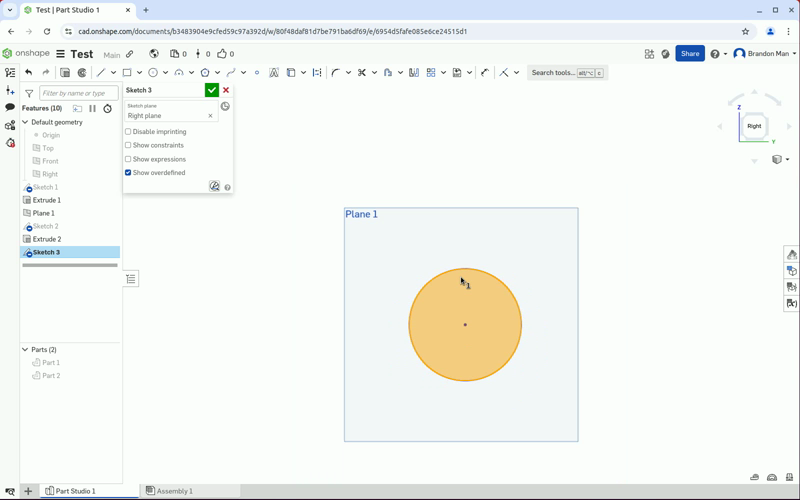
scroll(-6)
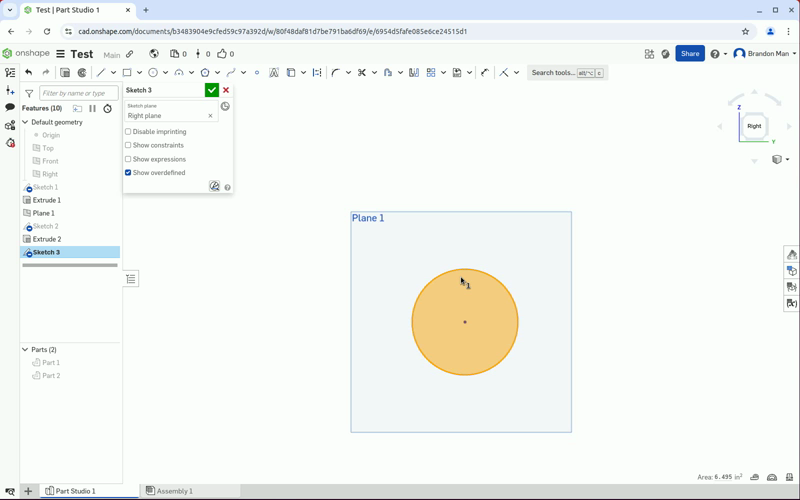
scroll(-6)
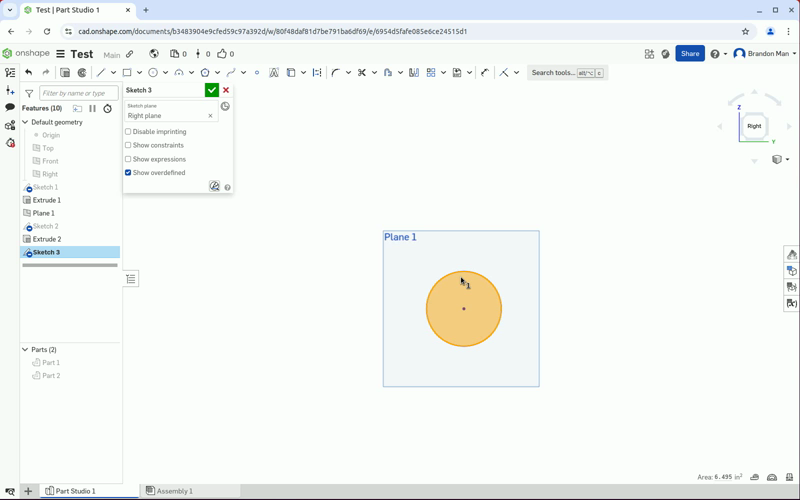
scroll(-6)
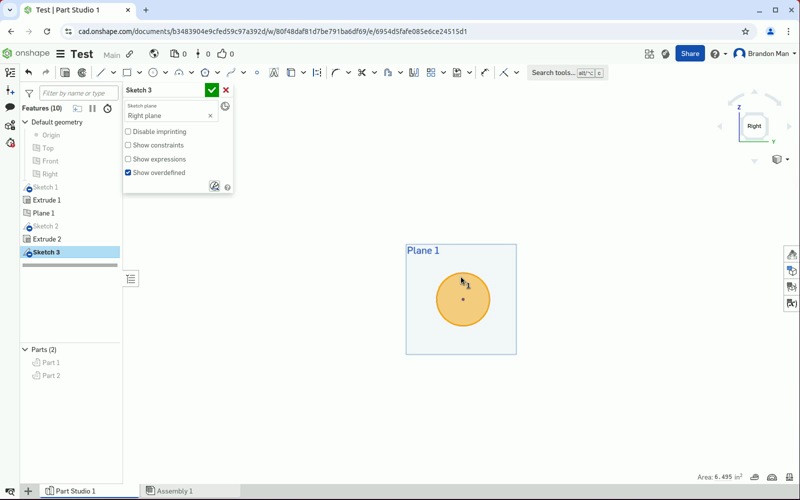
scroll(-6)
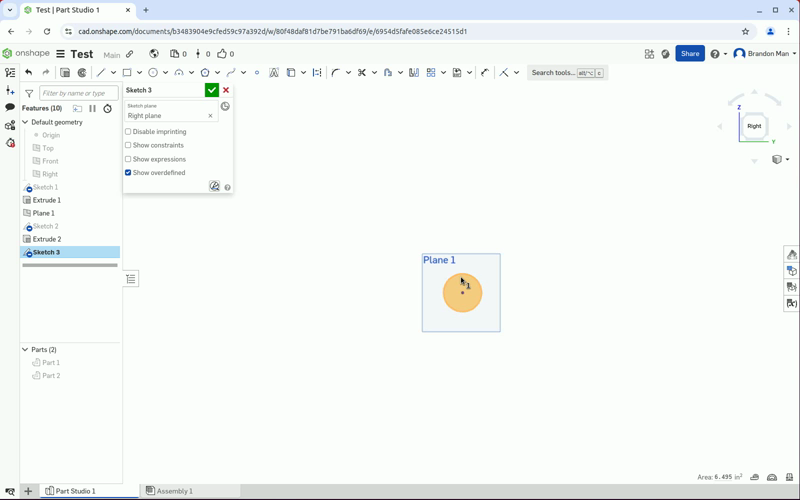
scroll(-6)
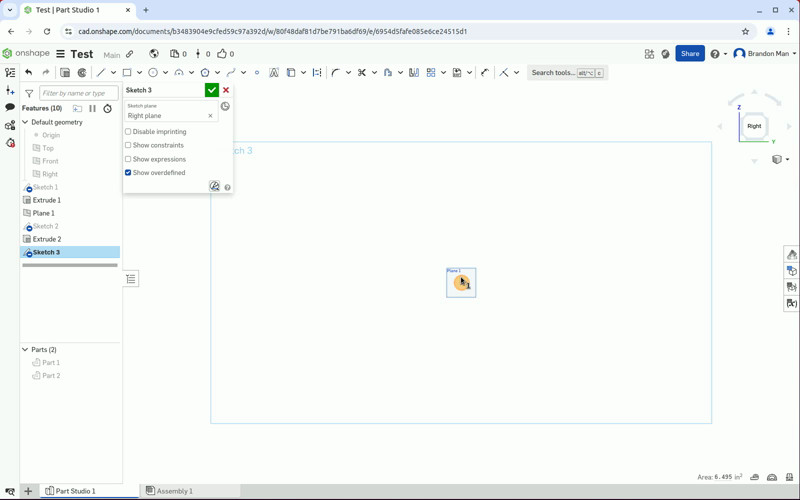
mouse_move(73, 352)
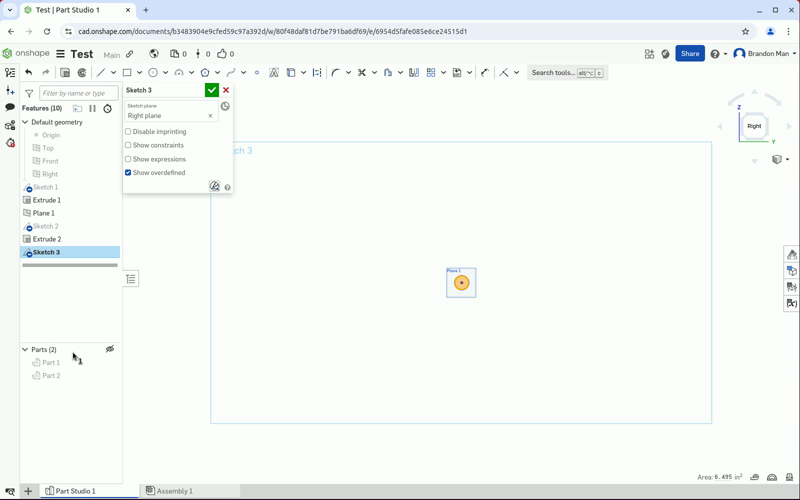
key(shift+y)
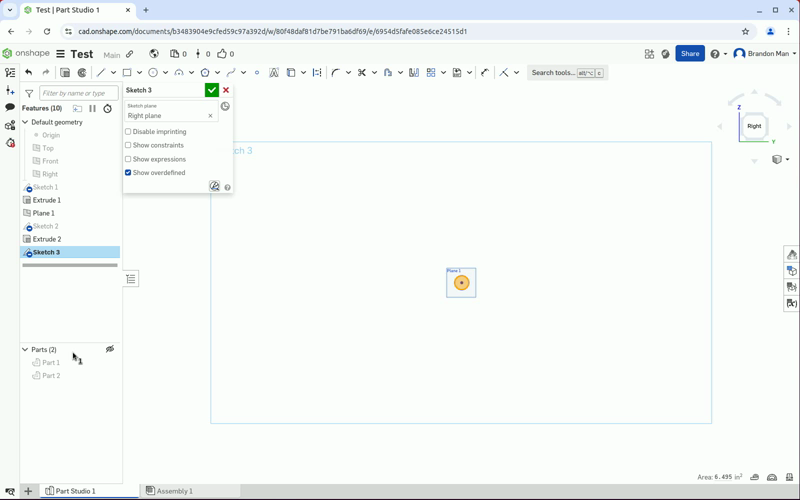
key(shift+e)
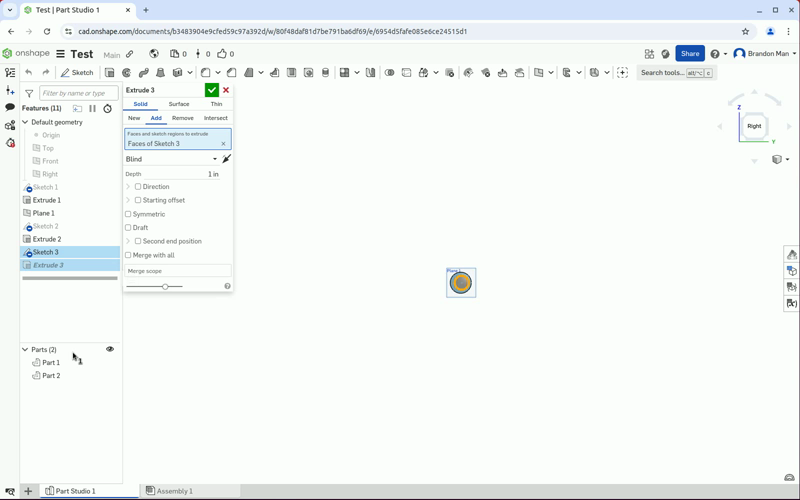
mouse_move(143, 106)
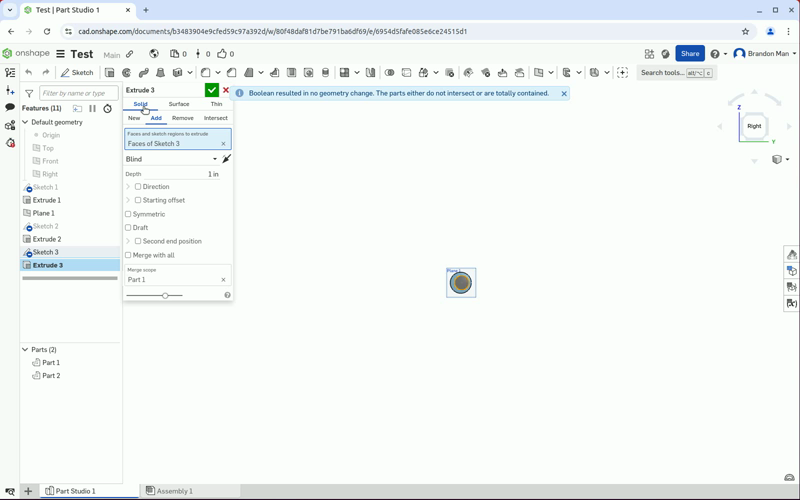
click(143, 106)
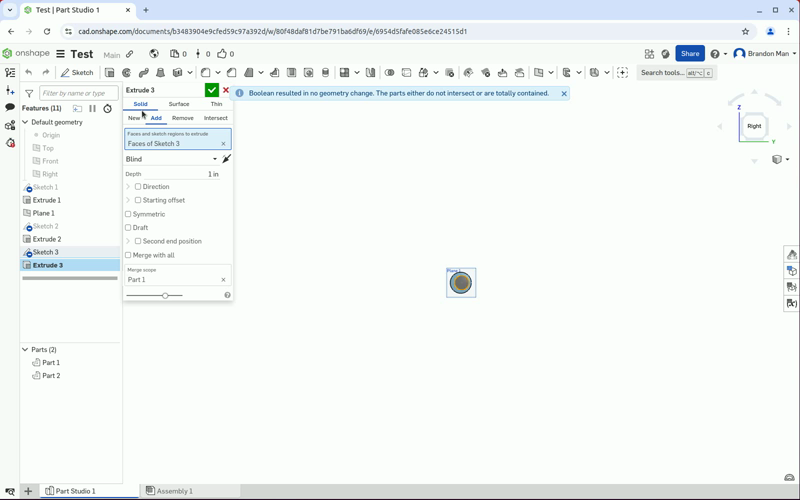
mouse_move(137, 120)
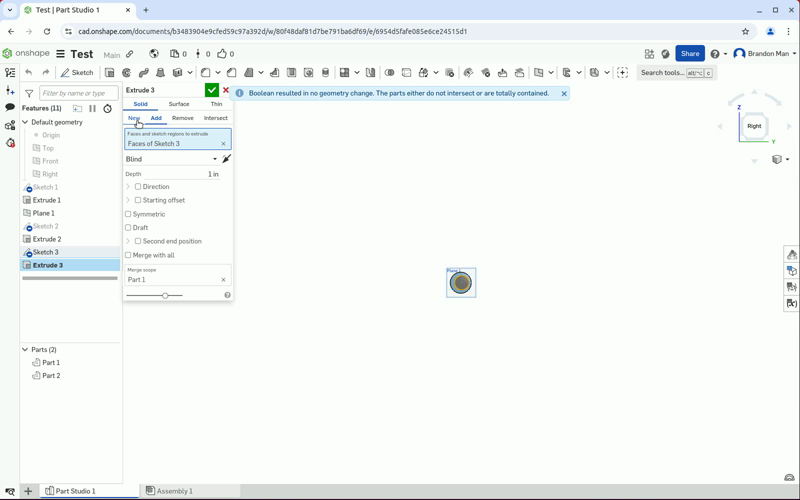
click(137, 120)
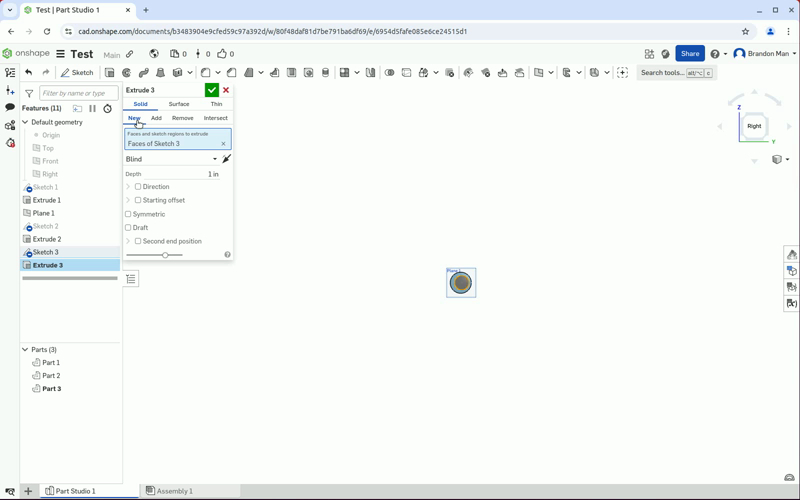
key(tab, 4)
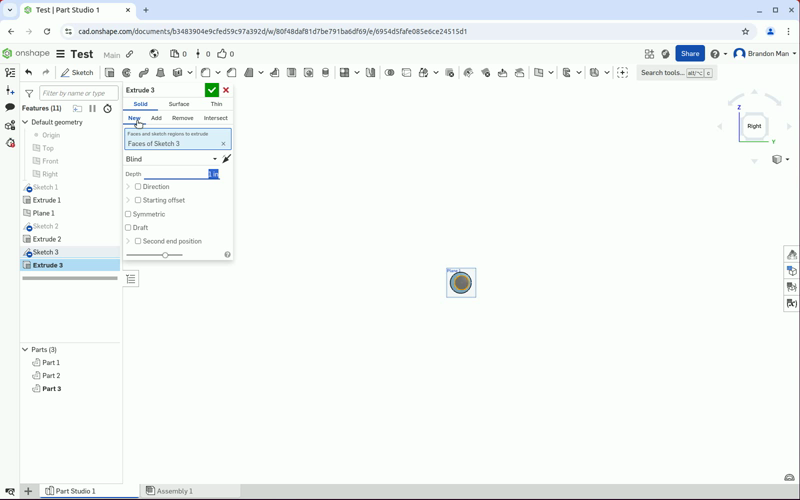
text(2.889)
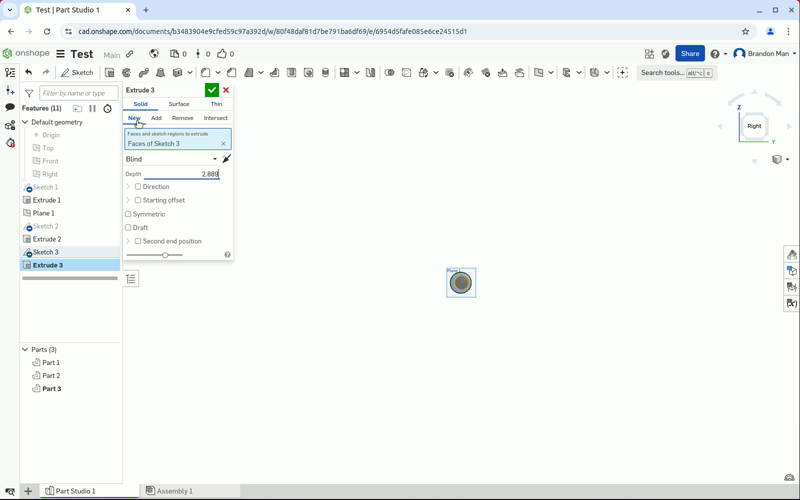
key(enter)
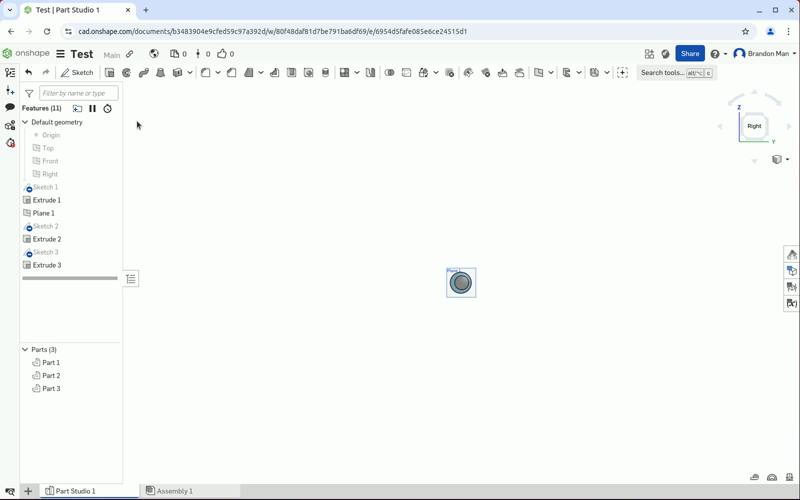
key(shift+h)
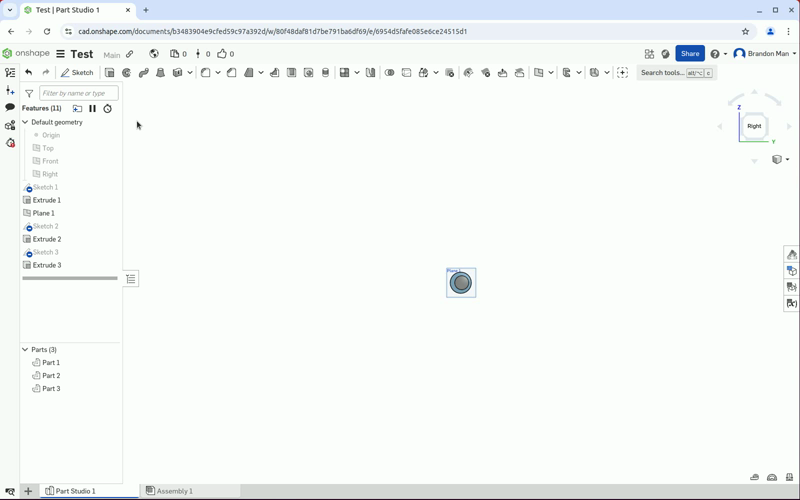
key(shift+h)
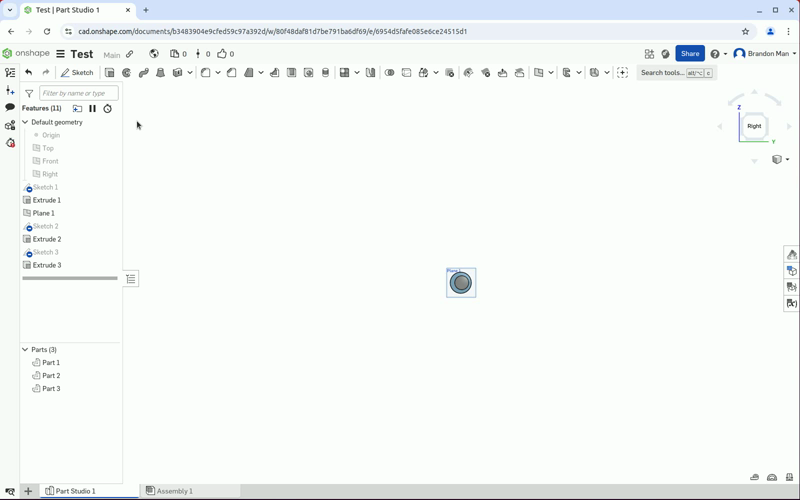
mouse_move(73, 189)
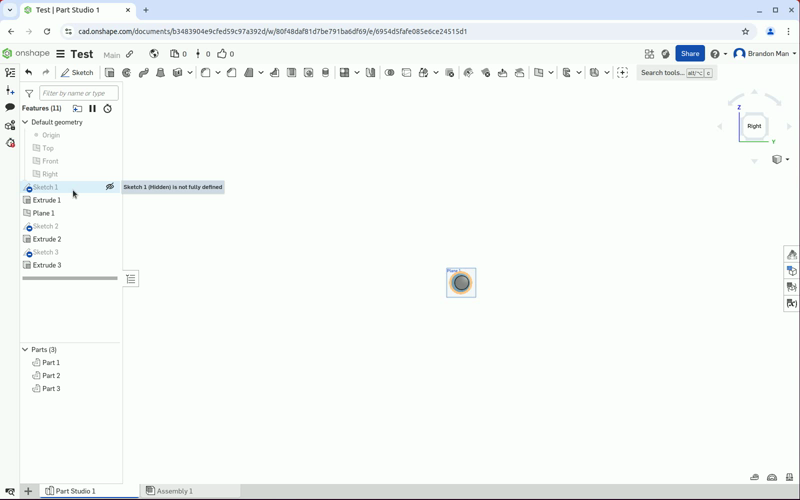
click(73, 189)
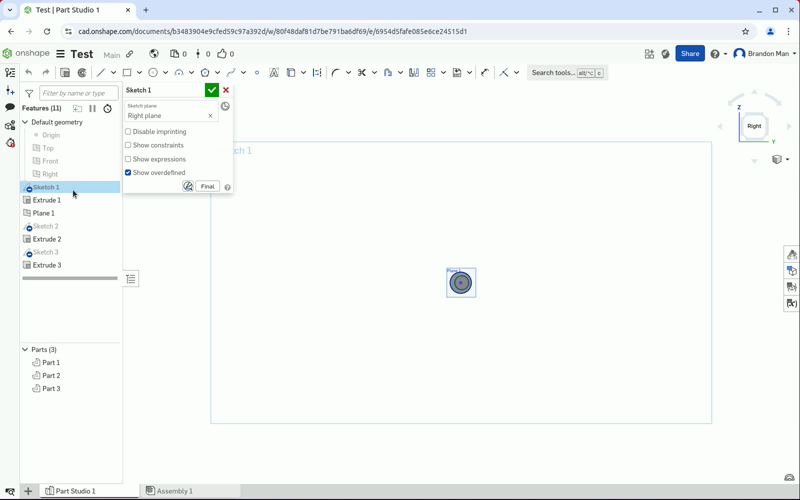
mouse_move(229, 92)
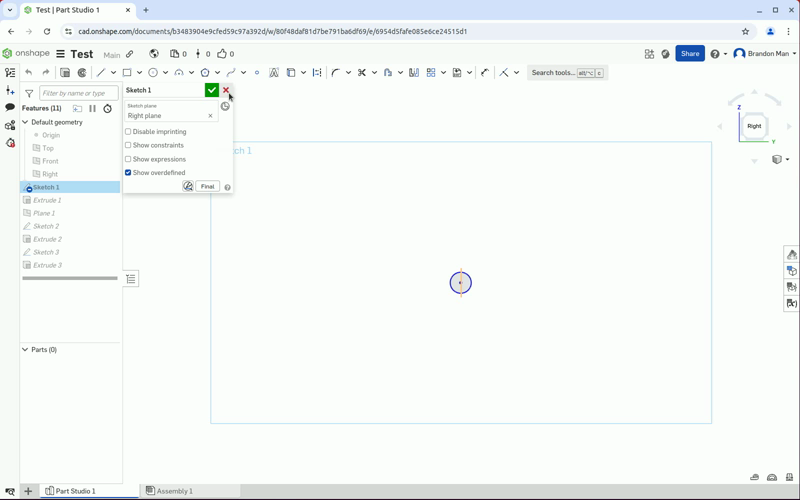
click(229, 92)
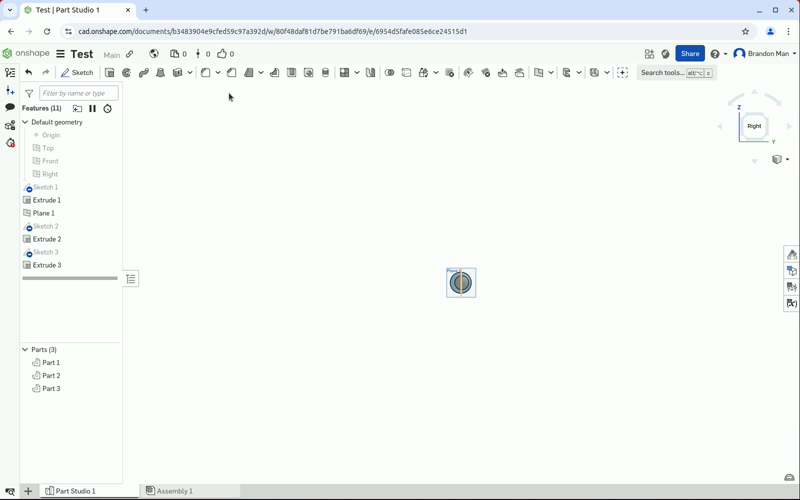
mouse_move(541, 75)
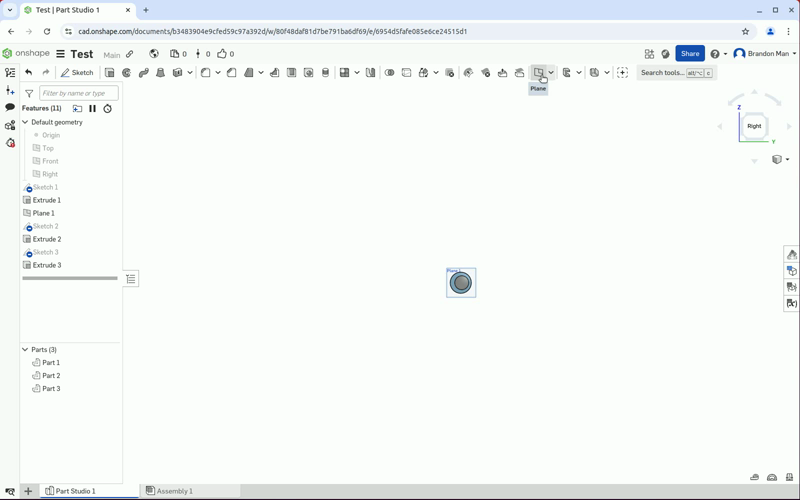
click(541, 75)
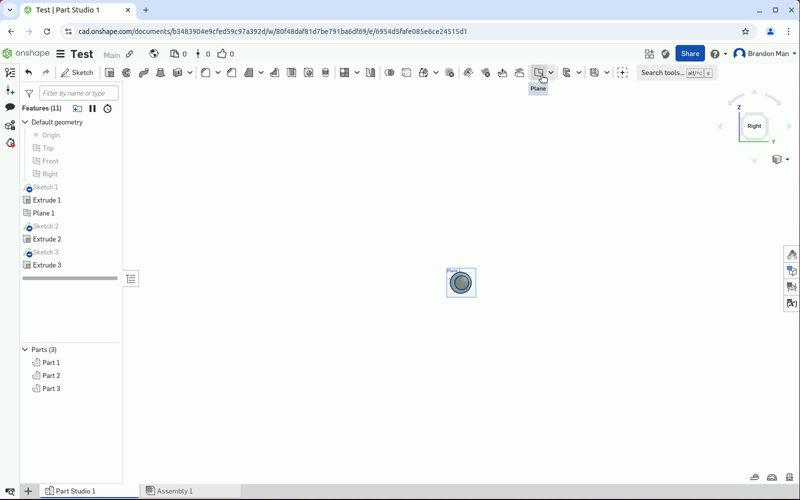
mouse_move(73, 176)
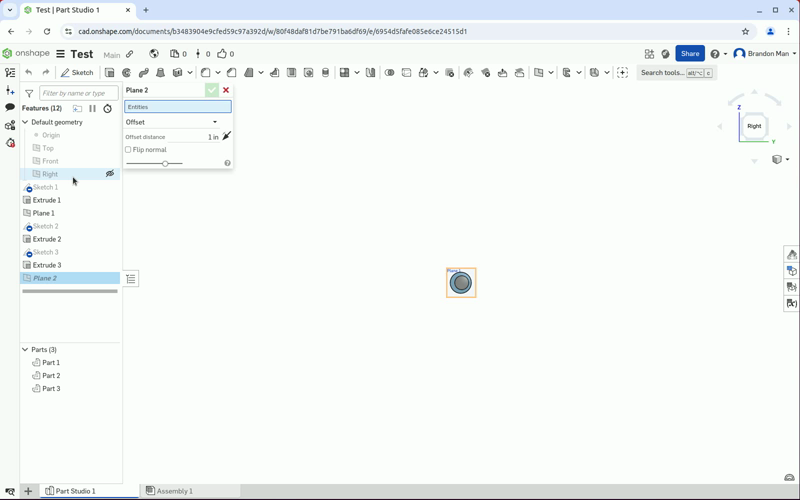
click(73, 176)
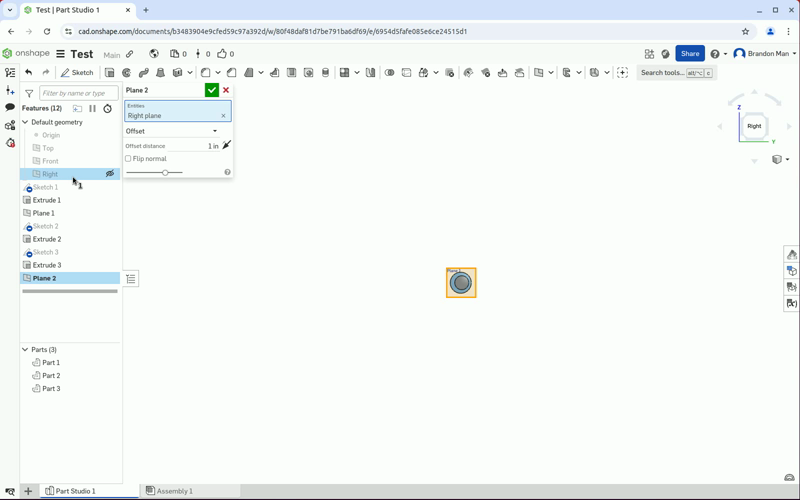
key(tab, 2)
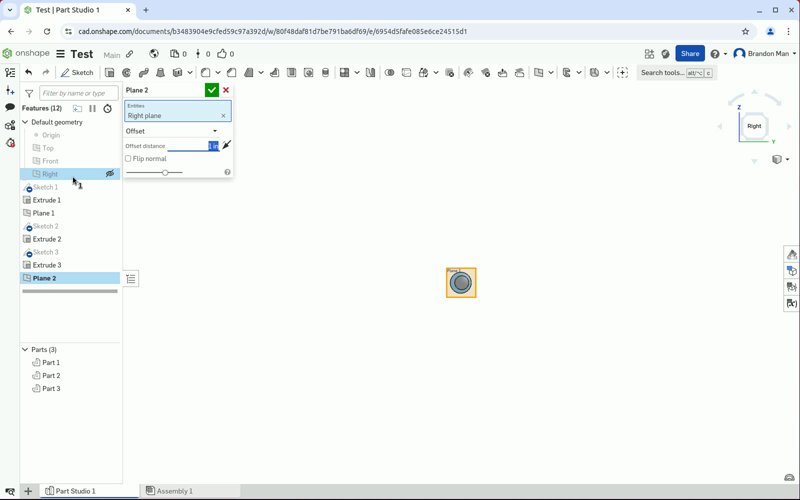
text(20.459)
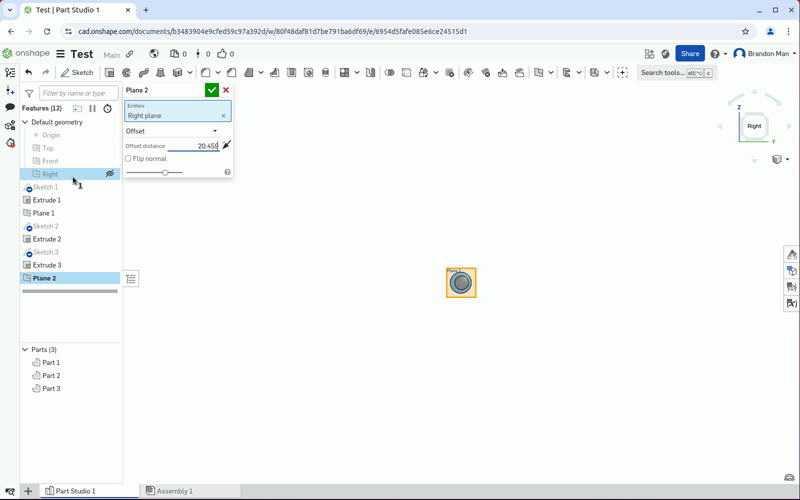
key(enter, 2)
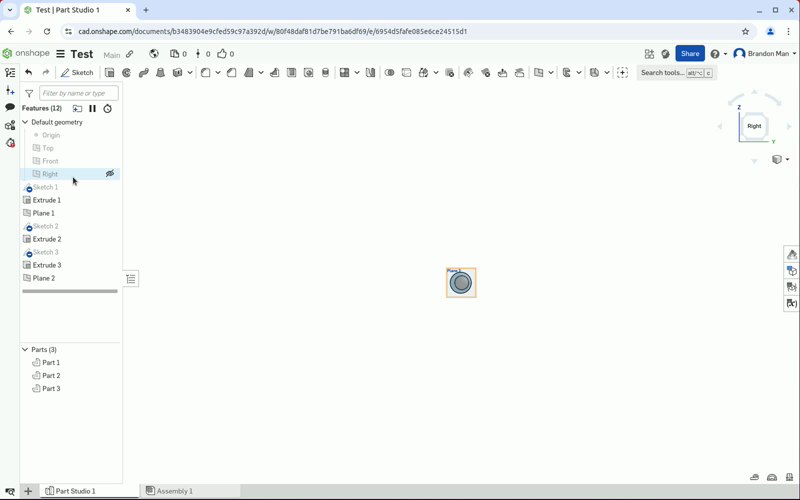
key(shift+s)
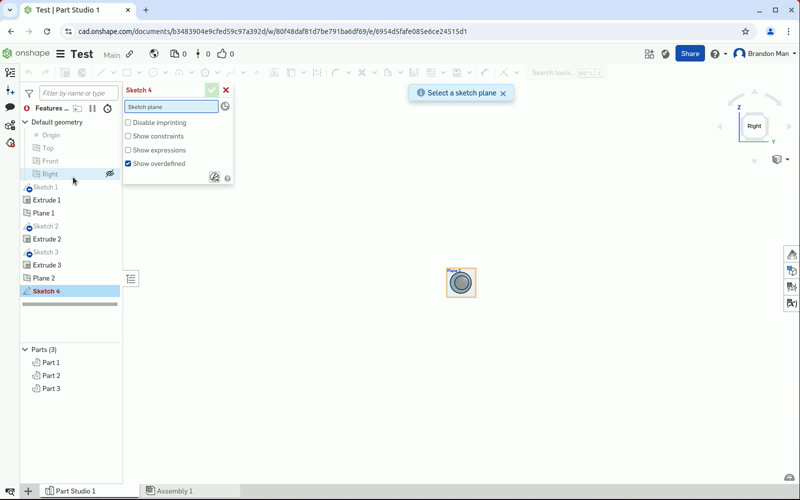
mouse_move(73, 280)
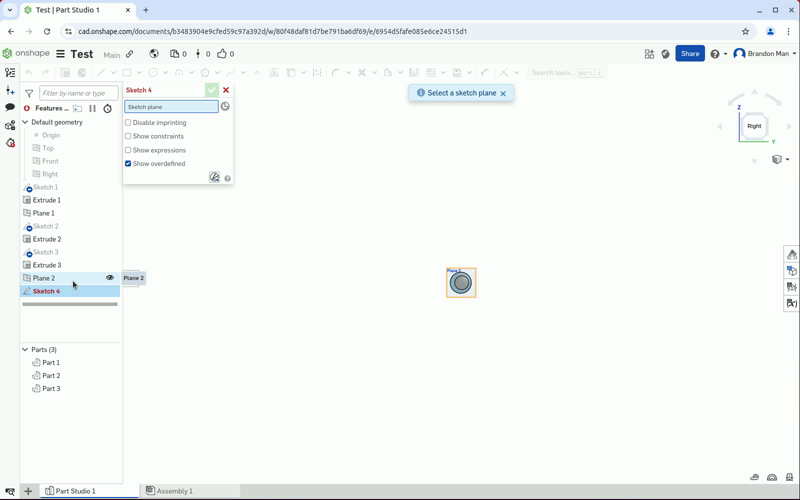
click(73, 280)
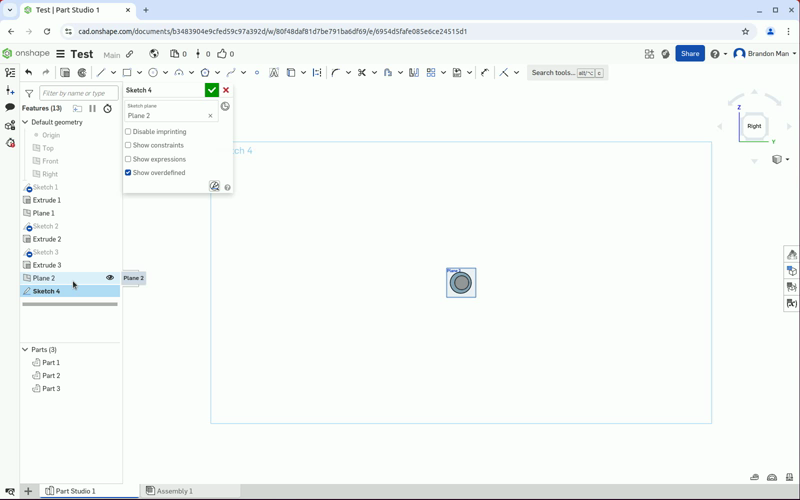
mouse_move(73, 352)
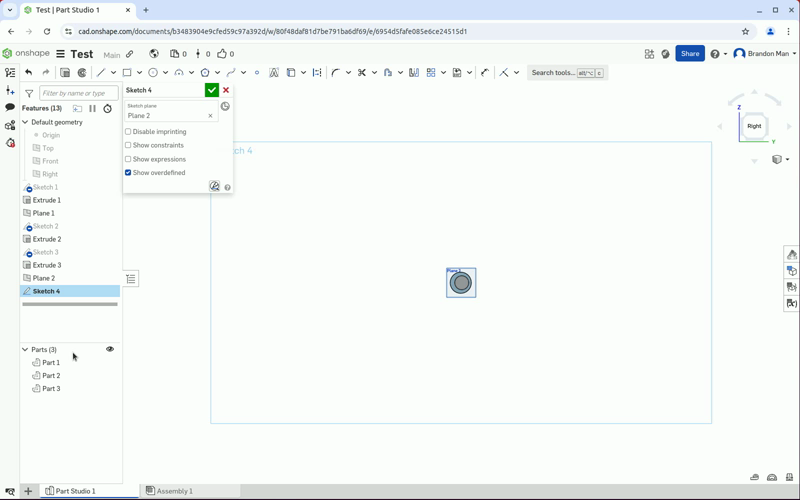
key(y)
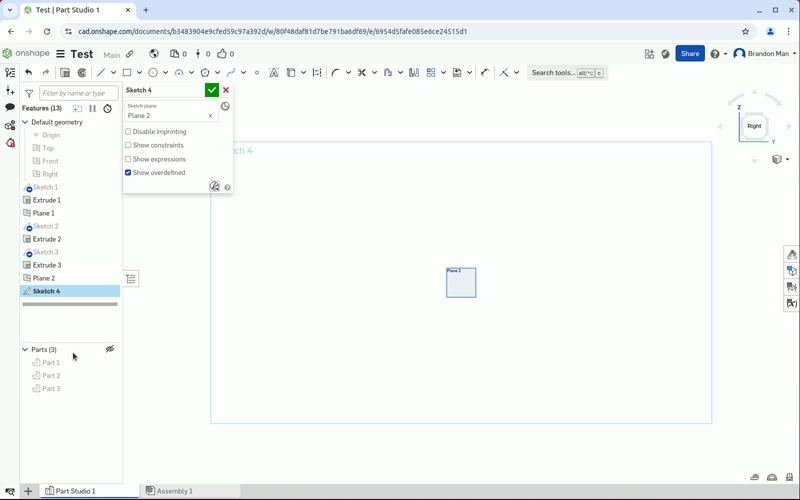
key(c)
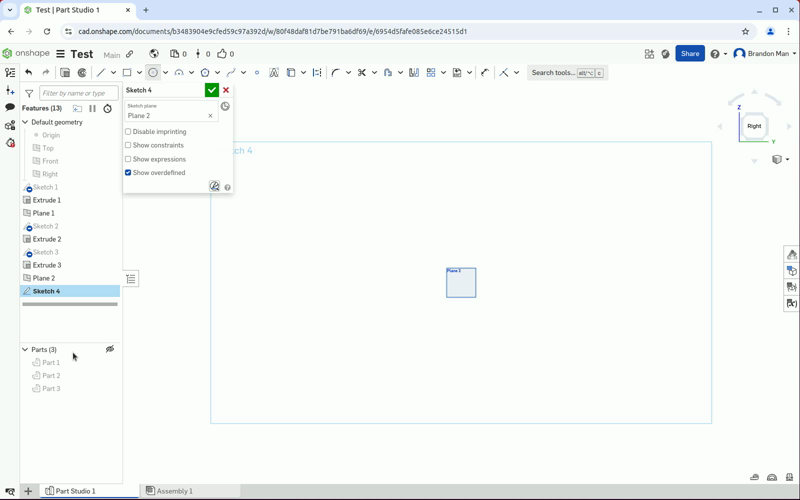
key_down(shift)
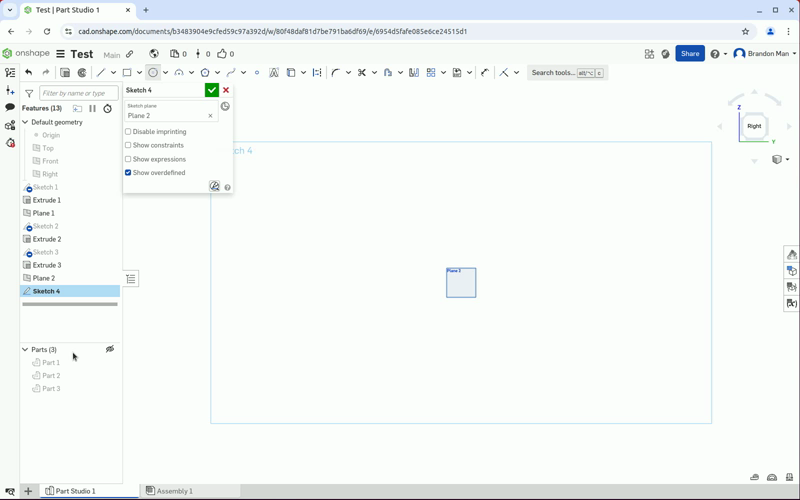
mouse_move(461, 282)
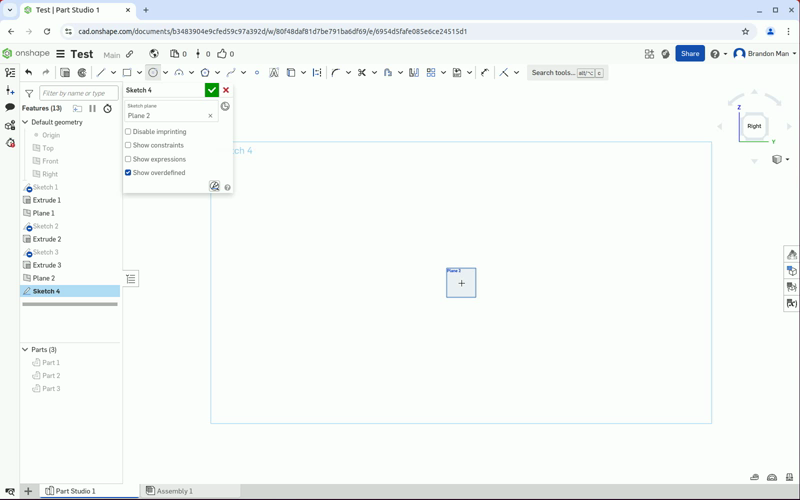
click(461, 282)
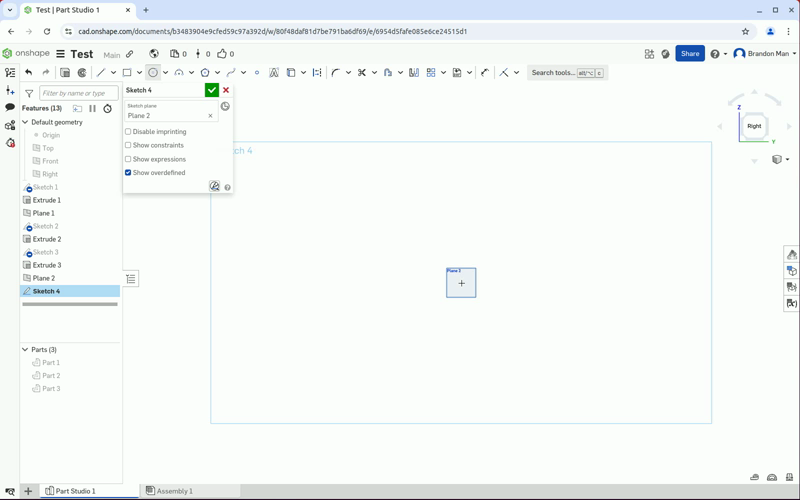
key_up(shift)
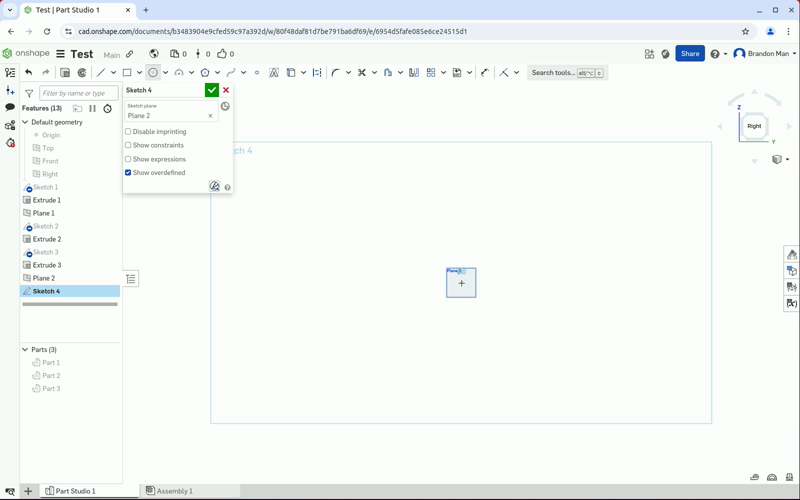
mouse_move(467, 282)
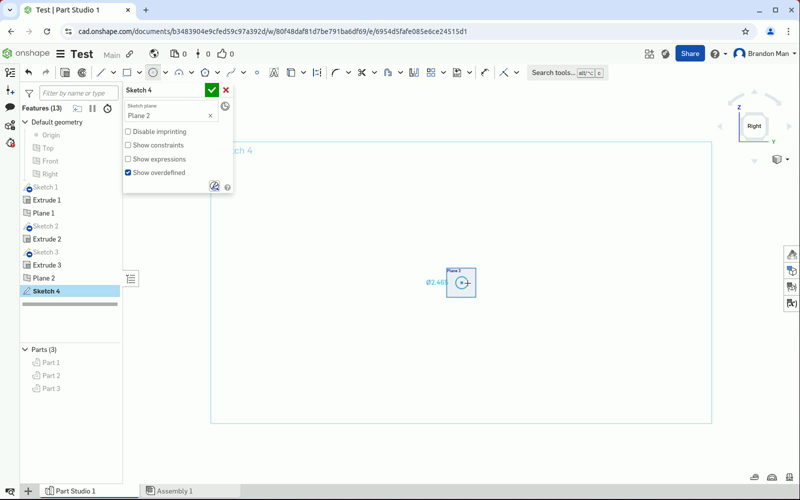
click(467, 282)
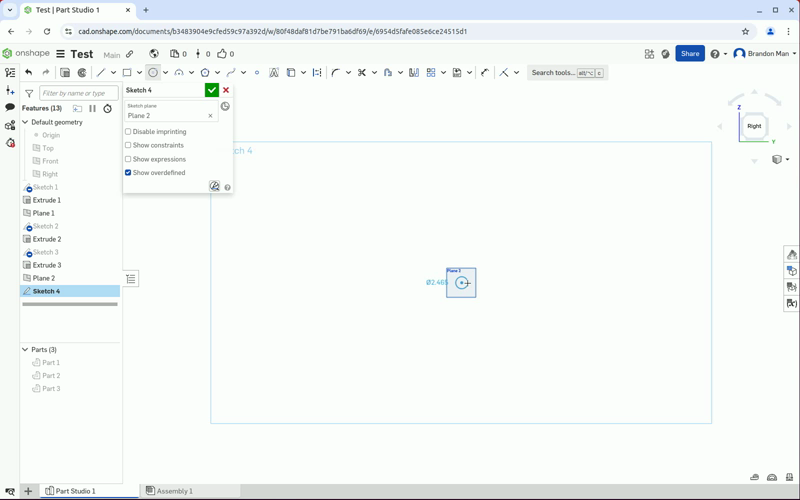
key(esc)
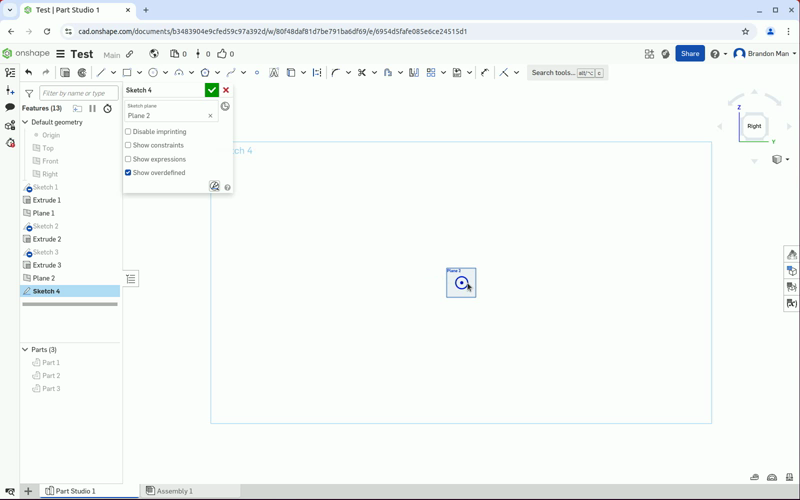
mouse_move(465, 285)
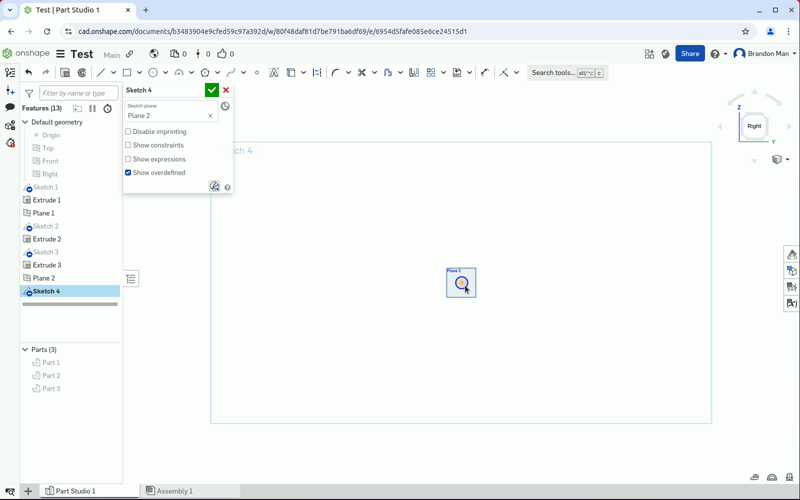
scroll(6)
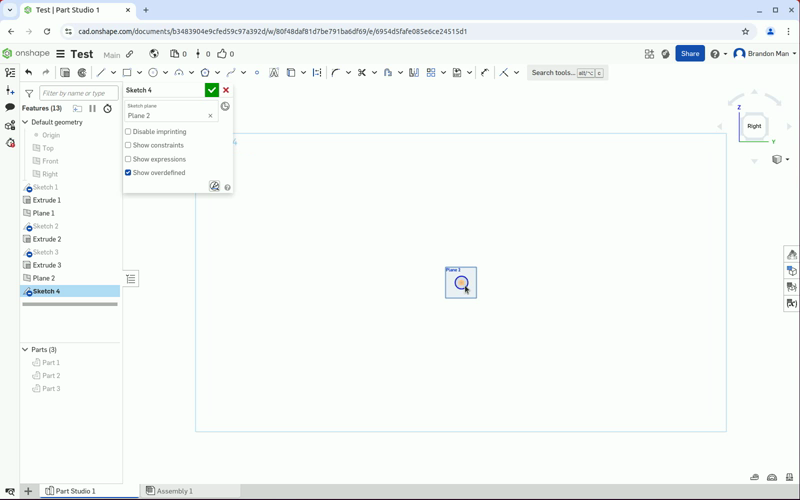
scroll(6)
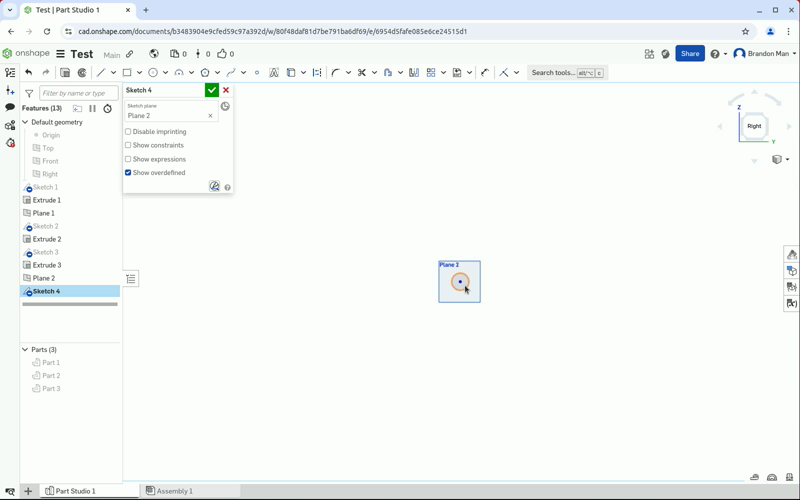
scroll(6)
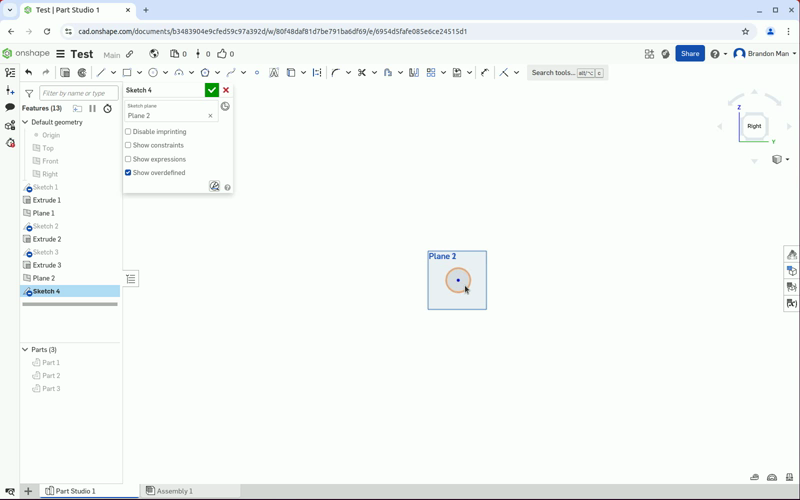
scroll(6)
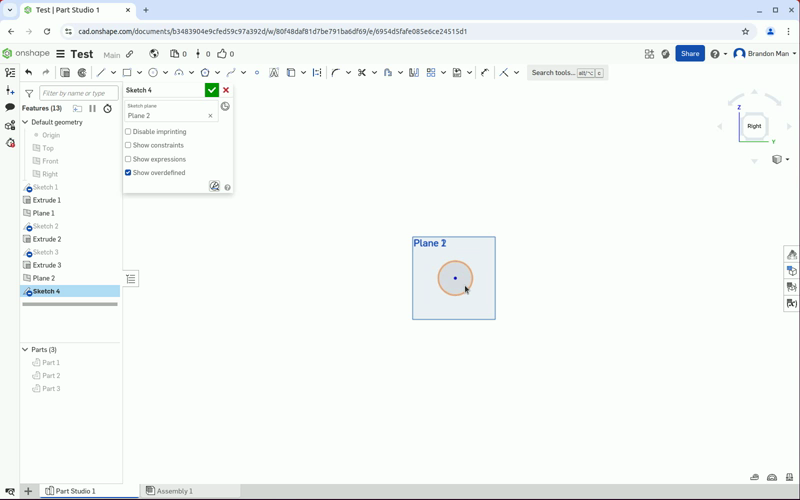
scroll(6)
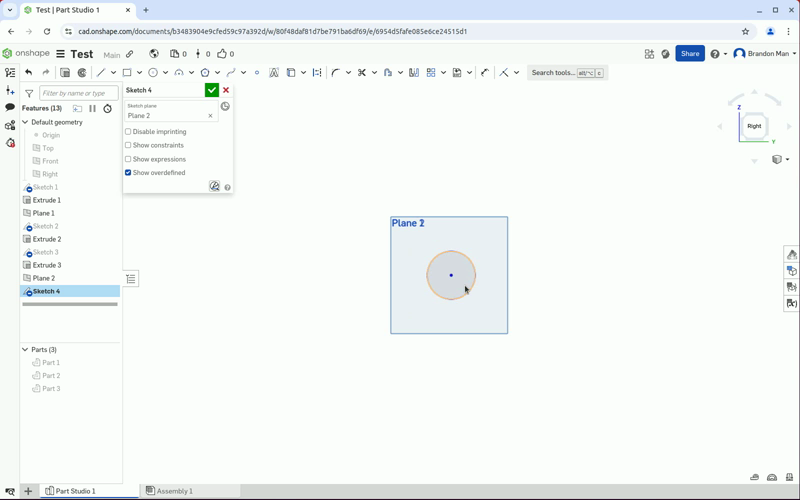
scroll(6)
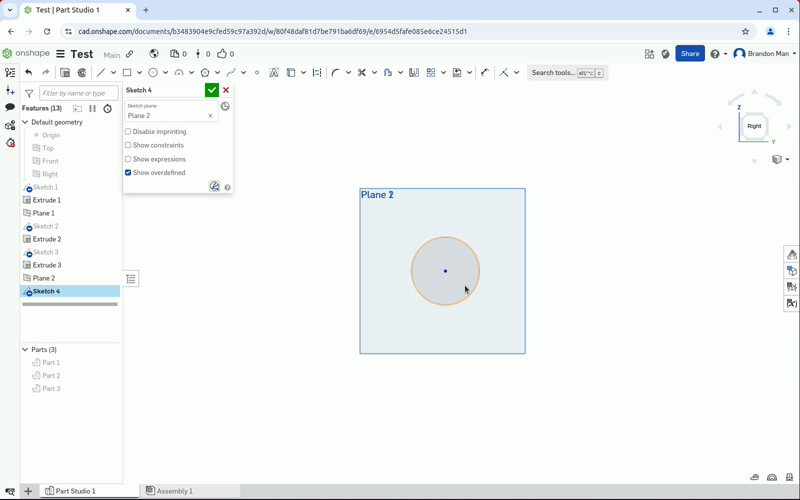
scroll(6)
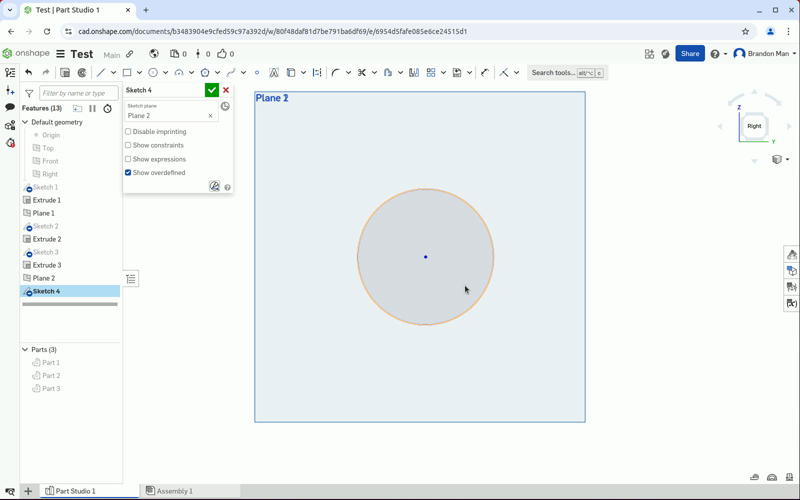
click(465, 285)
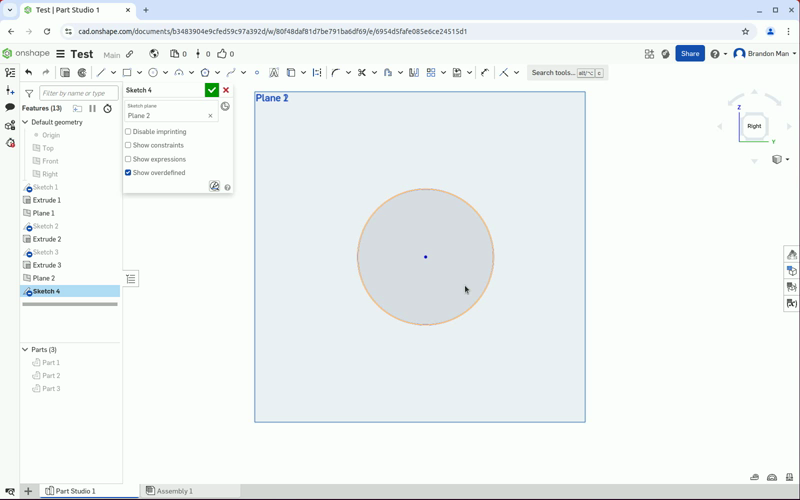
scroll(-6)
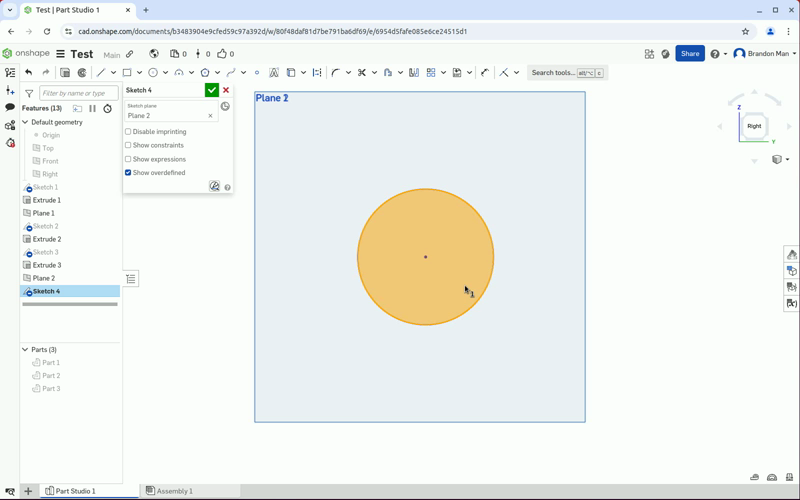
scroll(-6)
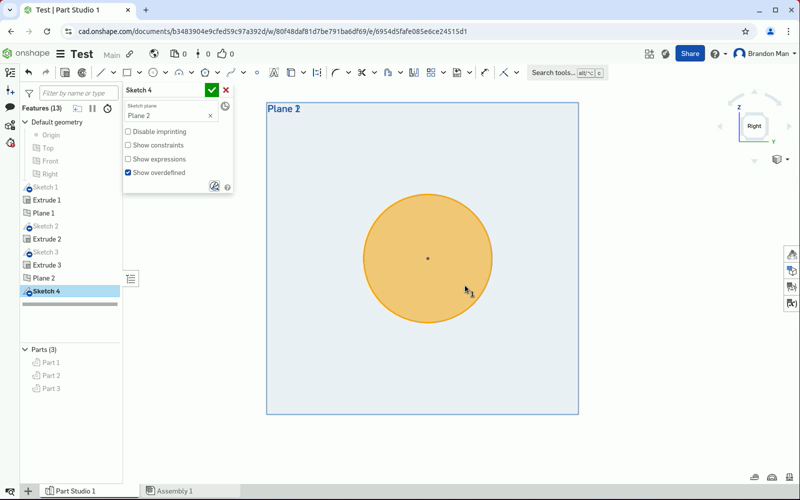
scroll(-6)
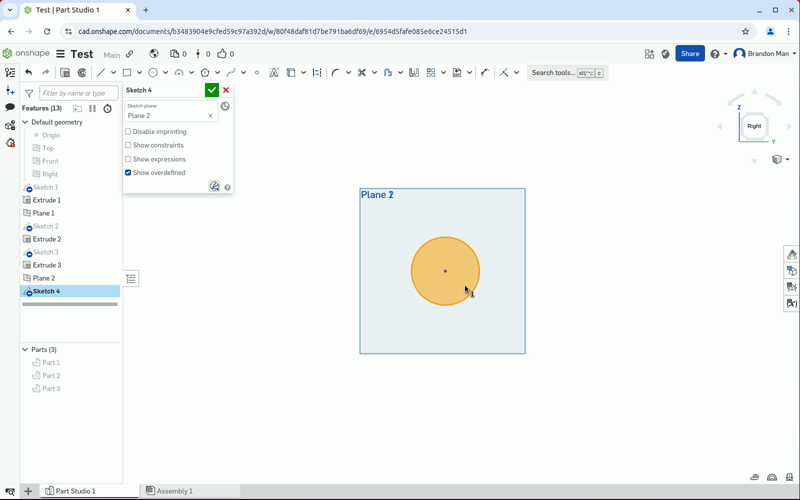
scroll(-6)
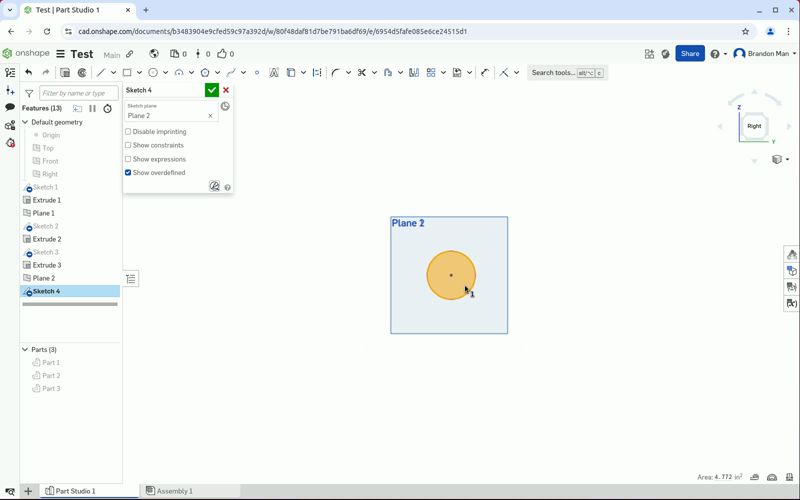
scroll(-6)
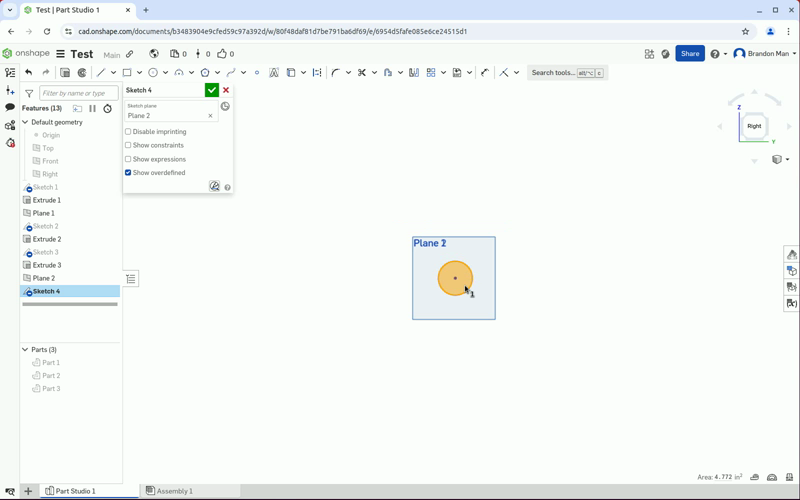
scroll(-6)
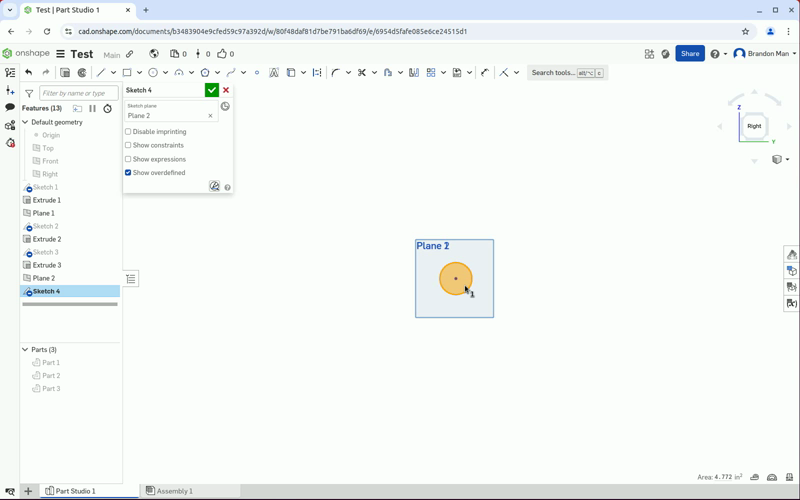
scroll(-6)
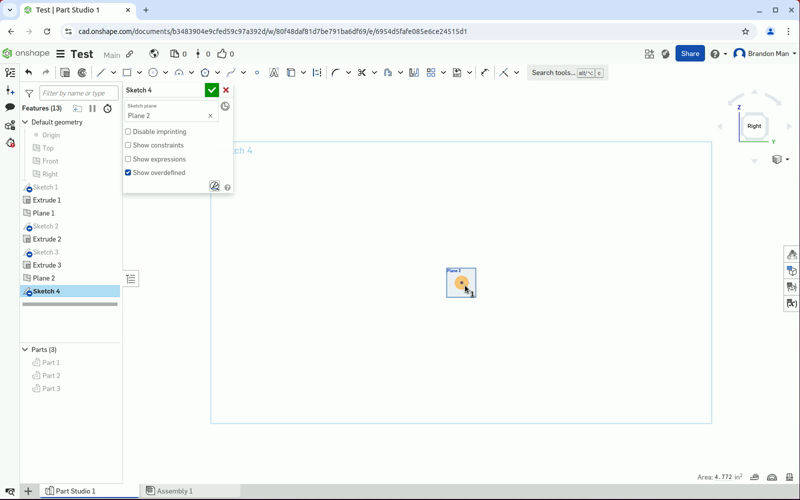
mouse_move(73, 352)
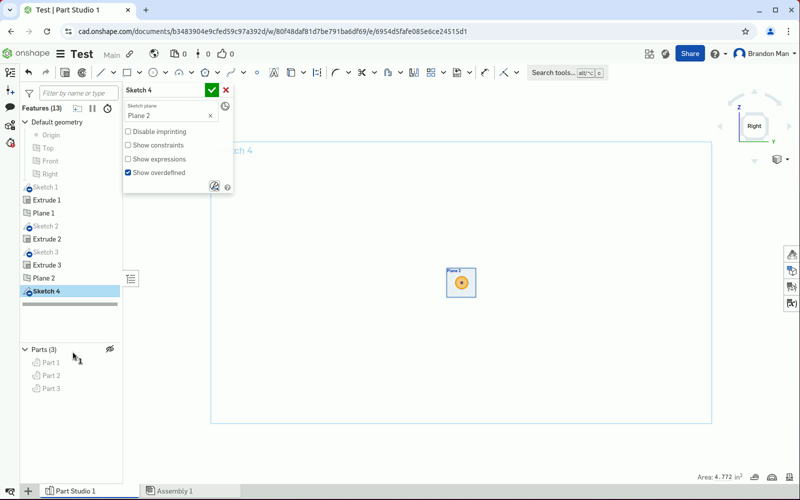
key(shift+y)
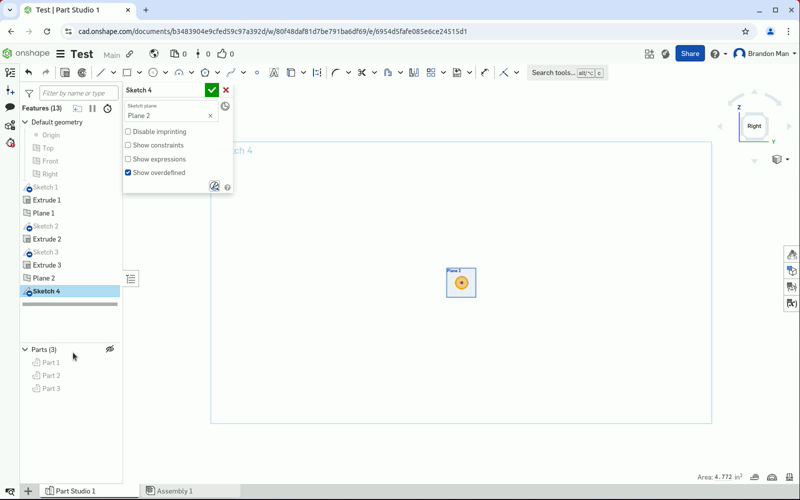
key(shift+e)
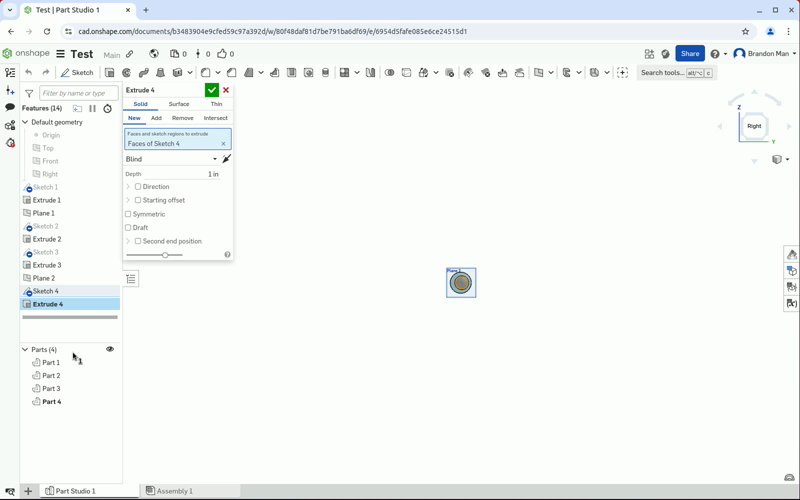
mouse_move(143, 106)
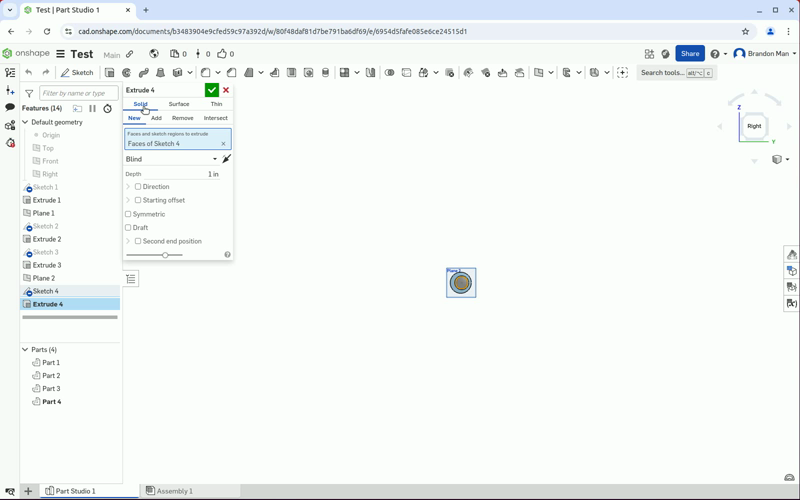
click(143, 106)
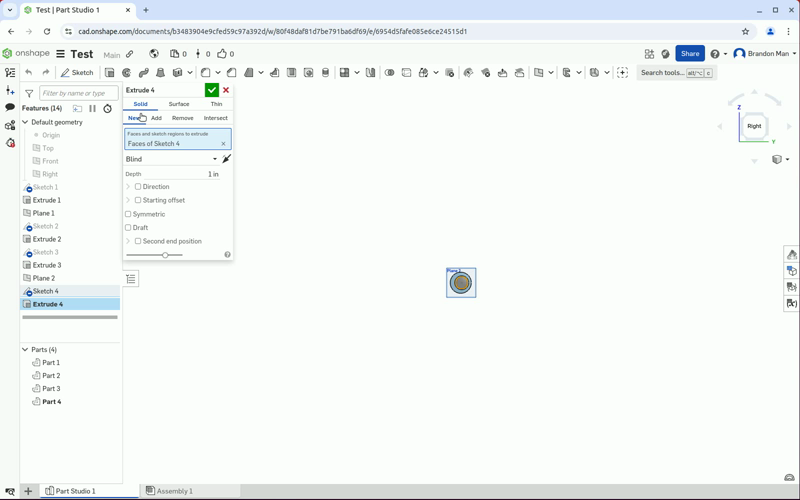
mouse_move(137, 120)
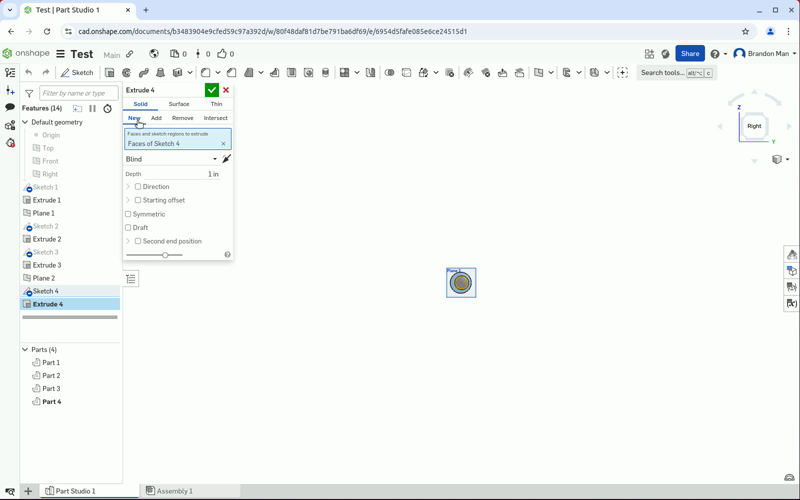
click(137, 120)
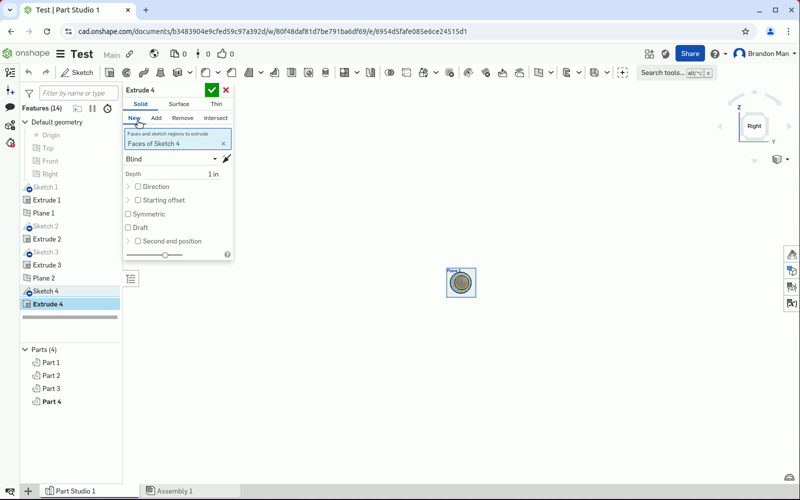
key(tab, 4)
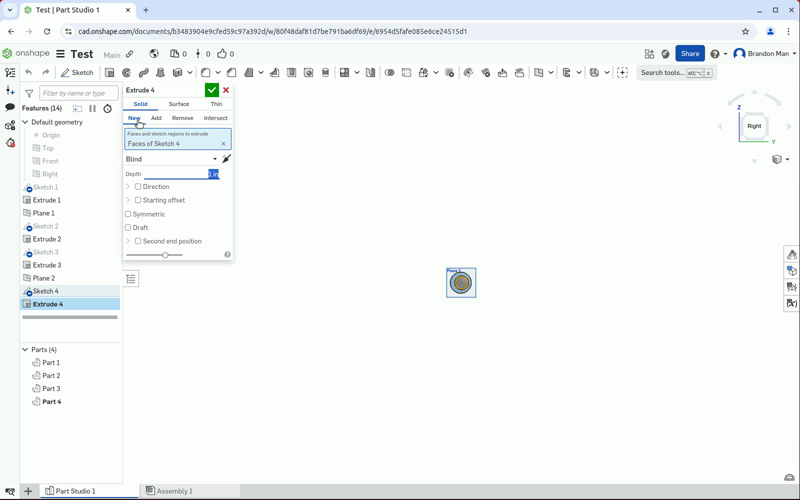
text(2.648)
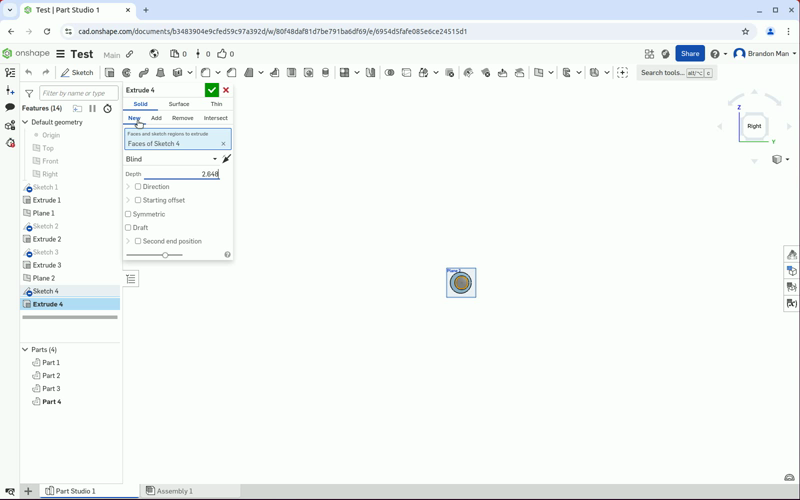
key(enter)
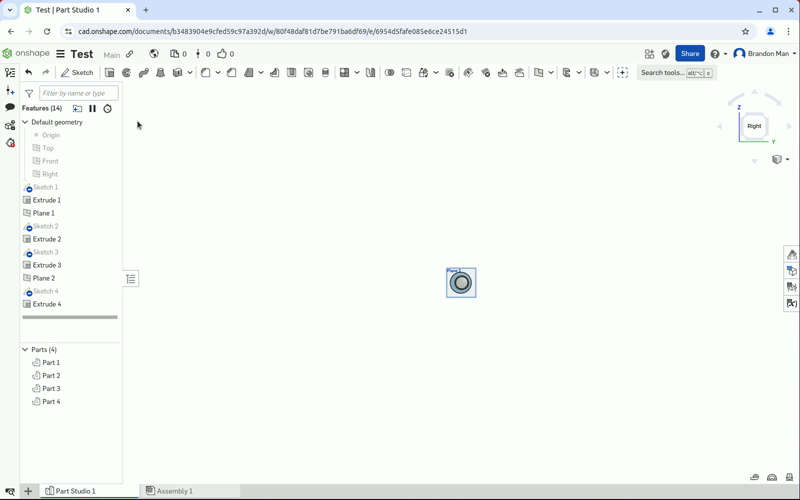
key(shift+h)
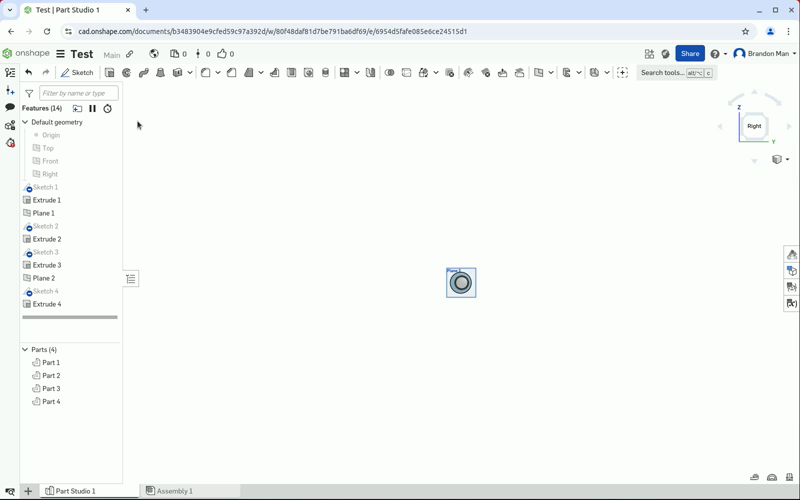
key(shift+h)
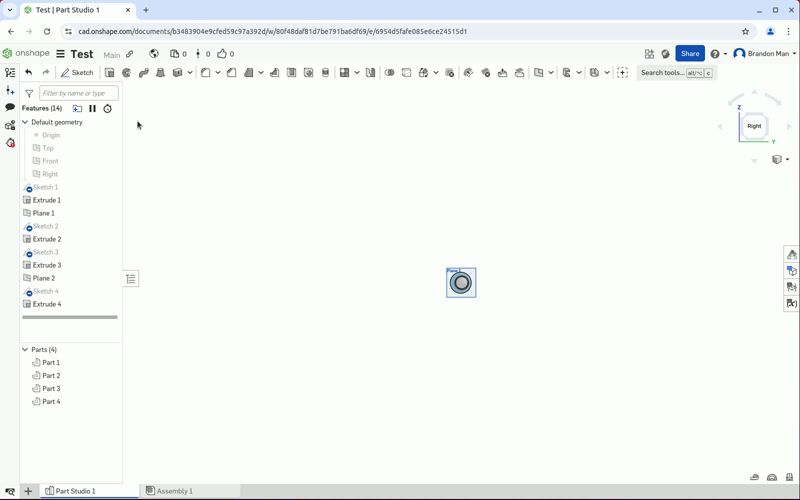
mouse_move(73, 189)
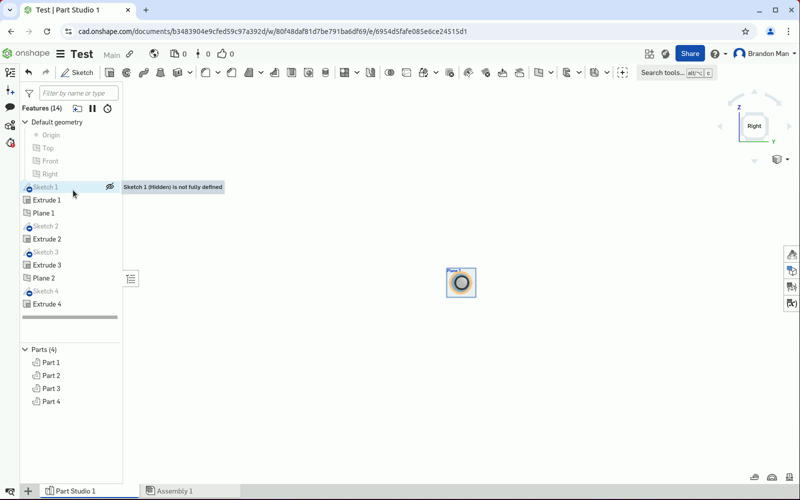
click(73, 189)
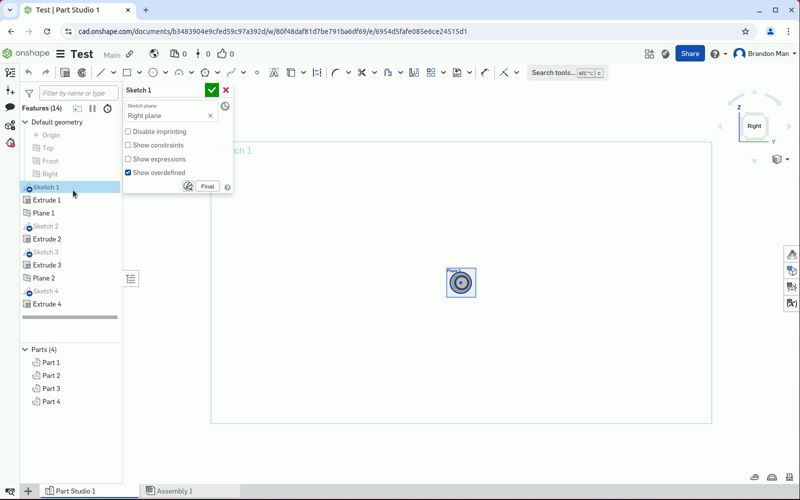
mouse_move(229, 92)
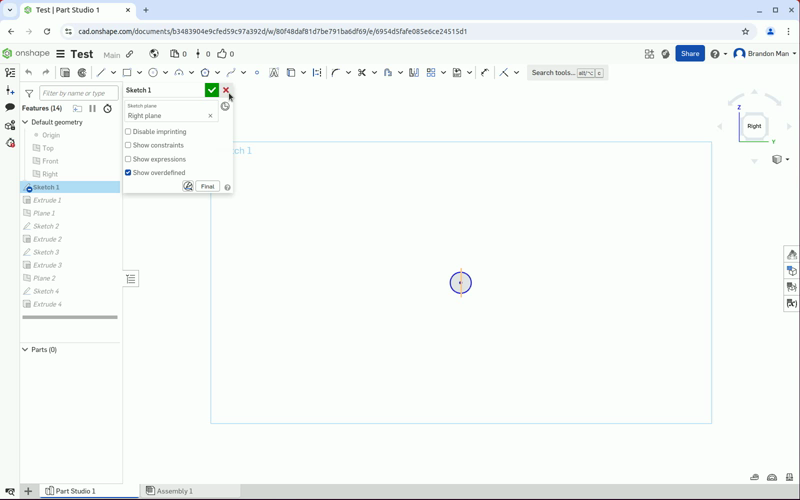
click(229, 92)
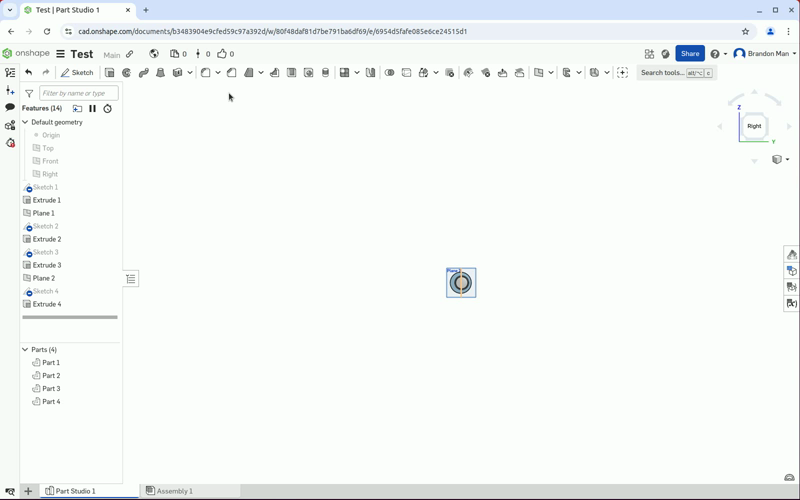
mouse_move(541, 75)
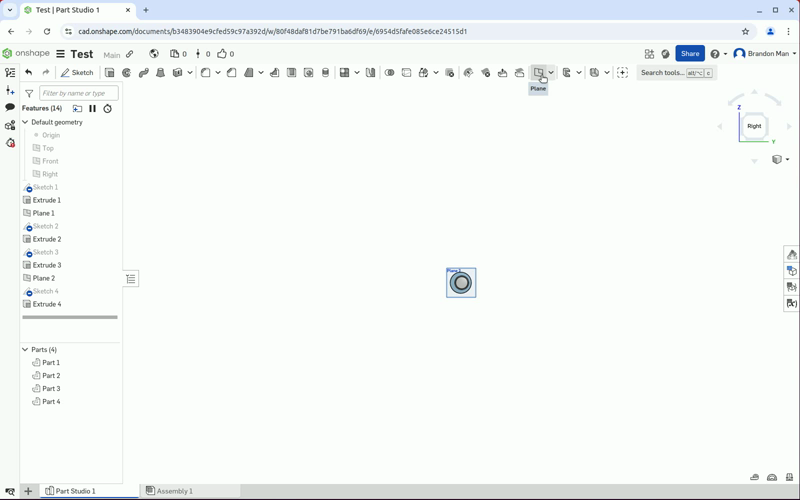
click(541, 75)
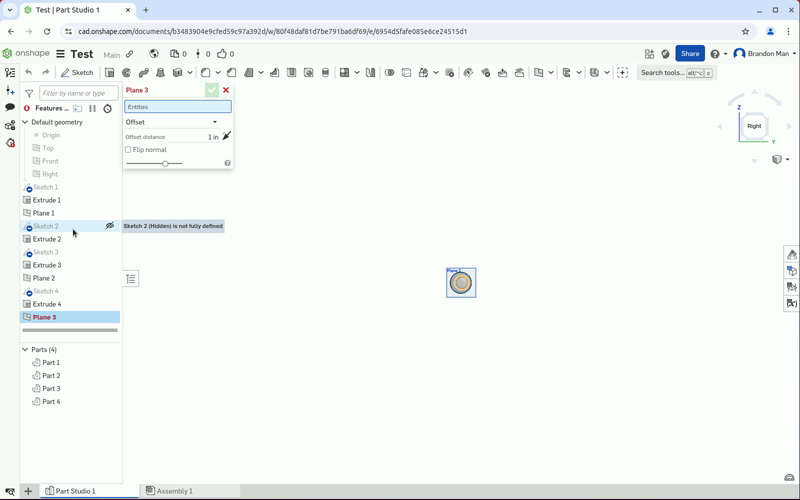
scroll(3)
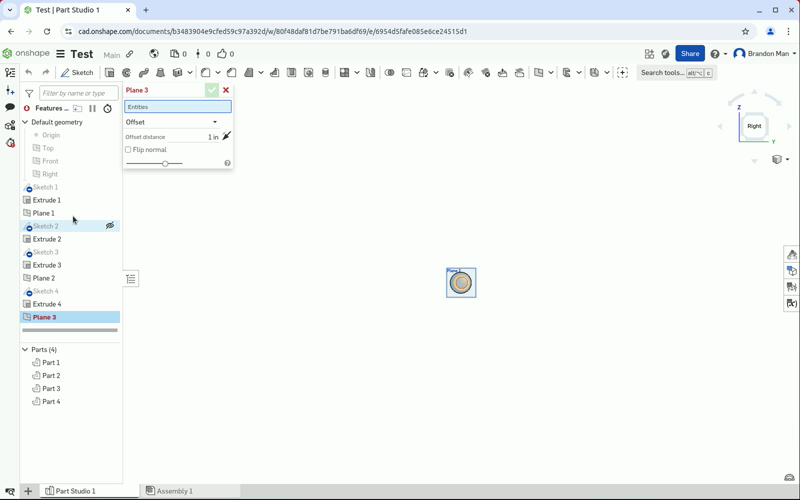
mouse_move(73, 176)
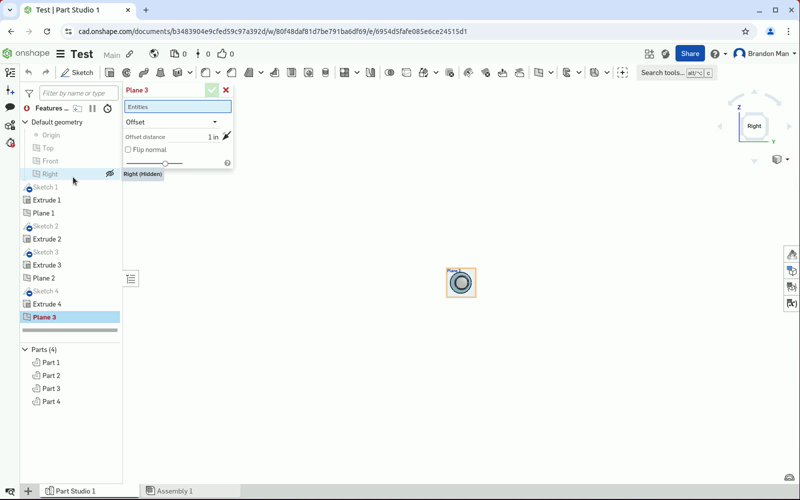
click(73, 176)
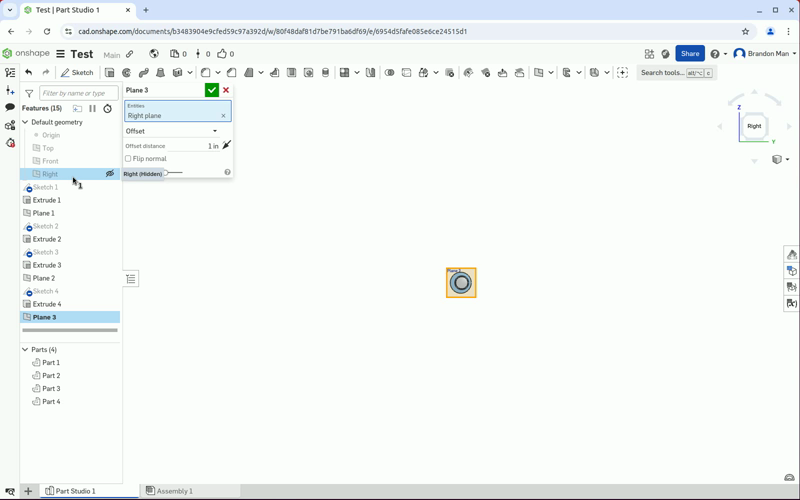
key(tab, 2)
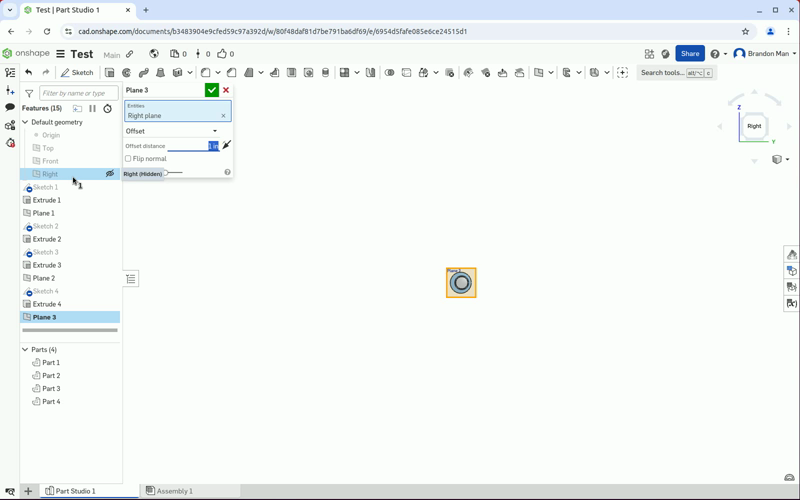
text(2.896)
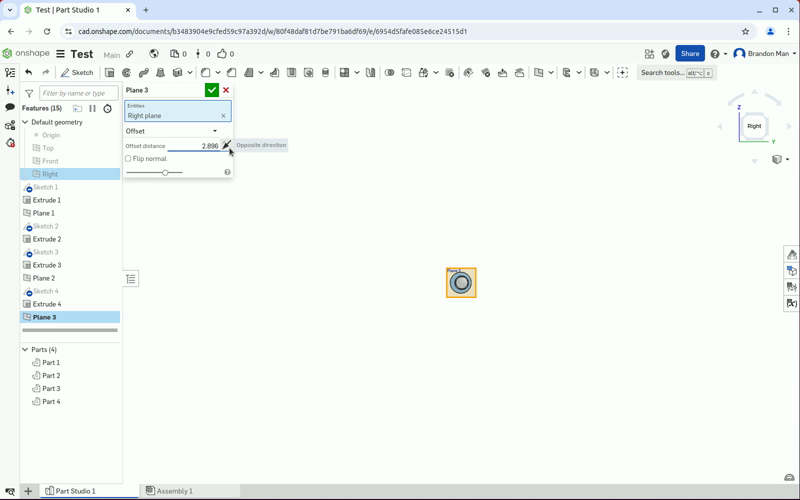
mouse_move(229, 147)
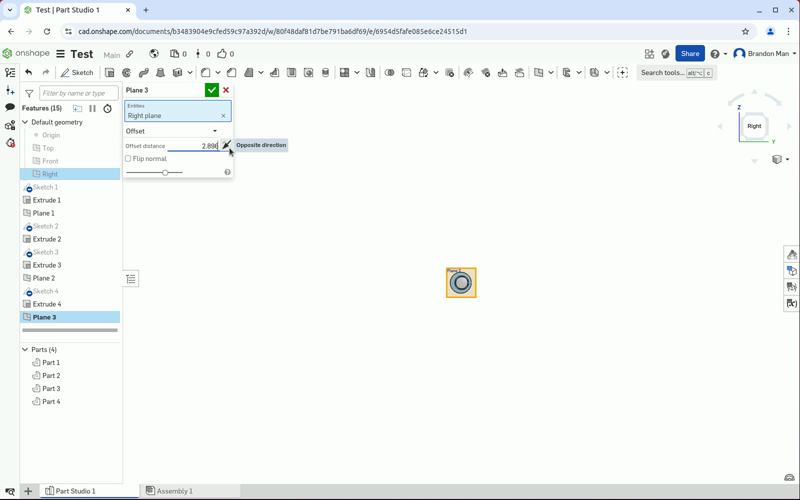
click(229, 147)
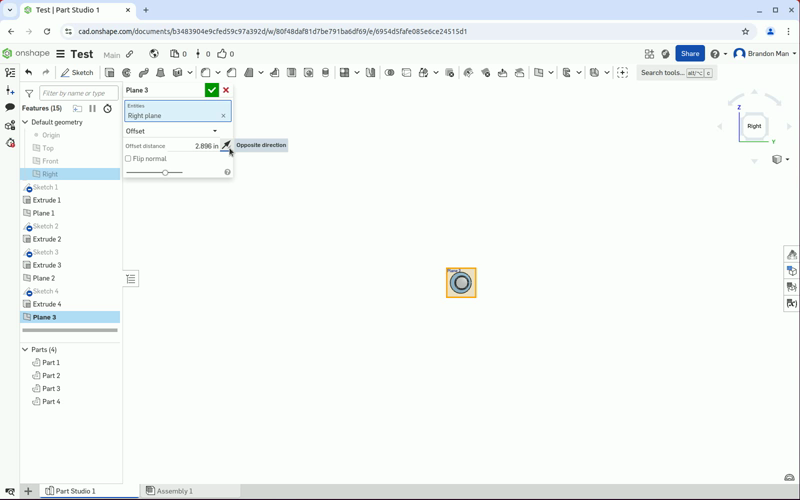
key(enter, 2)
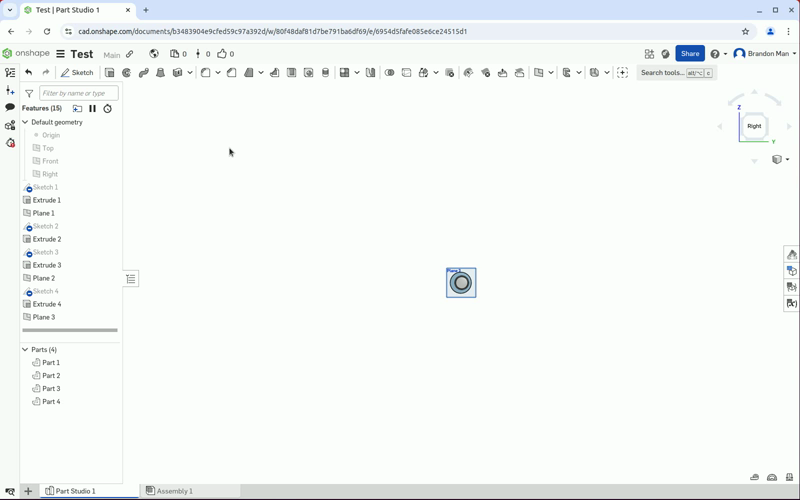
key(shift+s)
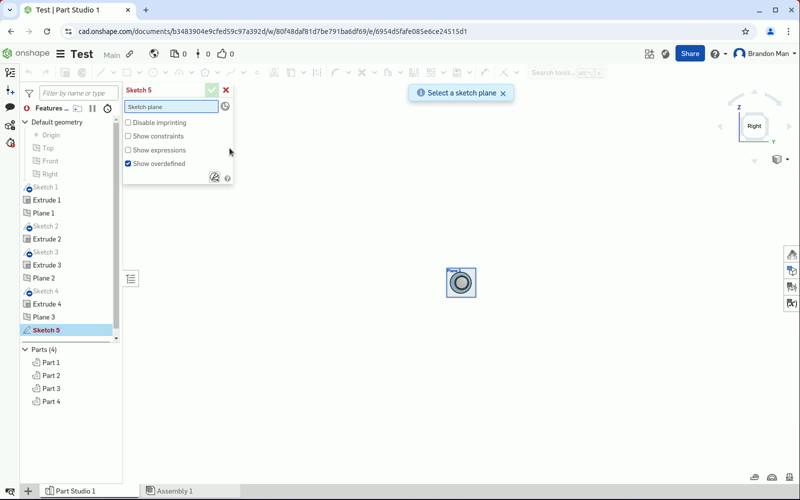
mouse_move(69, 319)
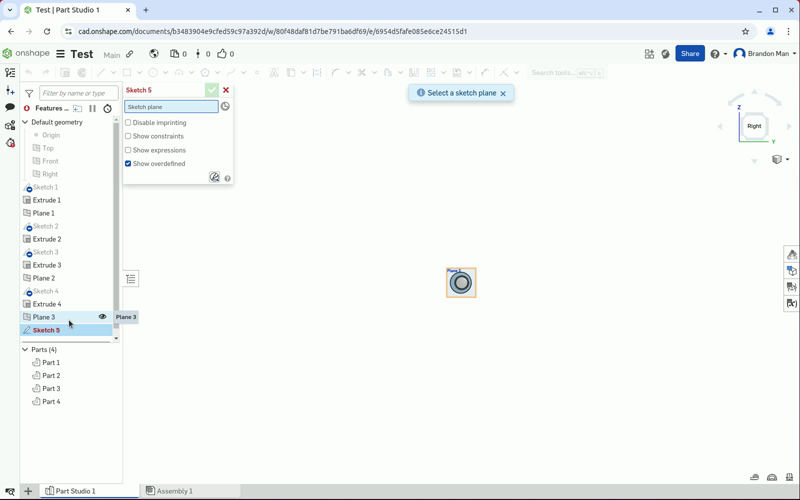
click(69, 319)
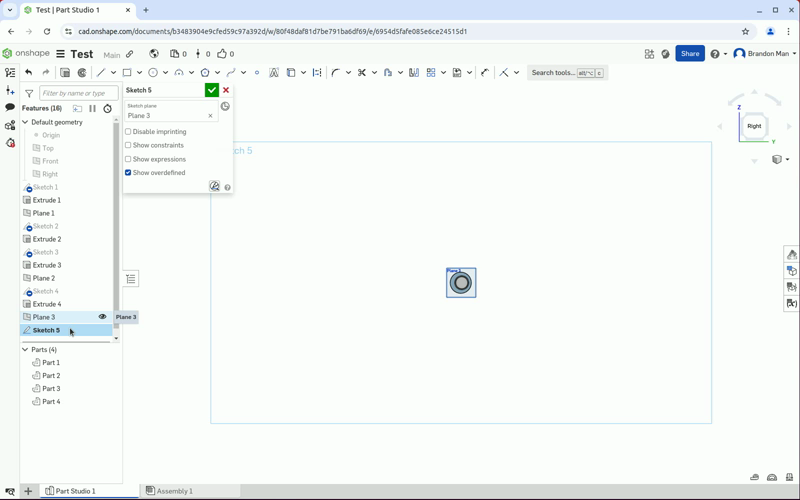
mouse_move(73, 352)
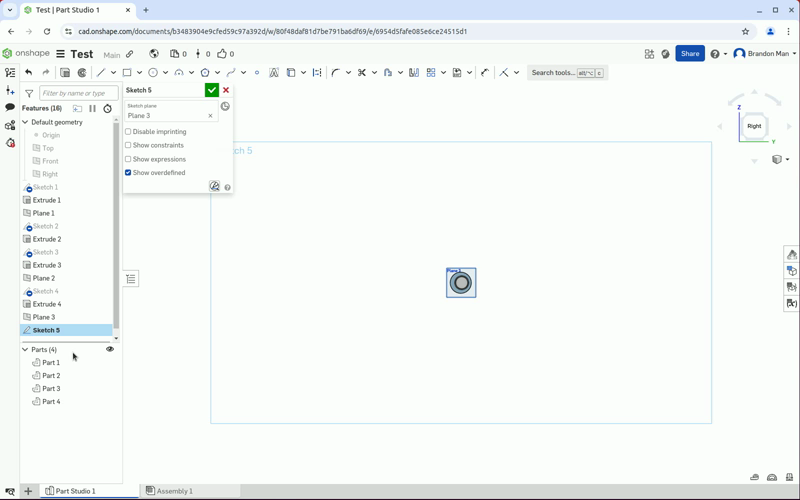
key(y)
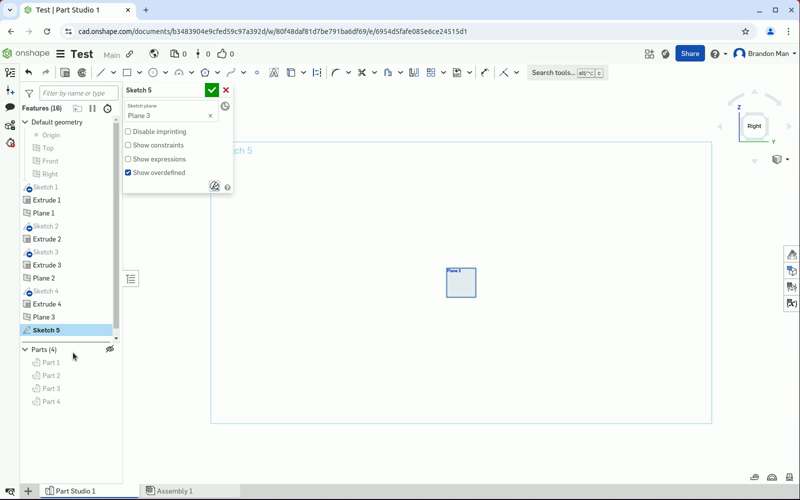
key(c)
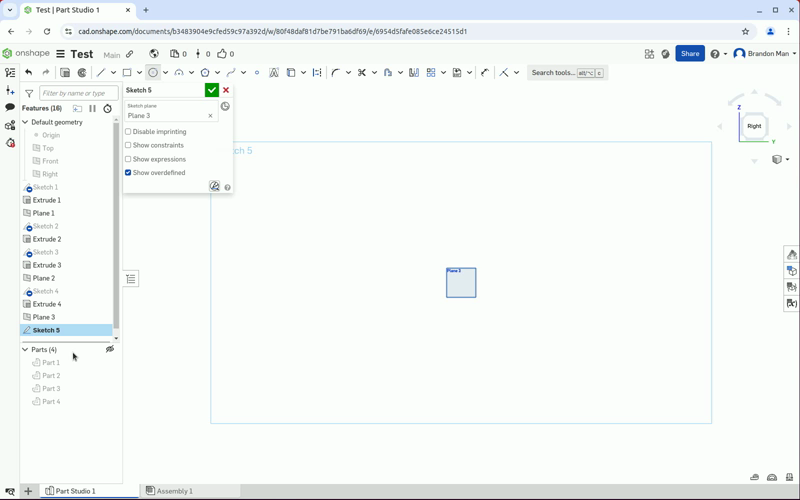
key_down(shift)
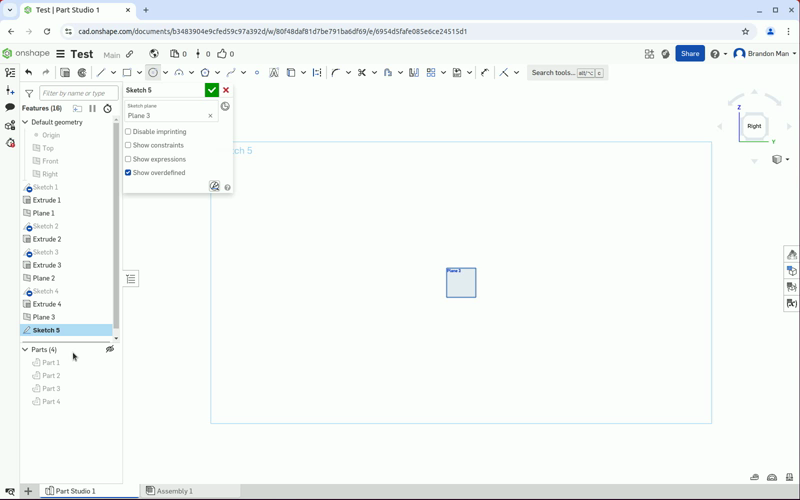
mouse_move(461, 282)
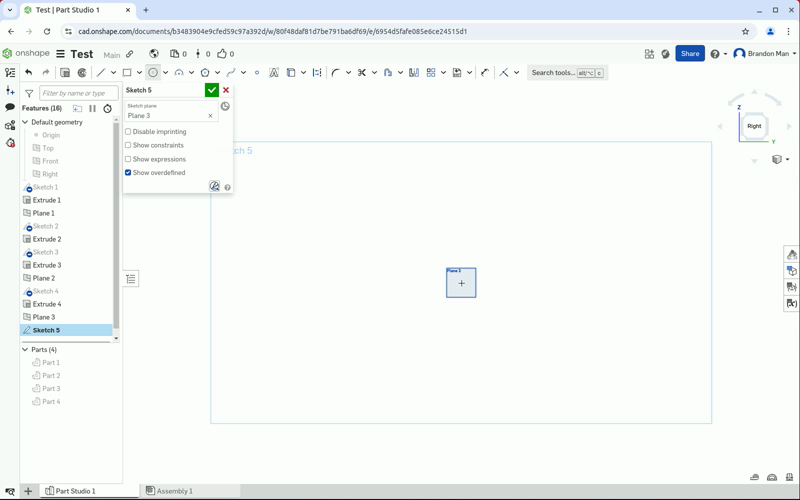
click(461, 282)
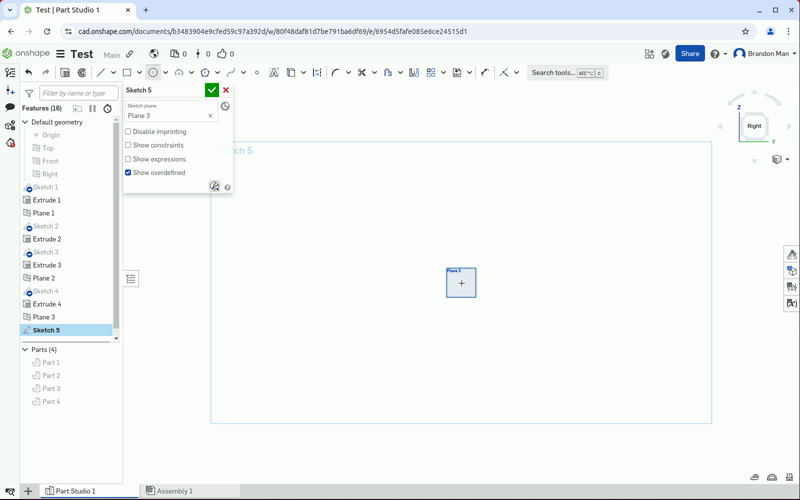
key_up(shift)
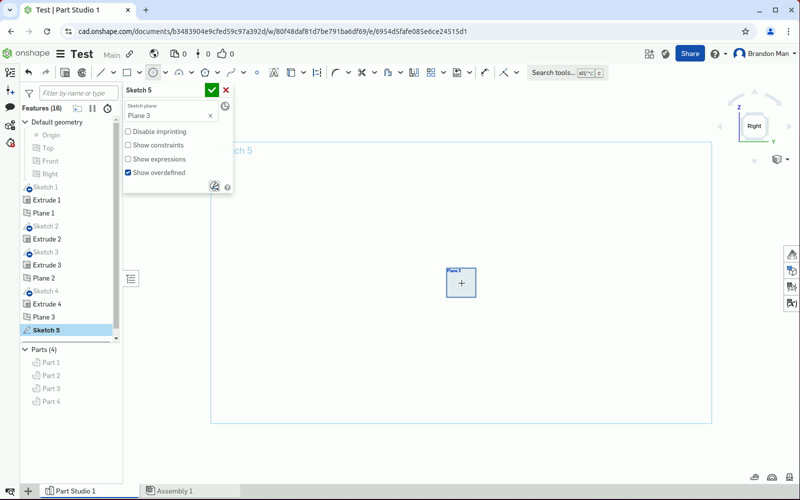
mouse_move(467, 282)
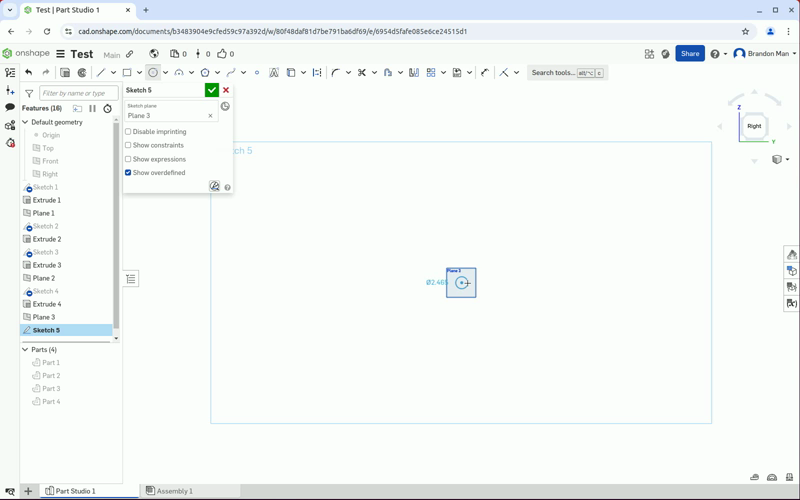
click(467, 282)
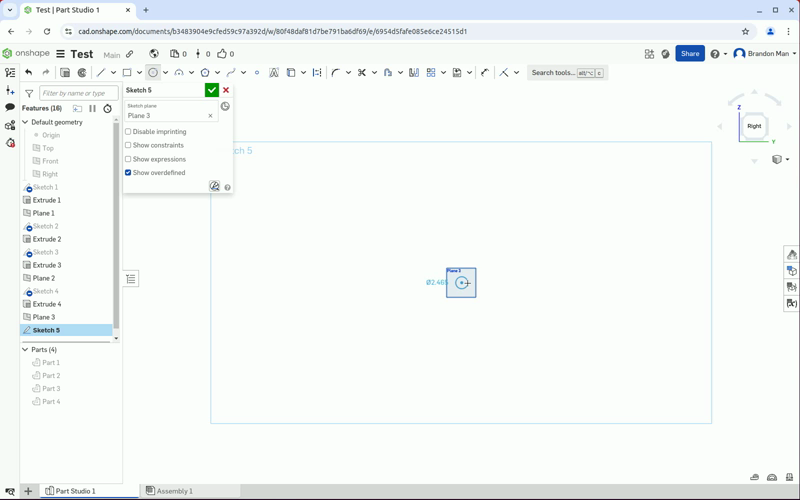
key(esc)
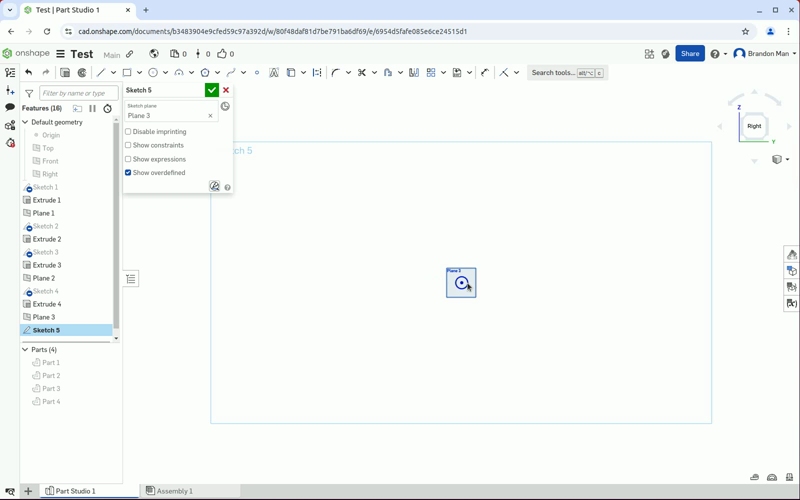
mouse_move(461, 284)
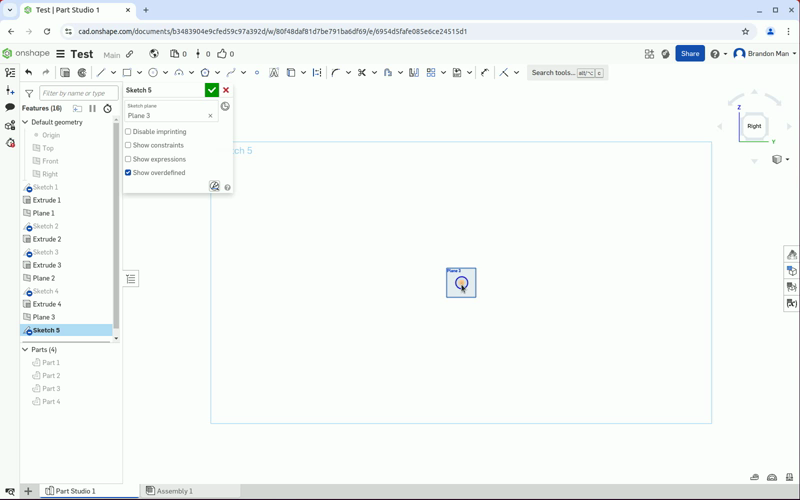
scroll(6)
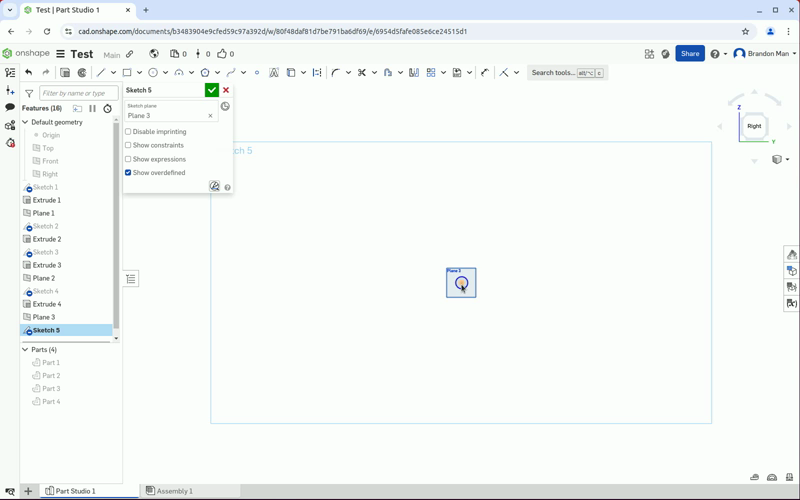
scroll(6)
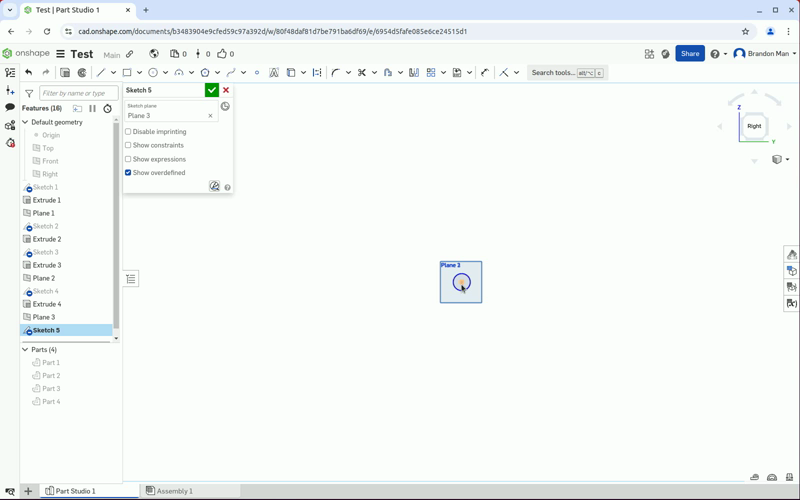
scroll(6)
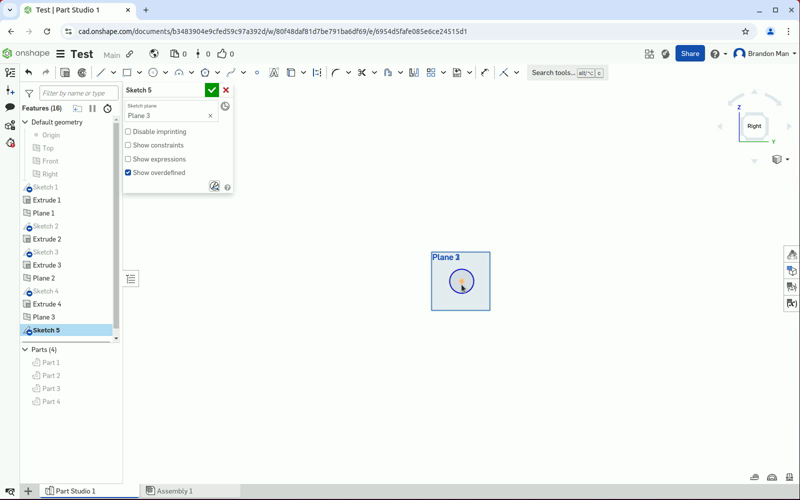
scroll(6)
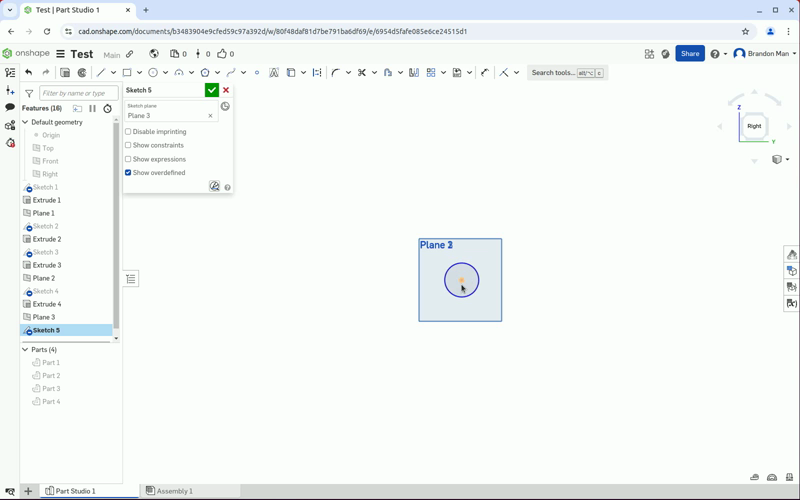
scroll(6)
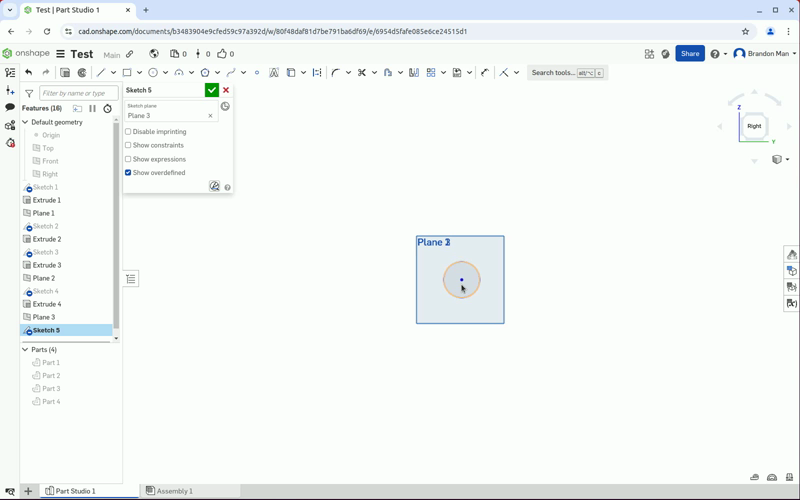
scroll(6)
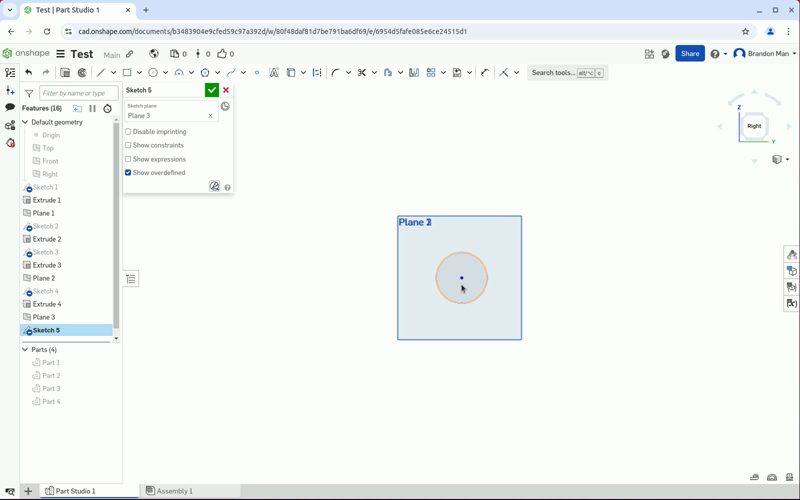
scroll(6)
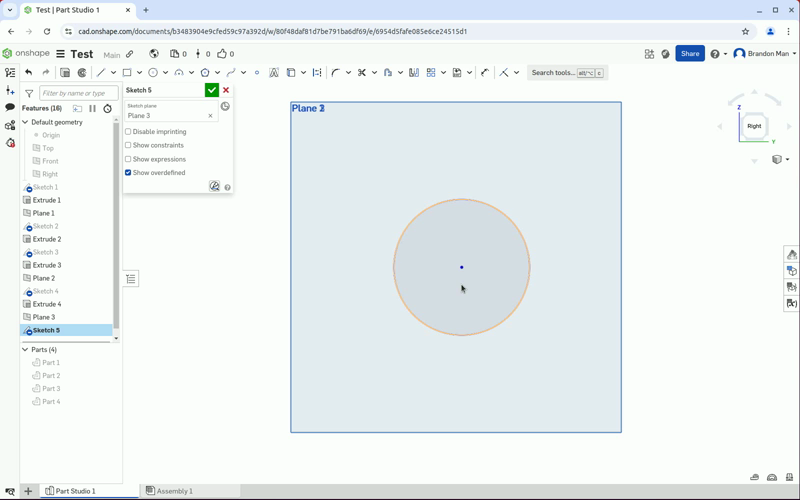
click(461, 284)
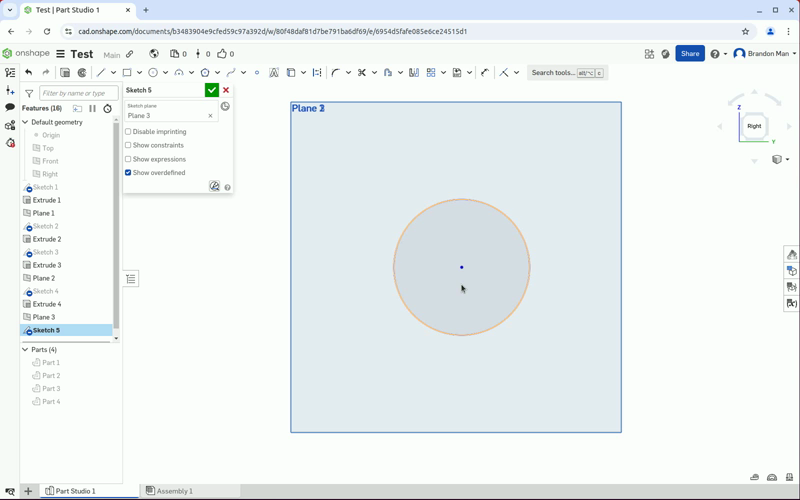
scroll(-6)
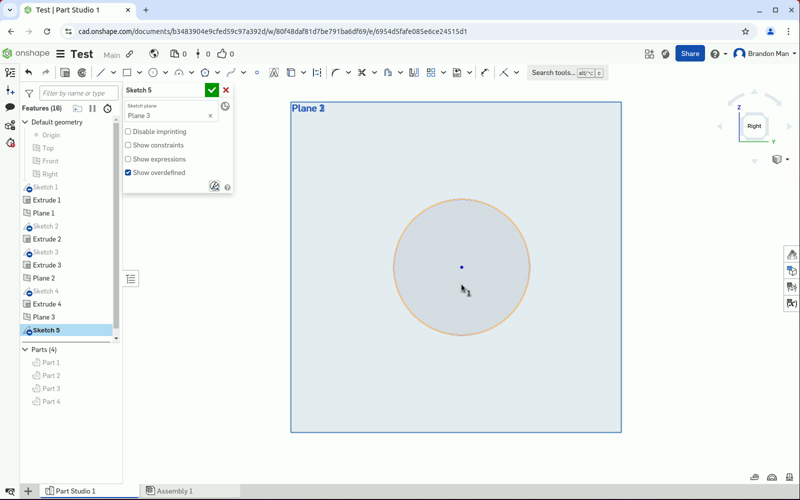
scroll(-6)
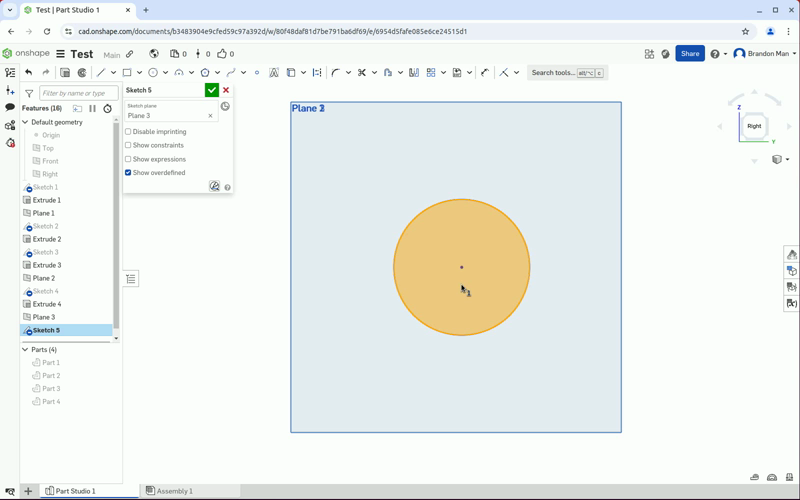
scroll(-6)
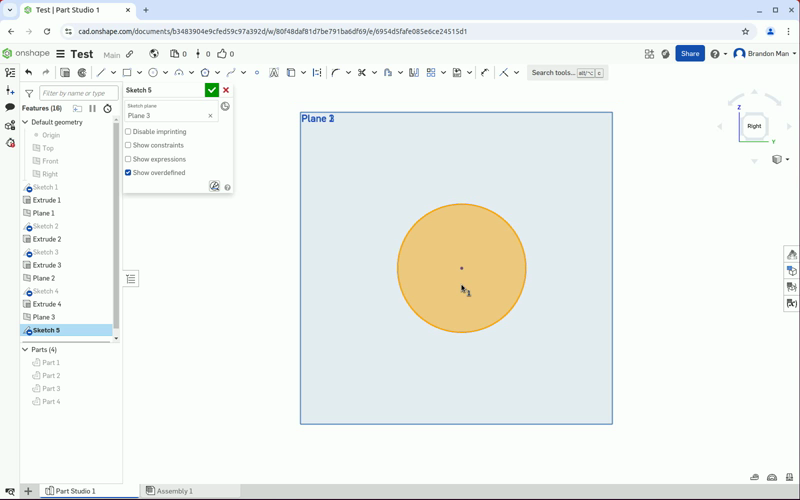
scroll(-6)
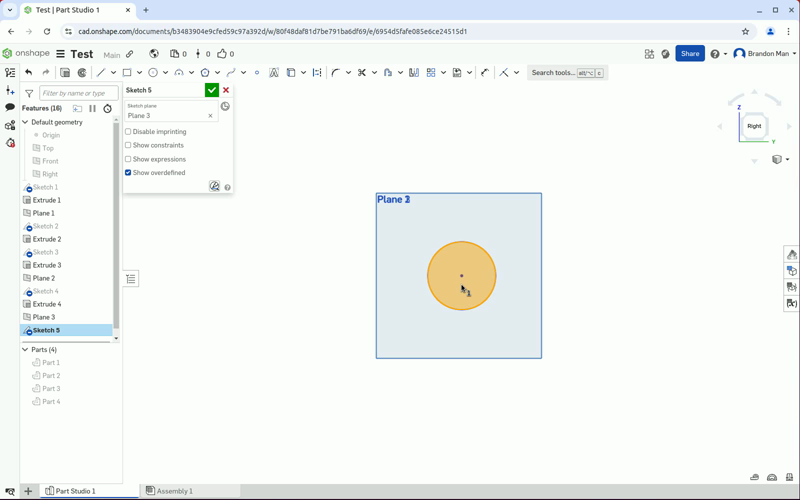
scroll(-6)
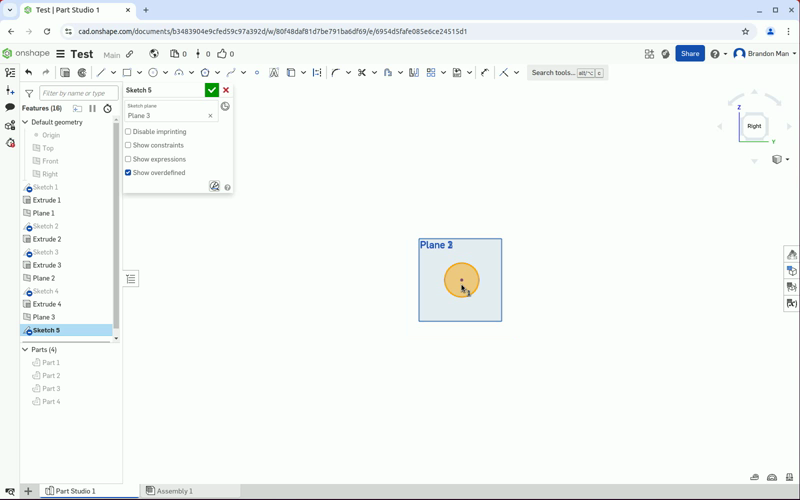
scroll(-6)
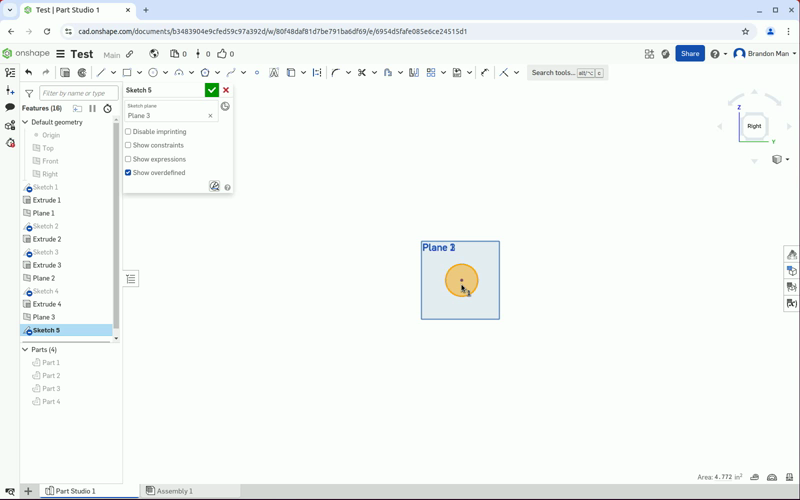
scroll(-6)
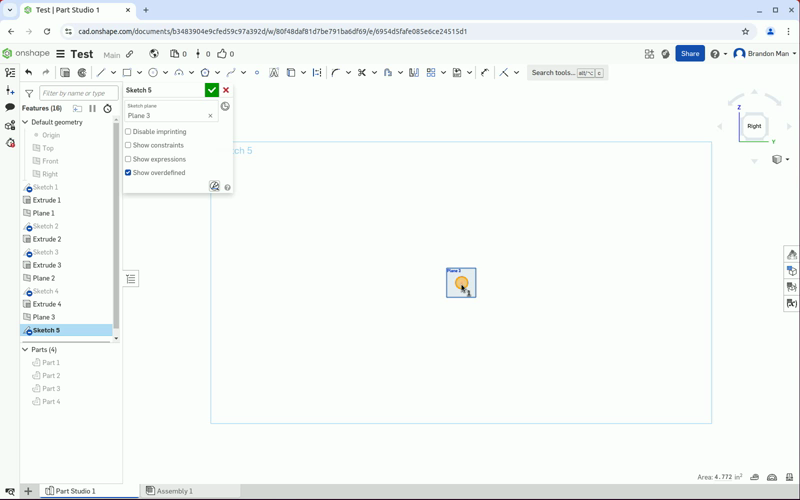
mouse_move(73, 352)
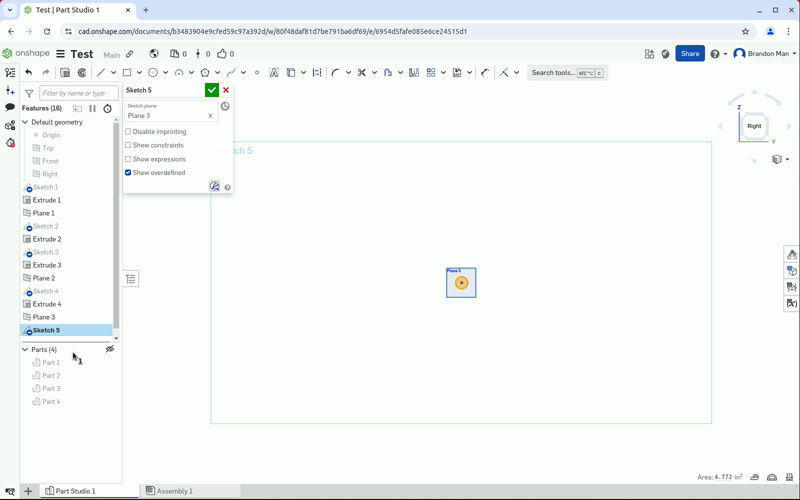
key(shift+y)
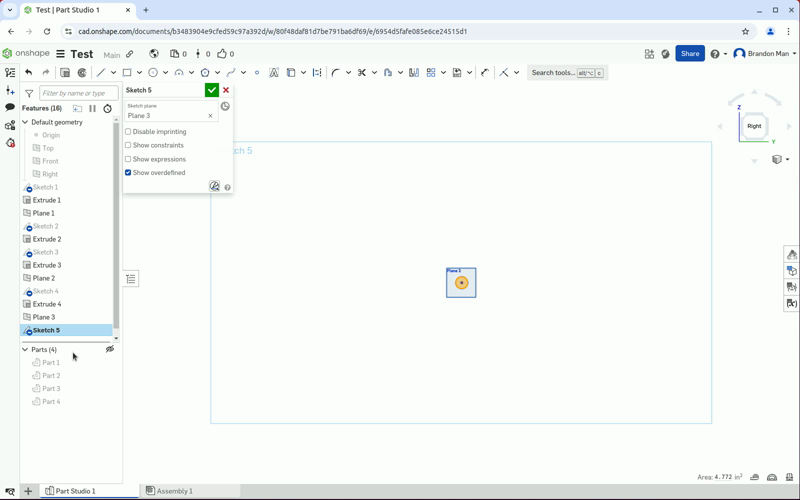
key(shift+e)
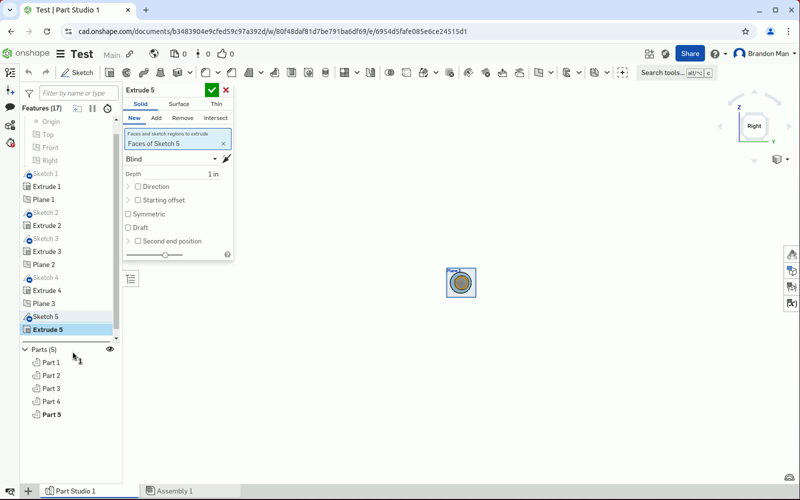
mouse_move(143, 106)
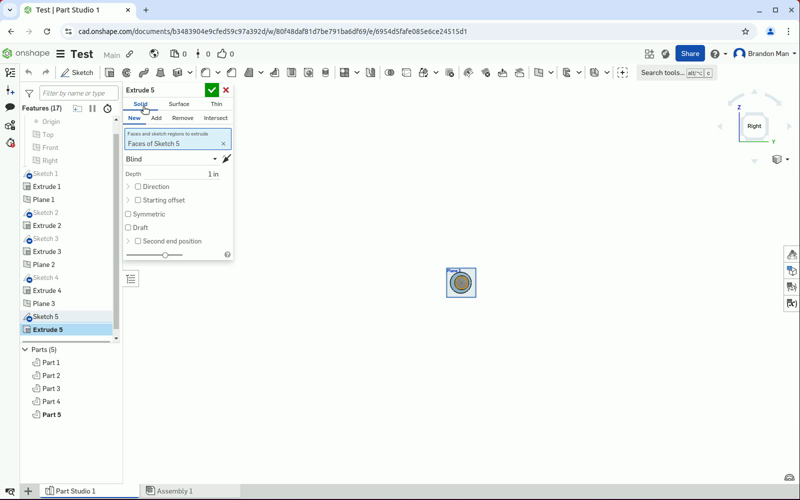
click(143, 106)
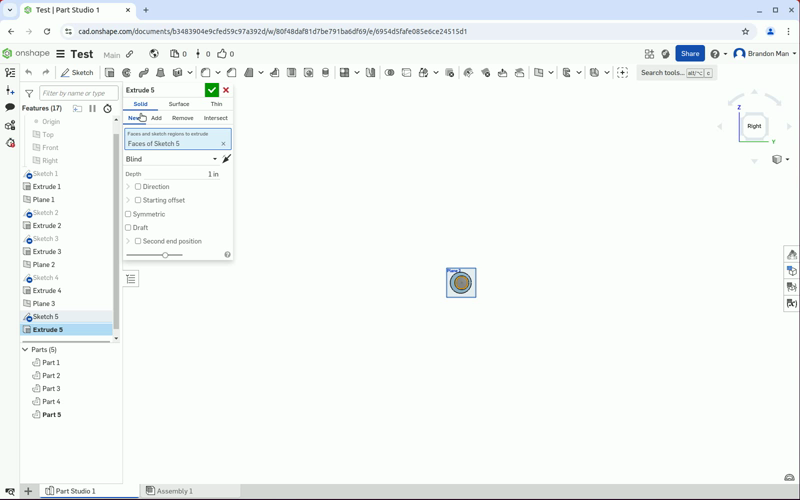
mouse_move(137, 120)
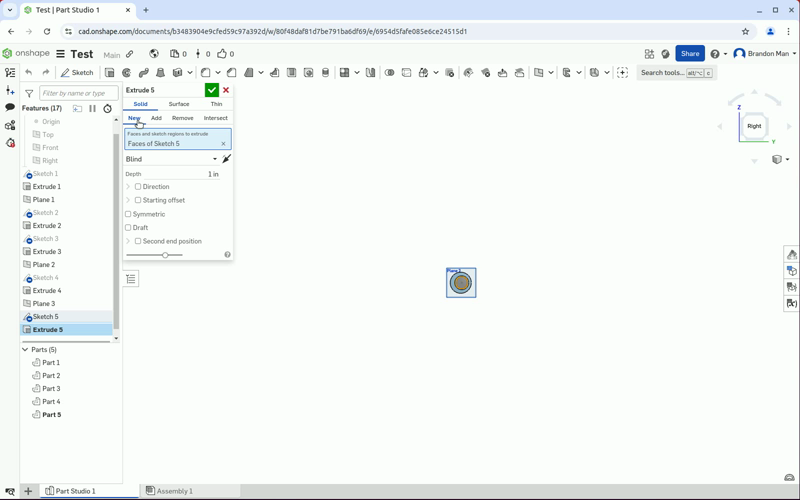
click(137, 120)
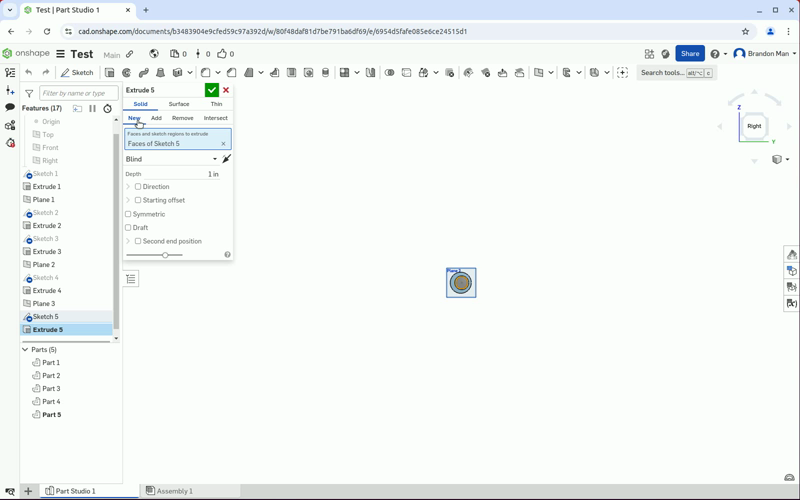
key(tab, 4)
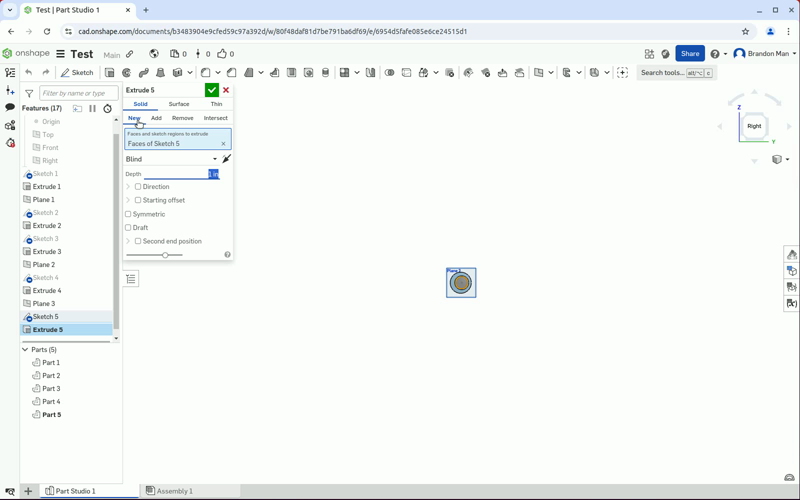
text(2.648)
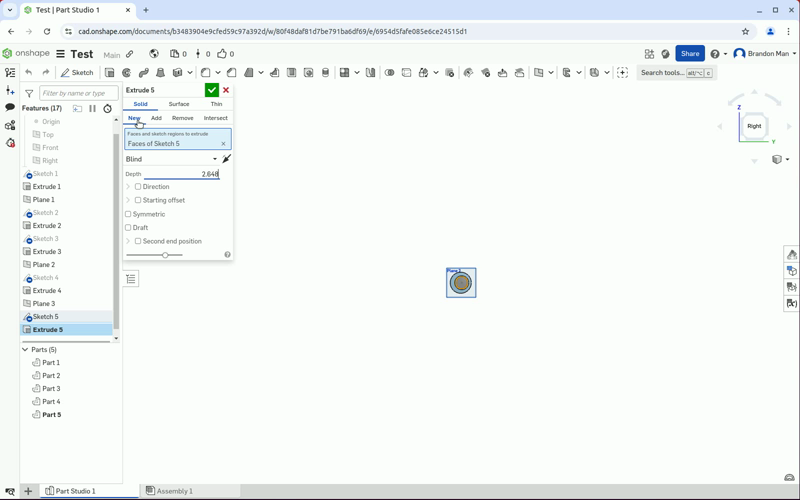
key(enter)
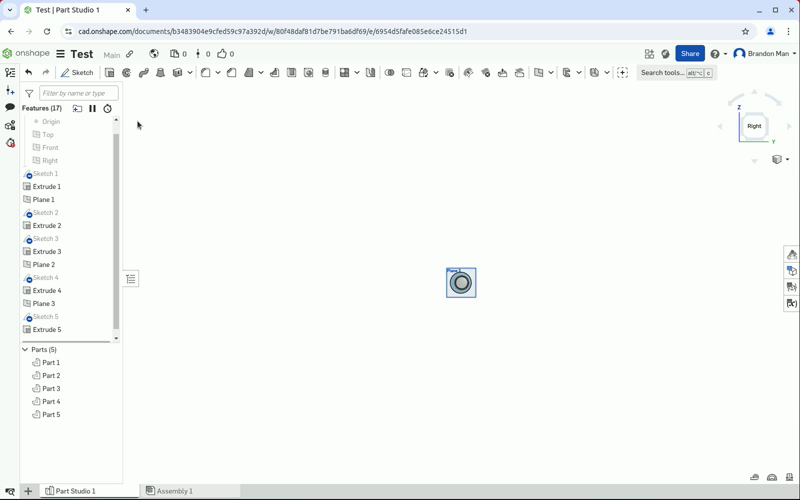
key(shift+h)
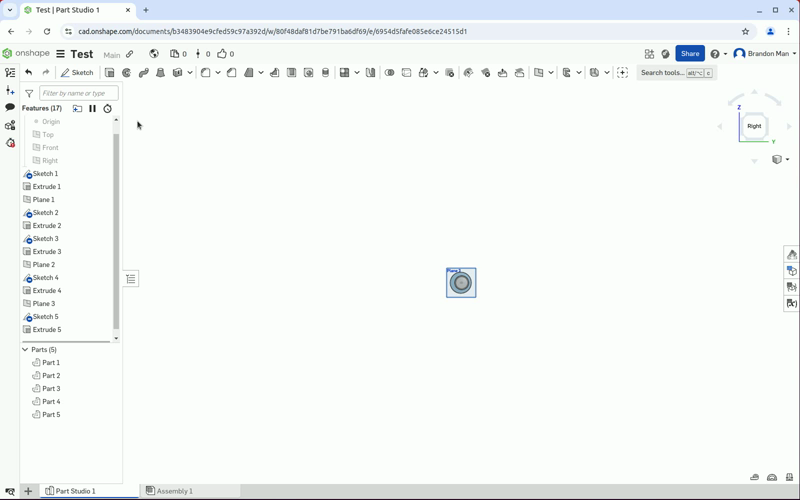
key(shift+h)
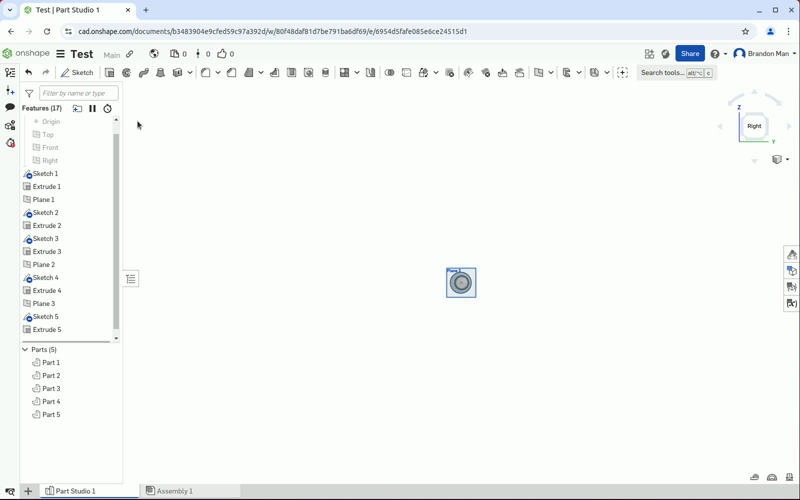
key(shift+7)
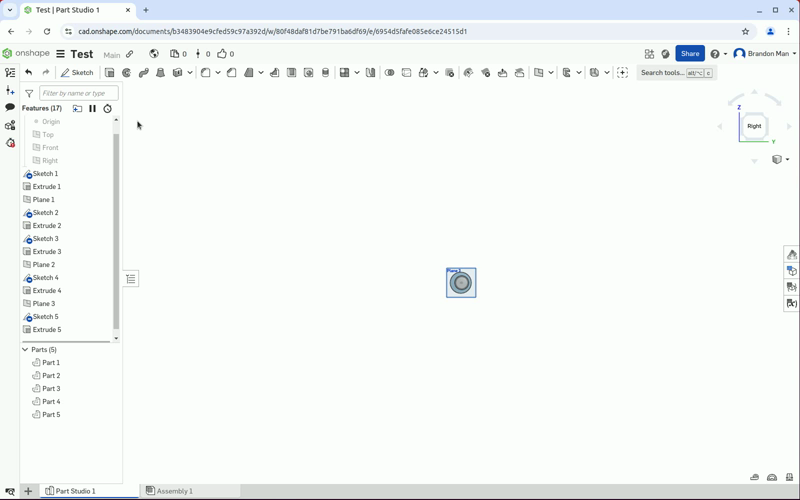
key(right, 2)
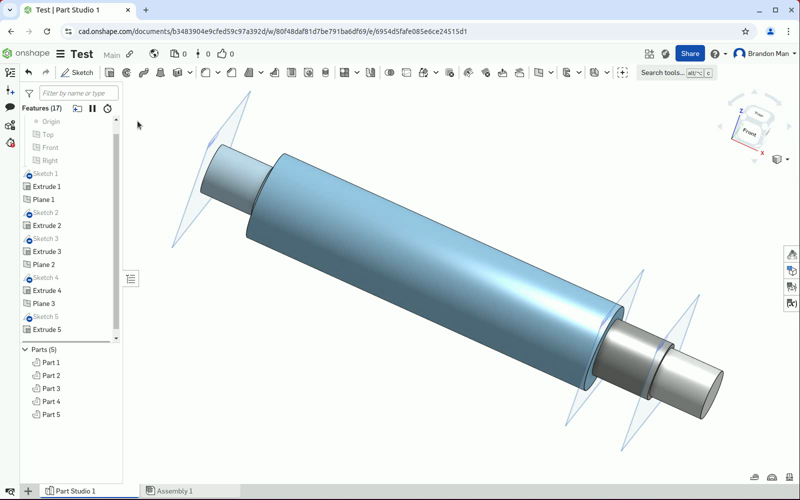
key(down, 2)
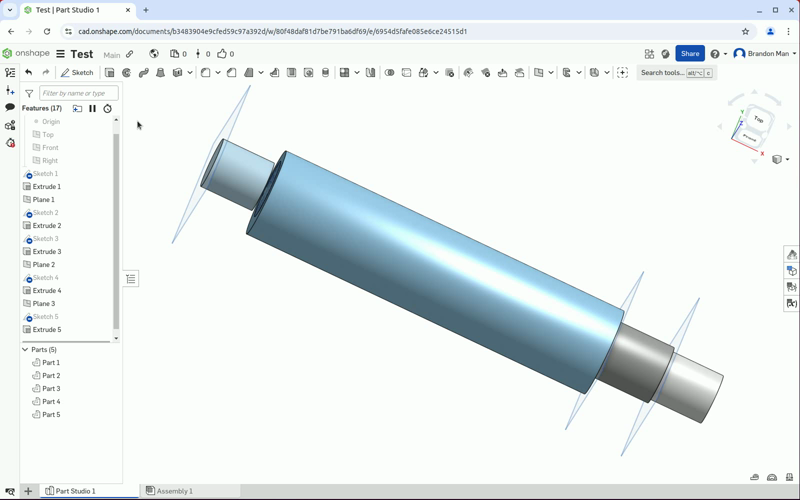
key(up, 2)
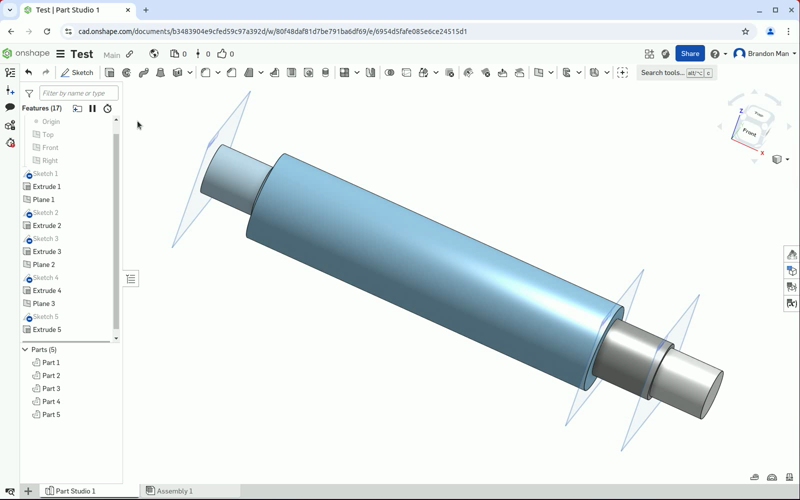
key(left, 2)
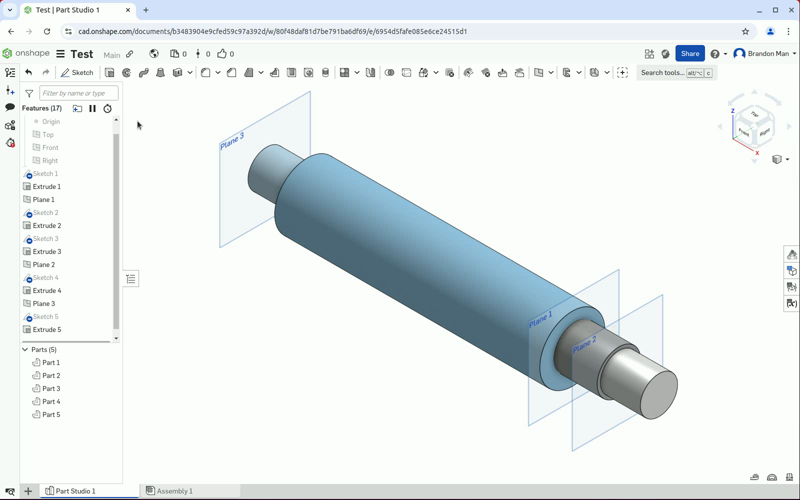
mouse_move(69, 176)
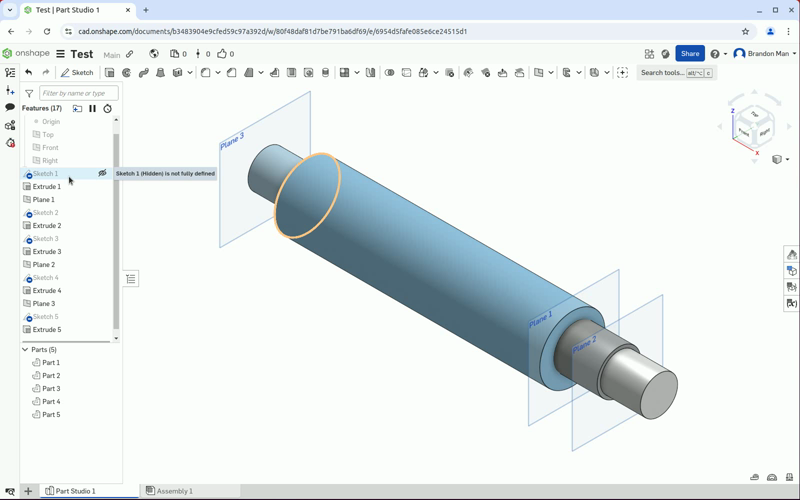
click(69, 176)